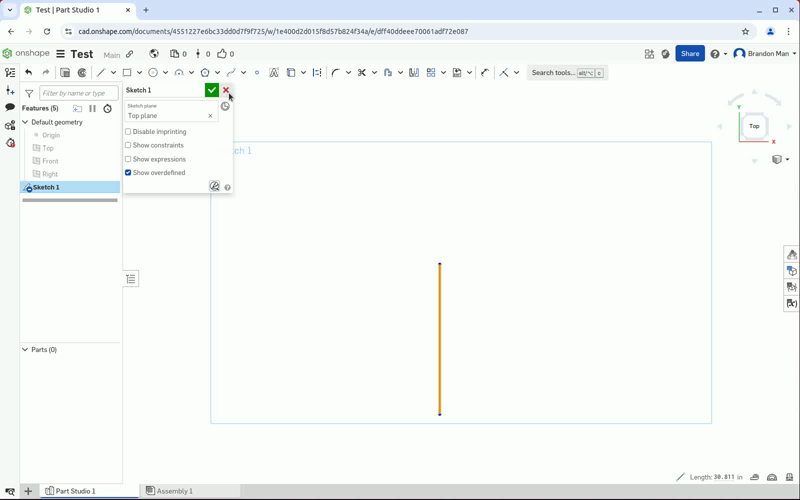
key(shift+h)
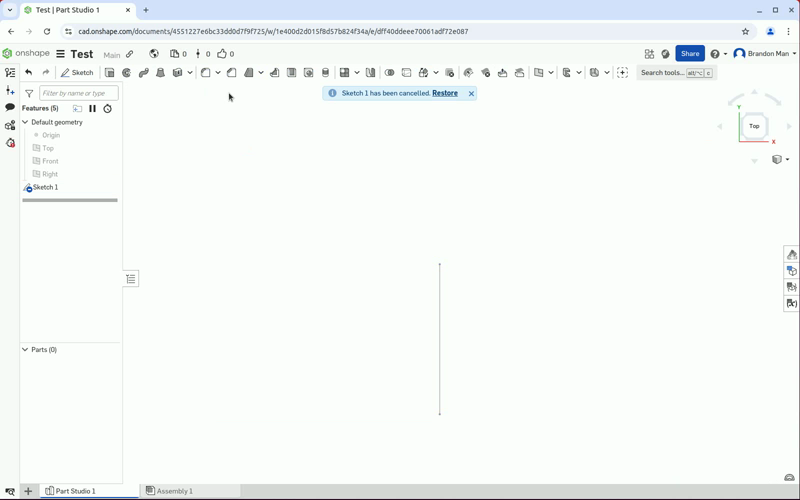
key(shift+s)
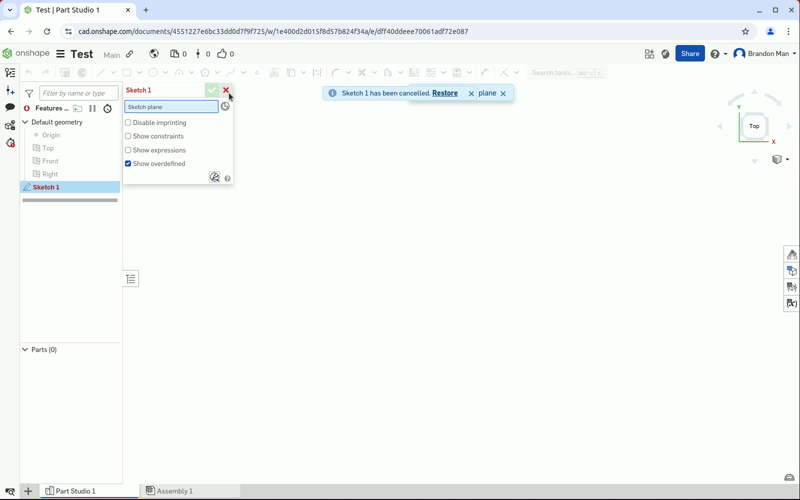
mouse_move(73, 150)
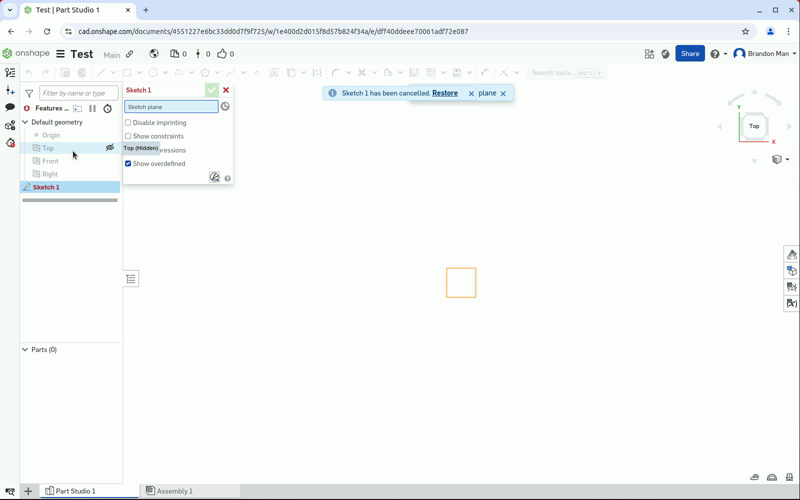
click(73, 150)
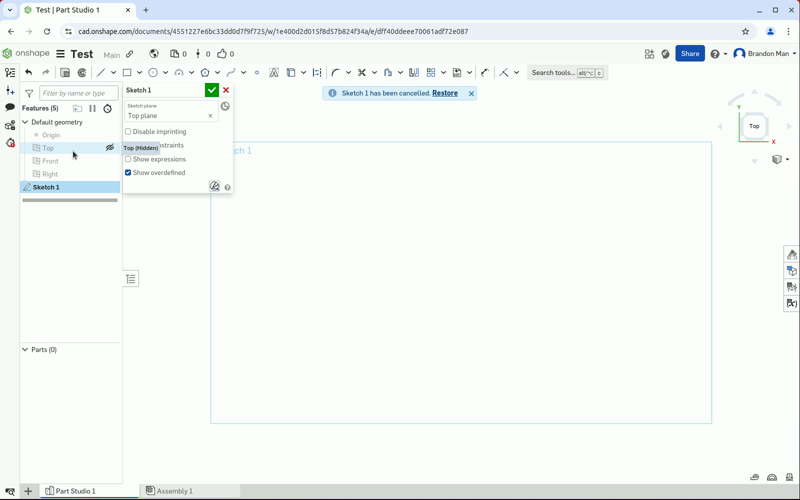
mouse_move(73, 352)
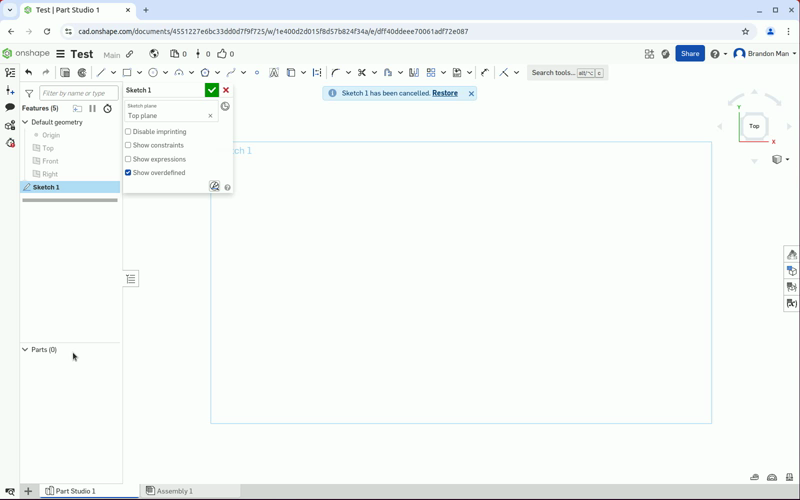
key(y)
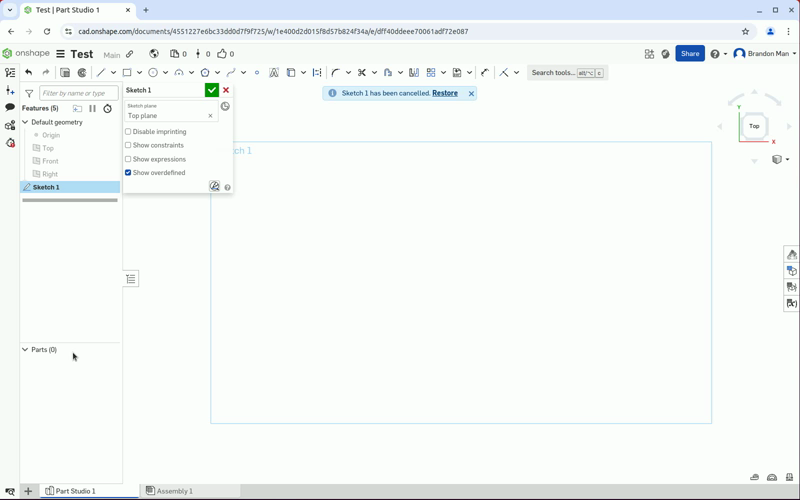
key(c)
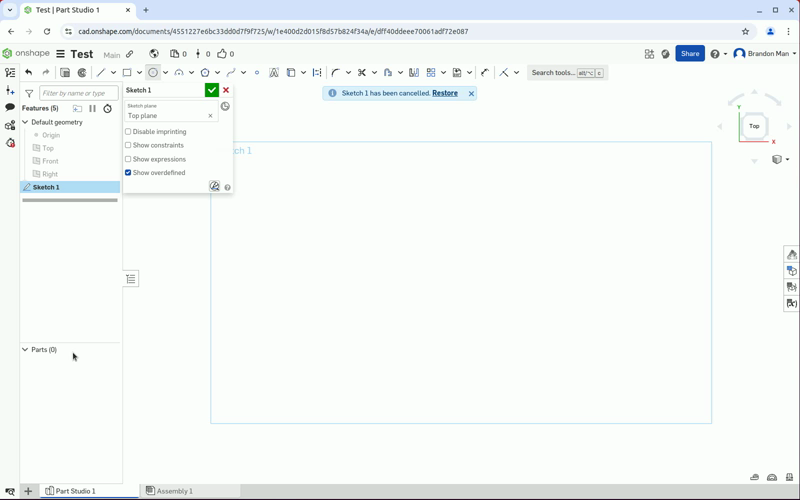
key_down(shift)
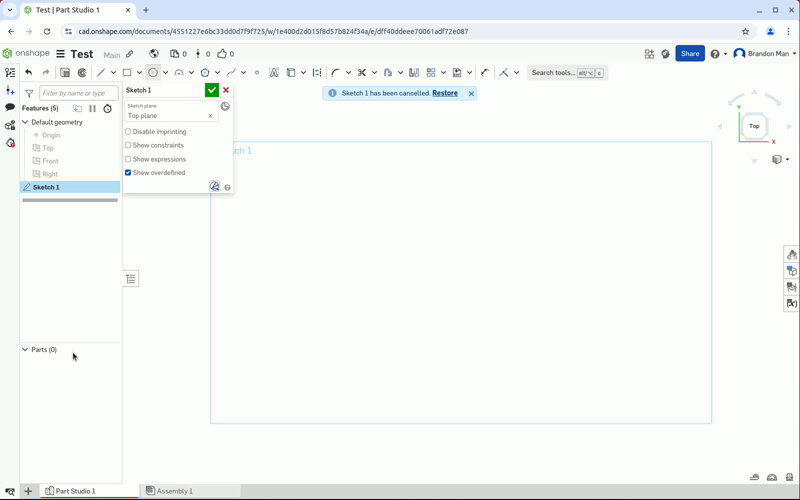
mouse_move(460, 282)
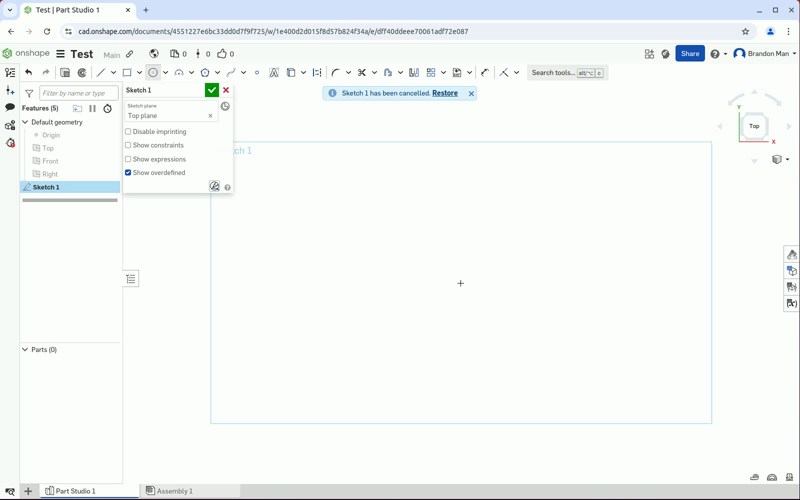
click(460, 282)
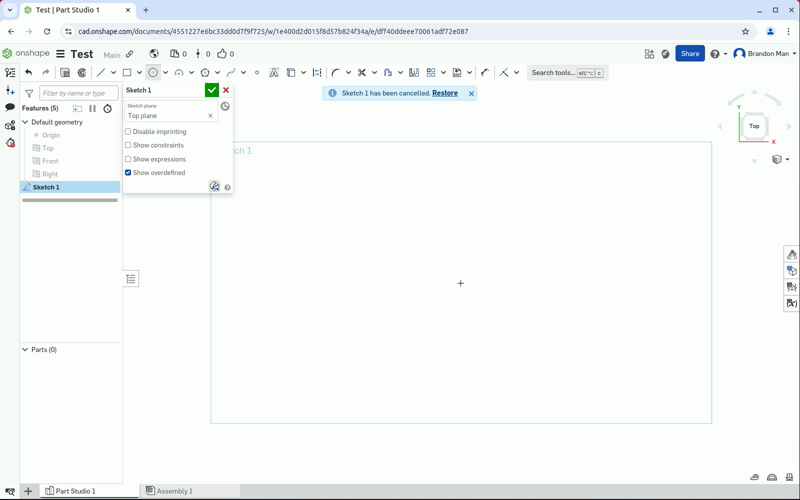
key_up(shift)
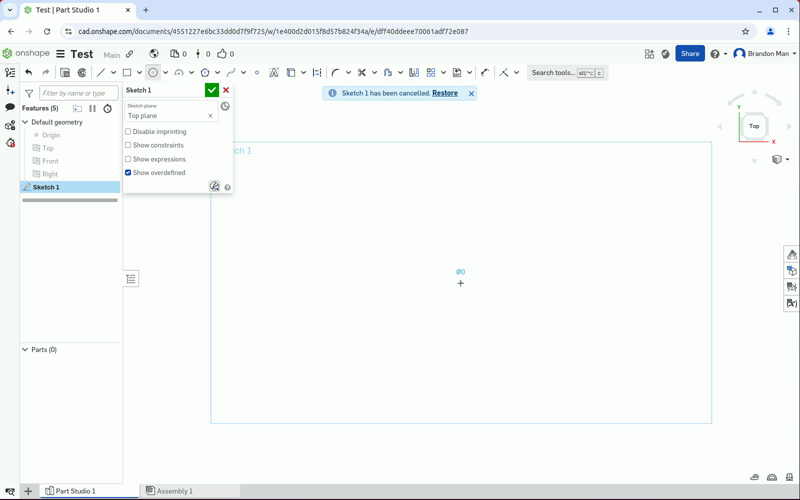
mouse_move(570, 282)
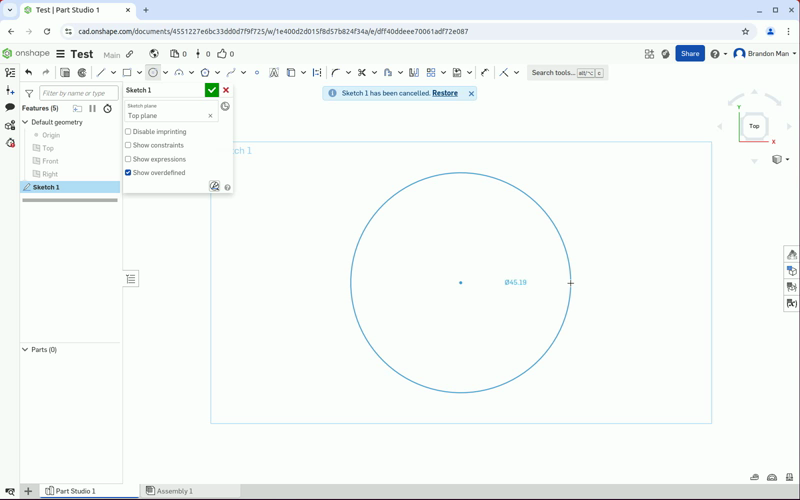
click(570, 282)
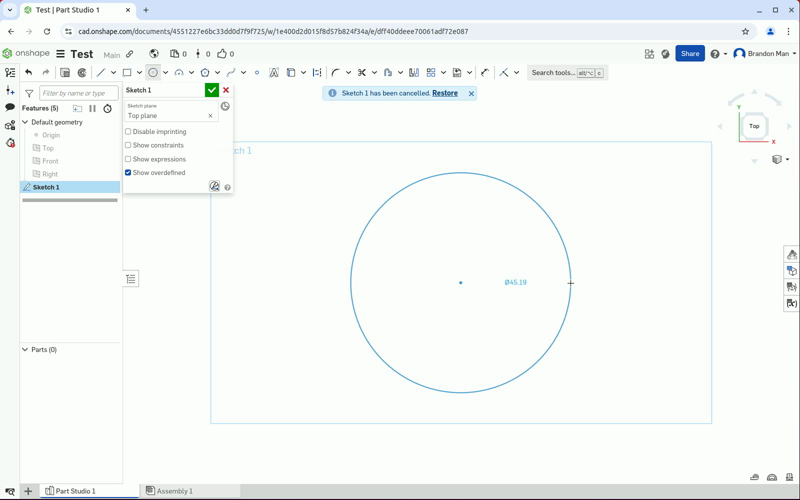
key(esc)
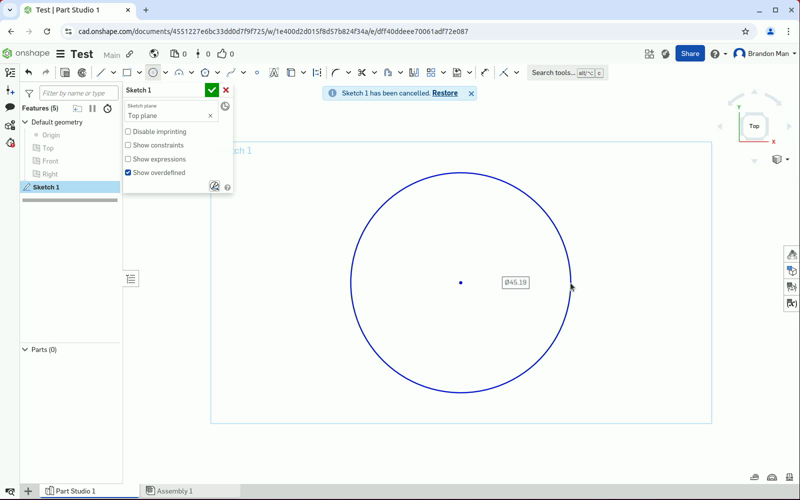
key(c)
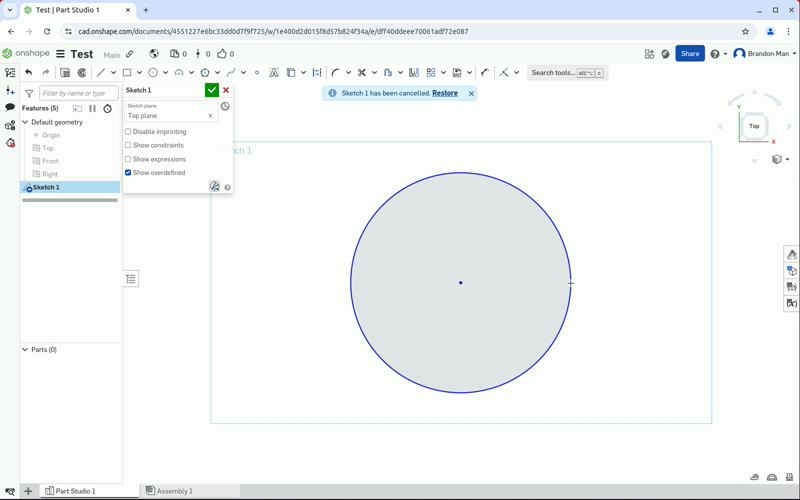
key_down(shift)
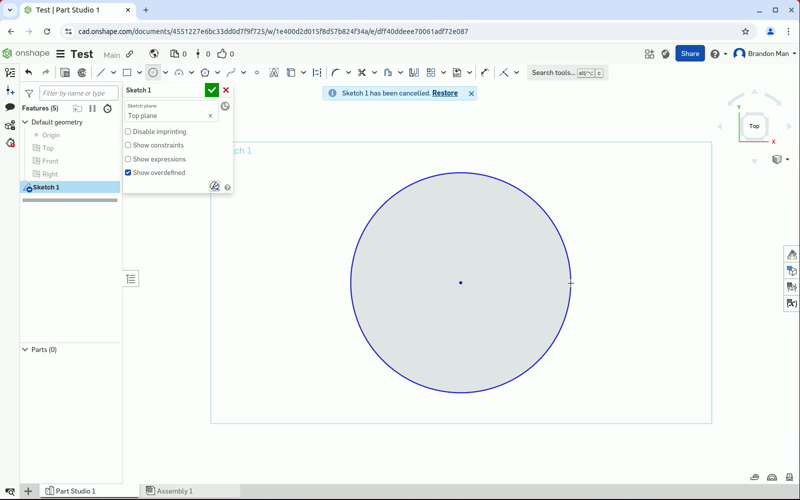
mouse_move(396, 282)
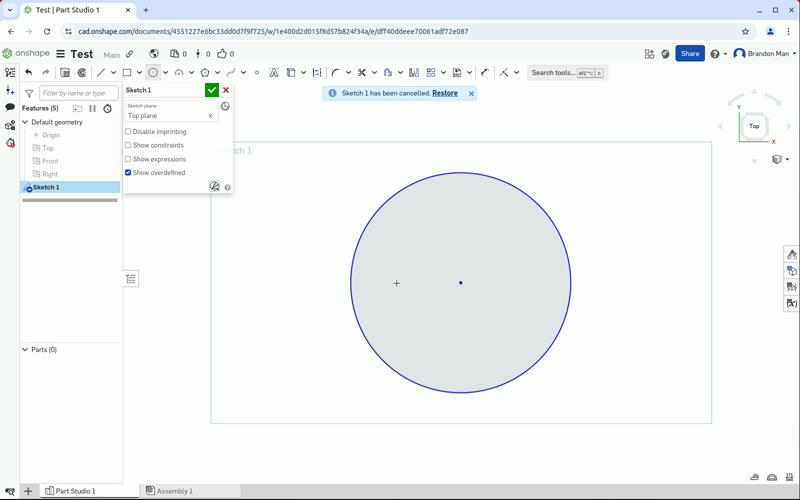
click(396, 282)
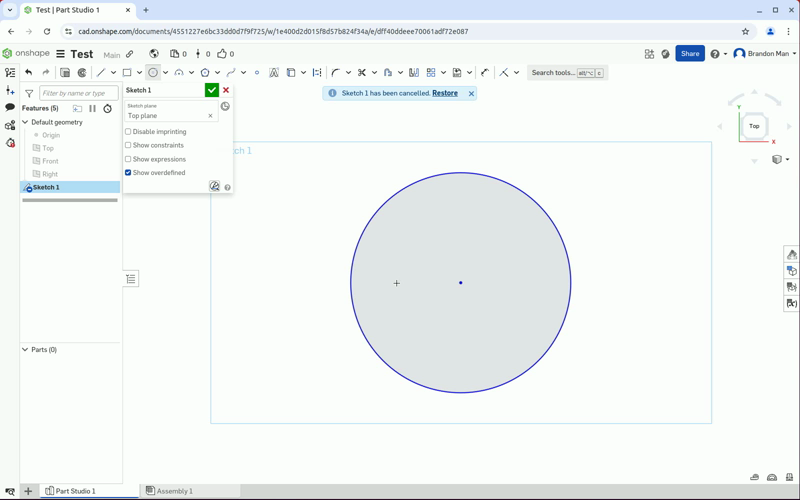
key_up(shift)
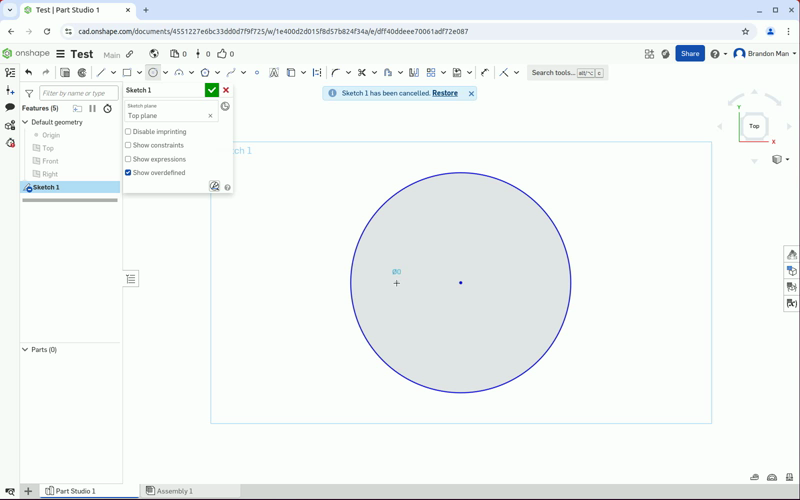
mouse_move(417, 282)
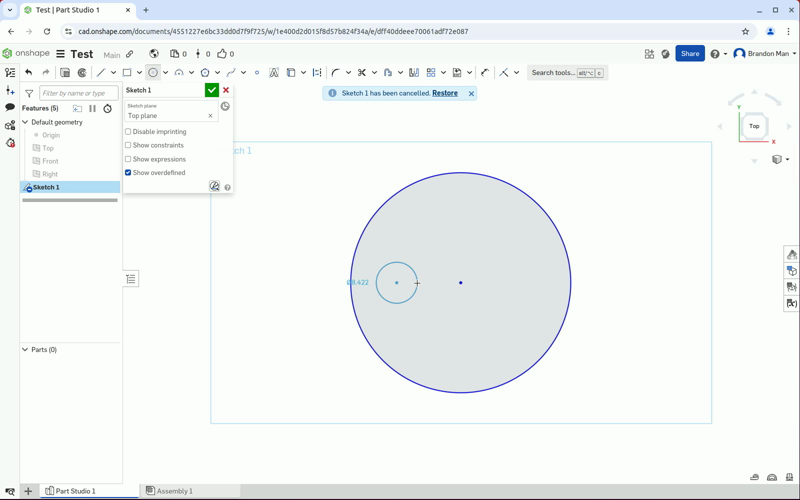
click(417, 282)
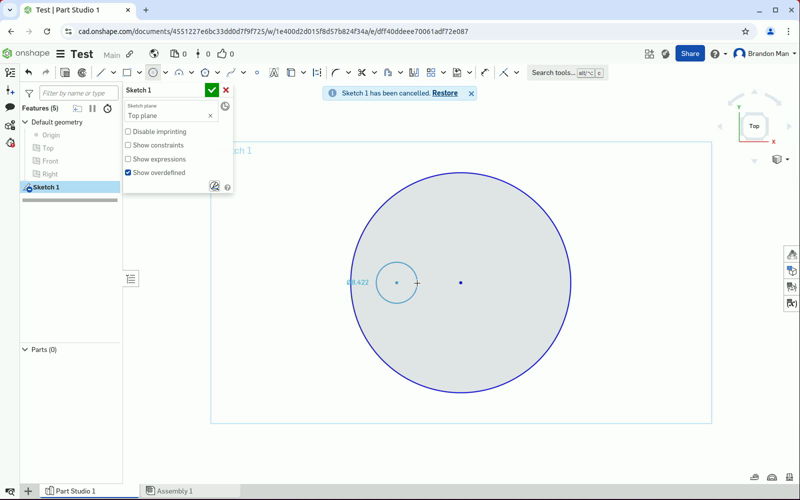
key(esc)
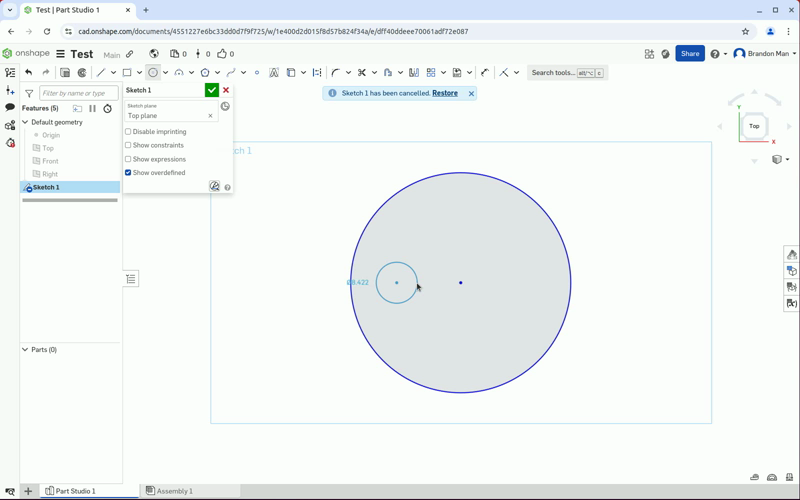
key(c)
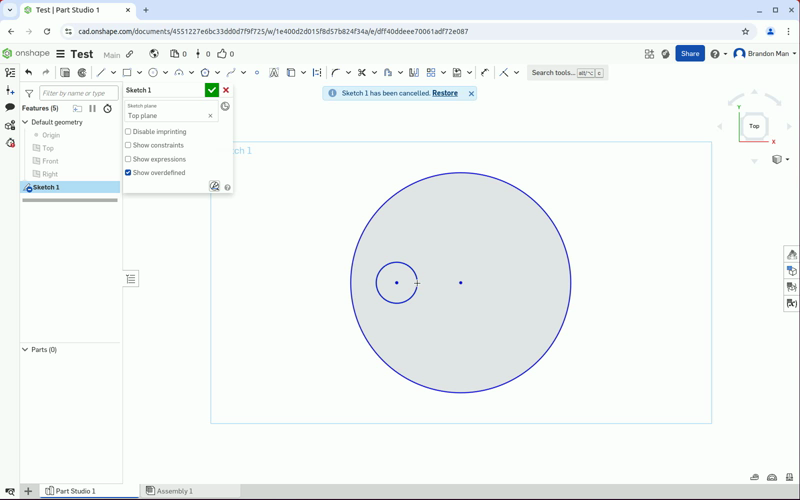
key_down(shift)
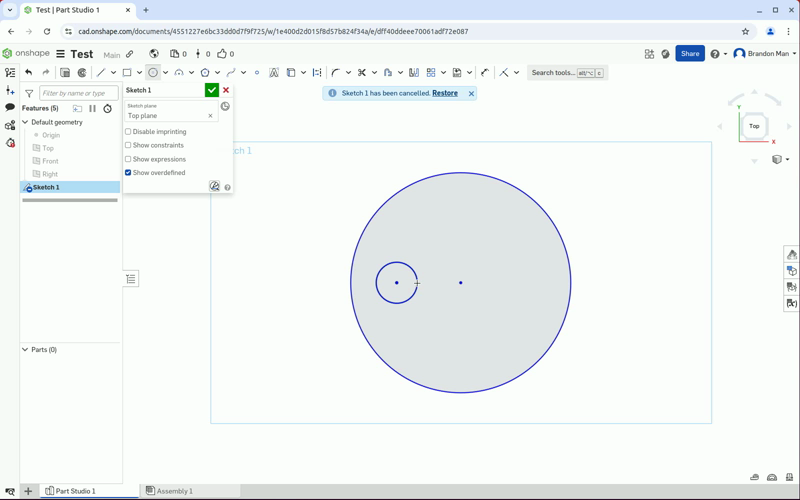
mouse_move(460, 342)
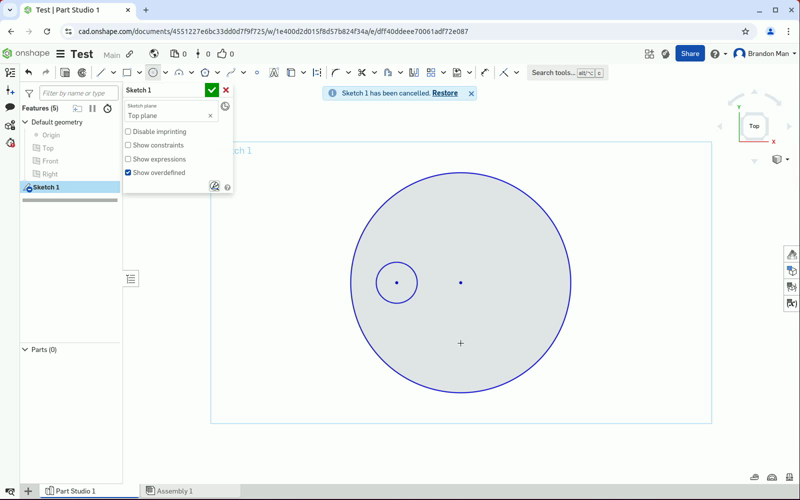
click(460, 342)
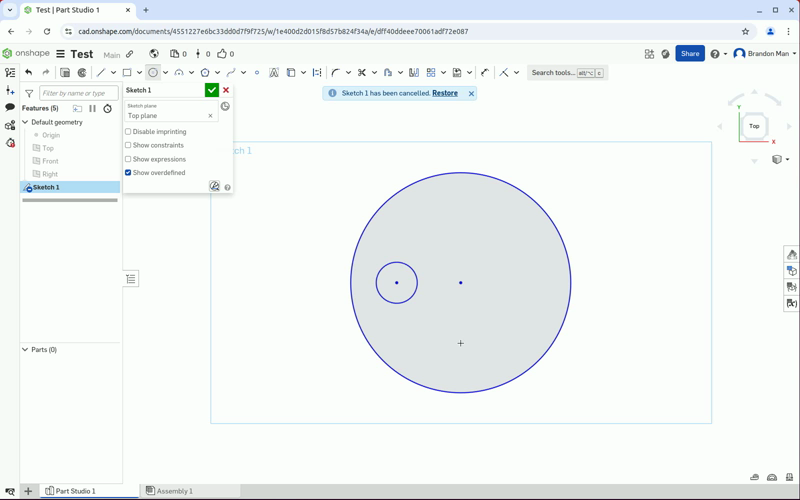
key_up(shift)
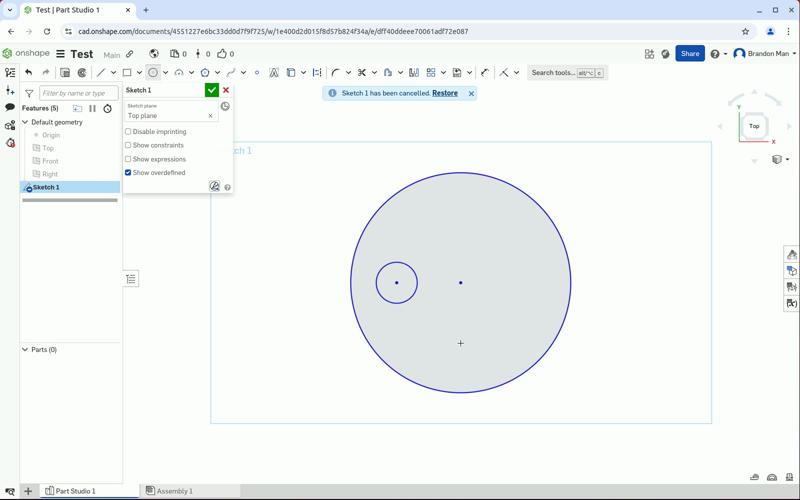
mouse_move(481, 342)
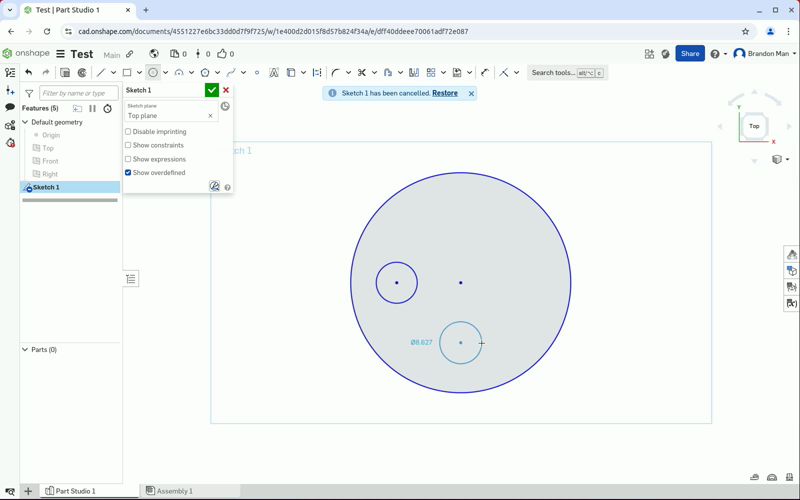
click(481, 342)
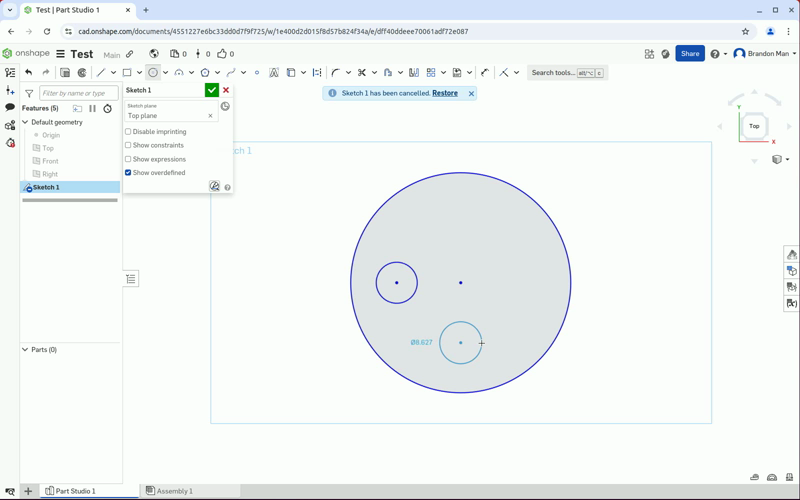
key(esc)
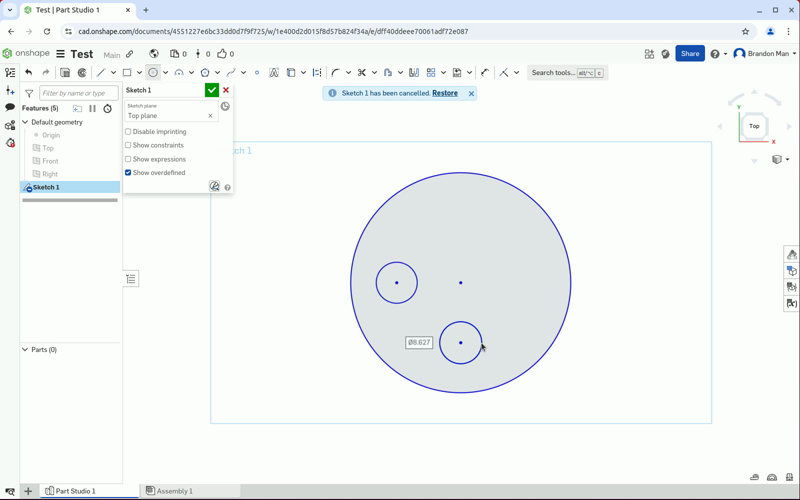
key(c)
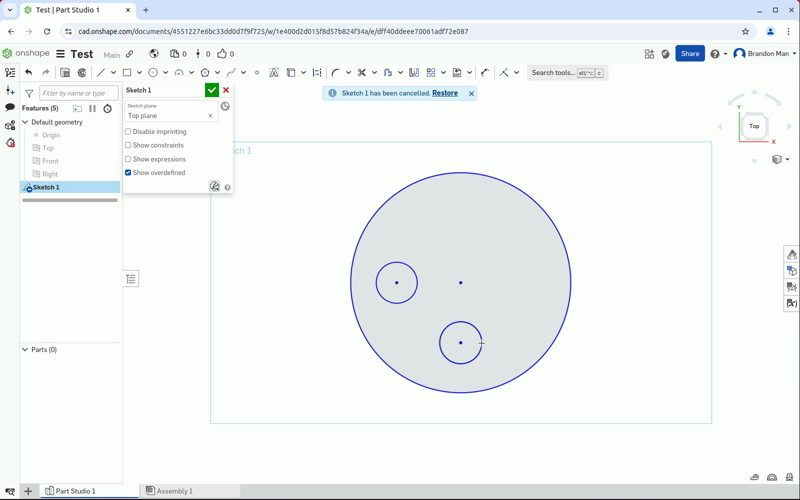
key_down(shift)
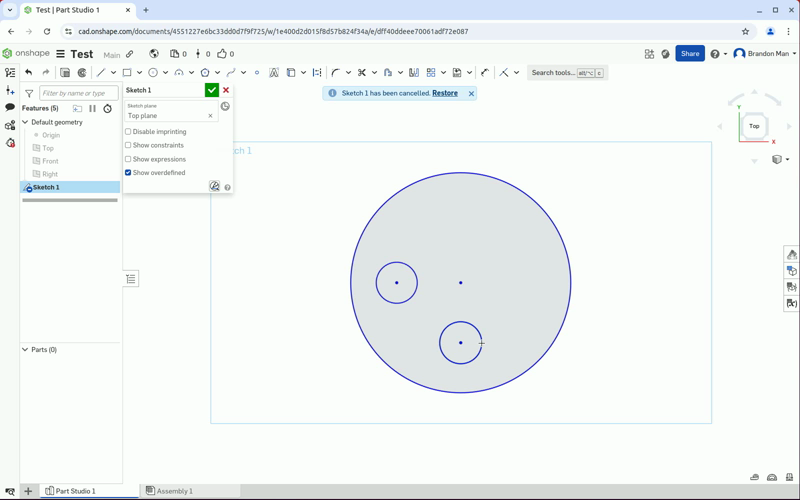
mouse_move(460, 225)
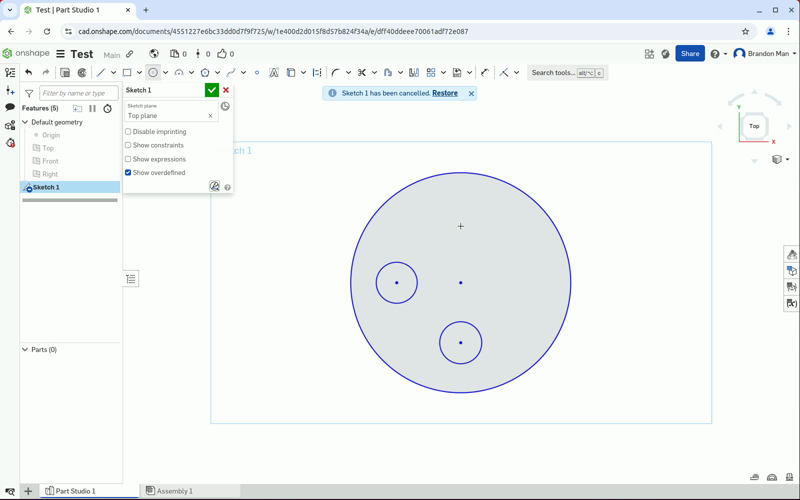
click(460, 225)
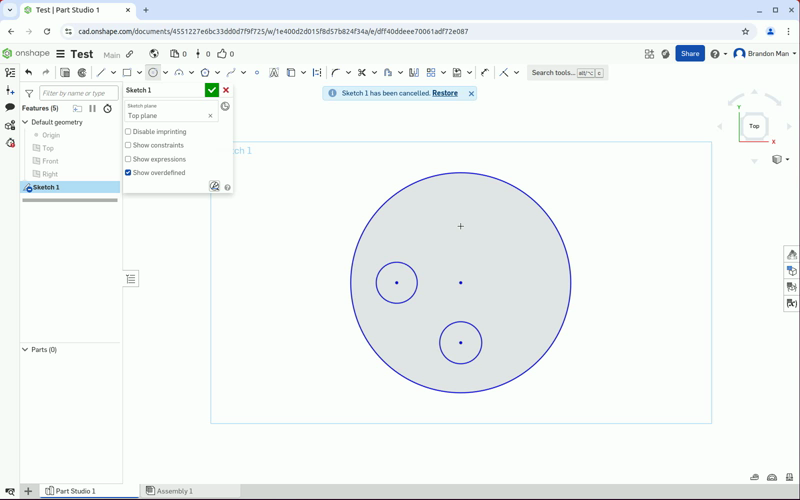
key_up(shift)
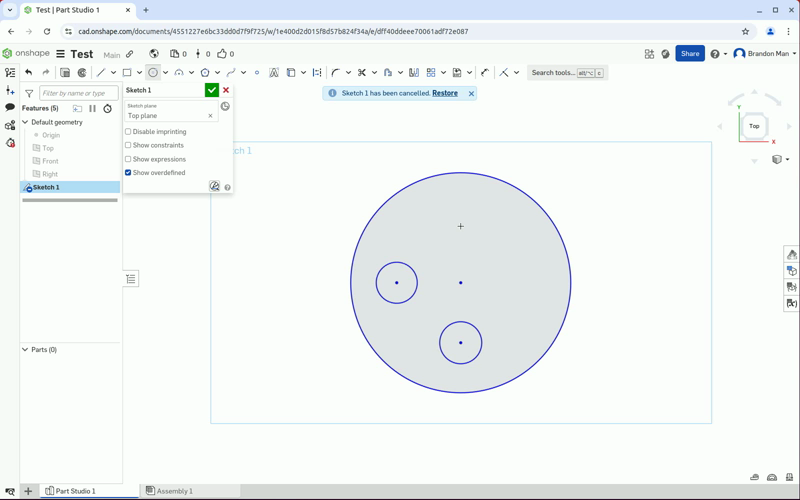
mouse_move(481, 225)
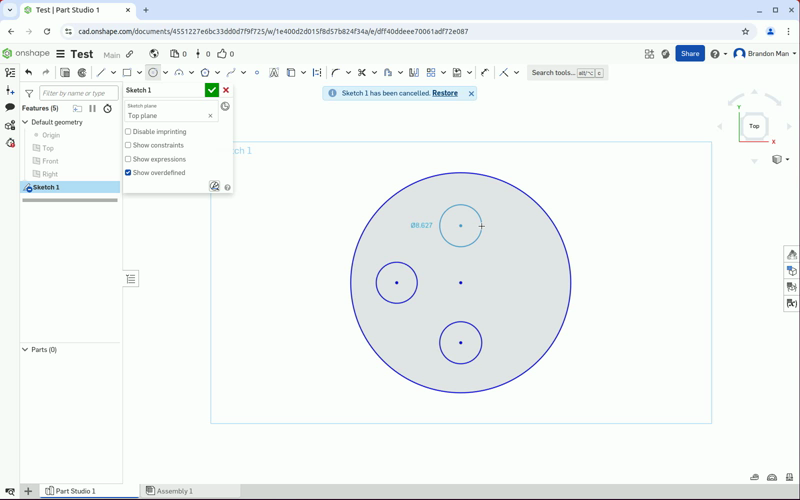
click(481, 225)
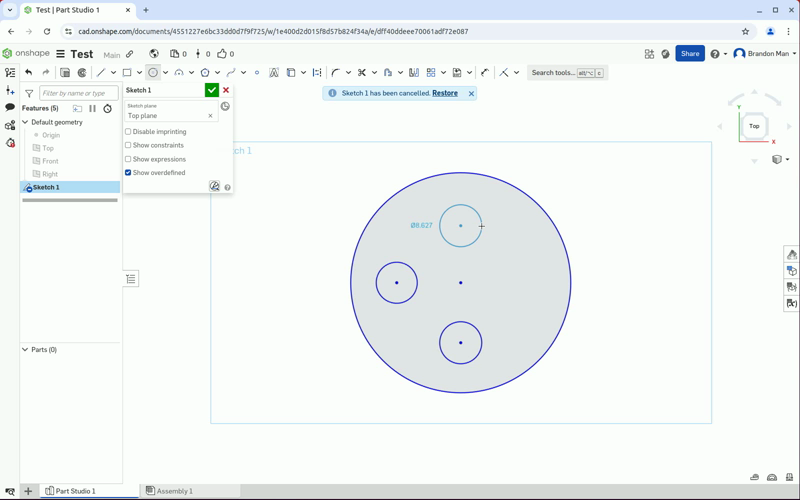
key(esc)
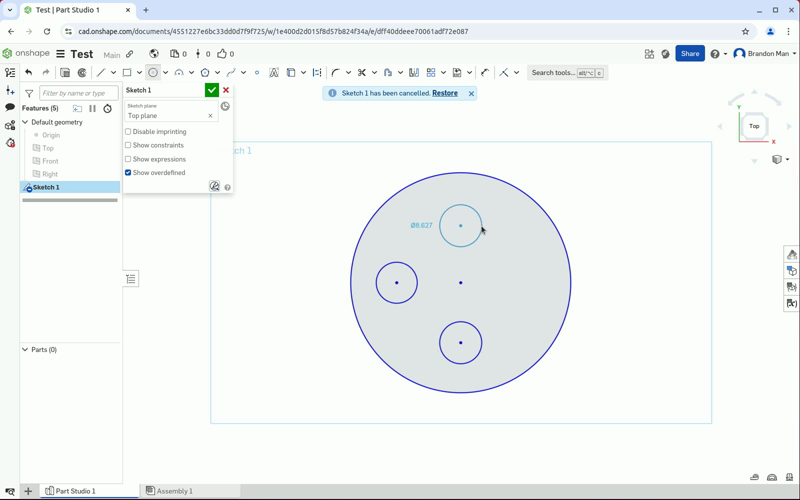
key(c)
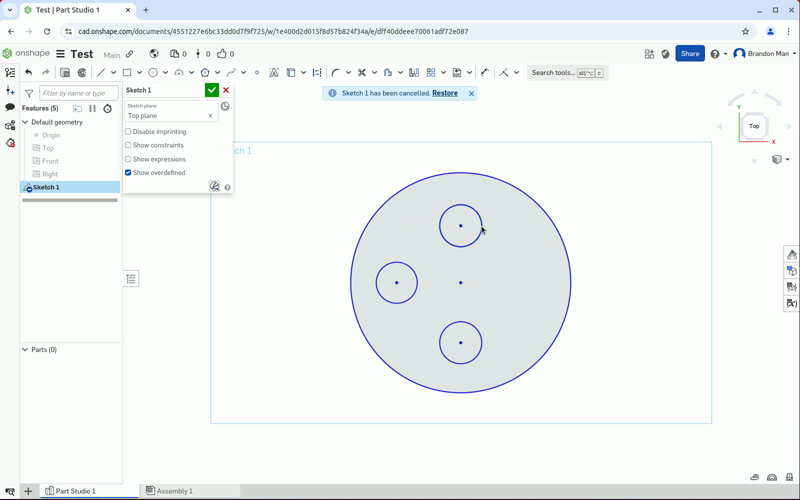
key_down(shift)
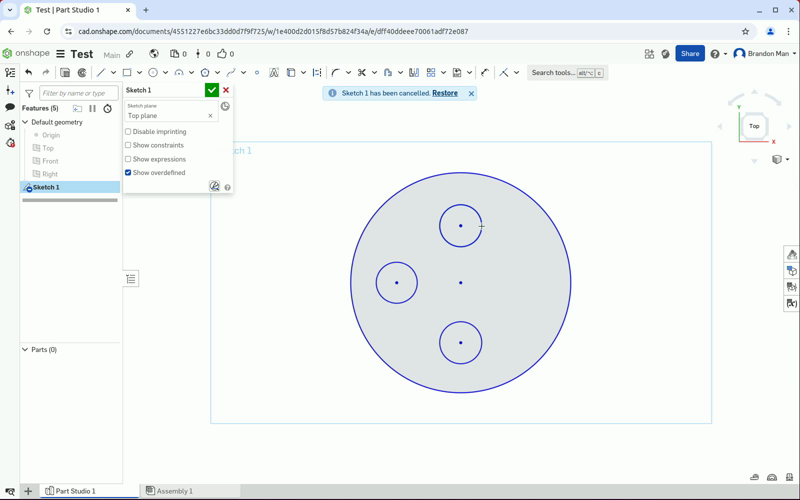
mouse_move(516, 282)
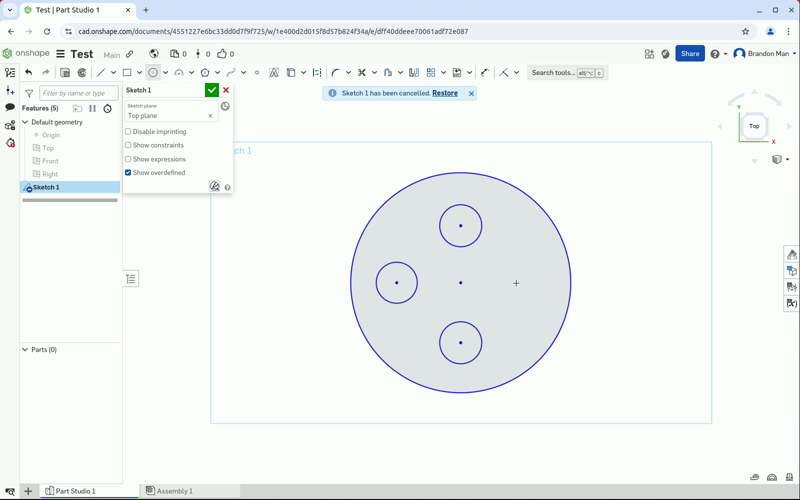
click(516, 282)
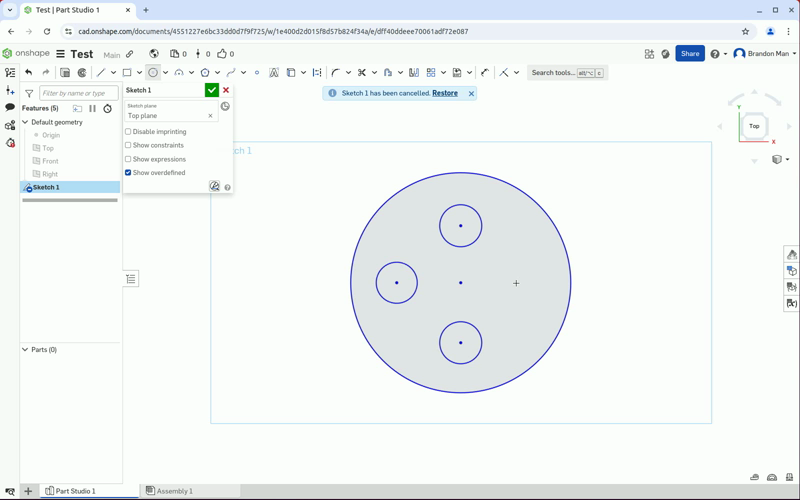
key_up(shift)
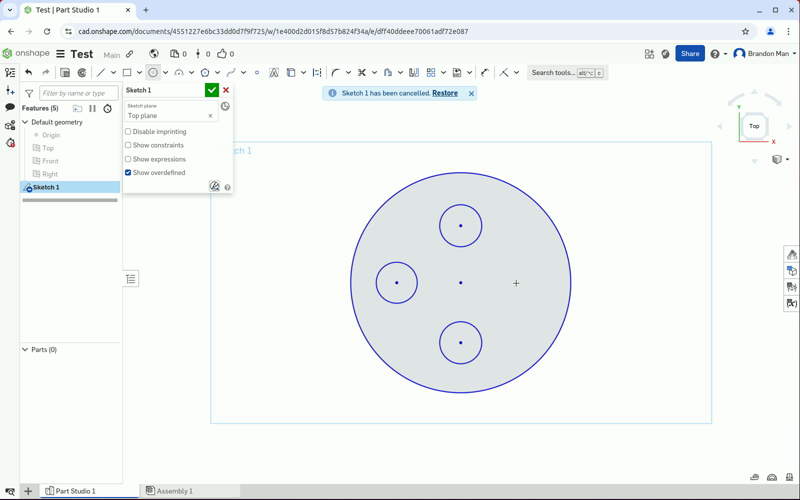
mouse_move(536, 282)
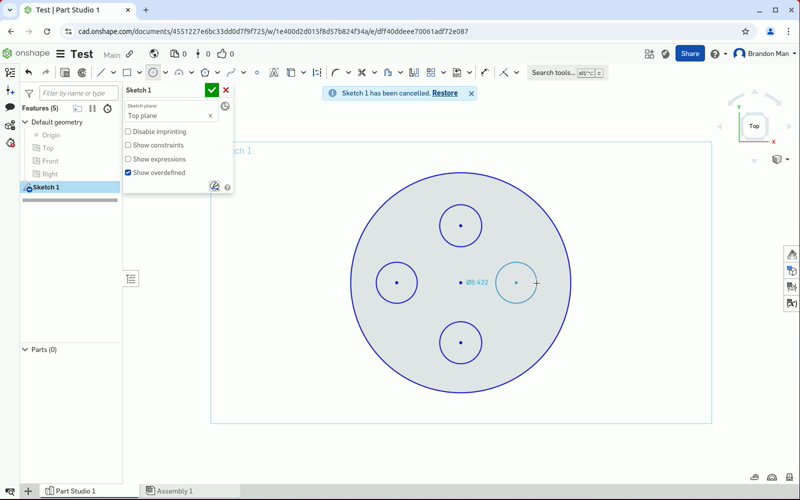
click(536, 282)
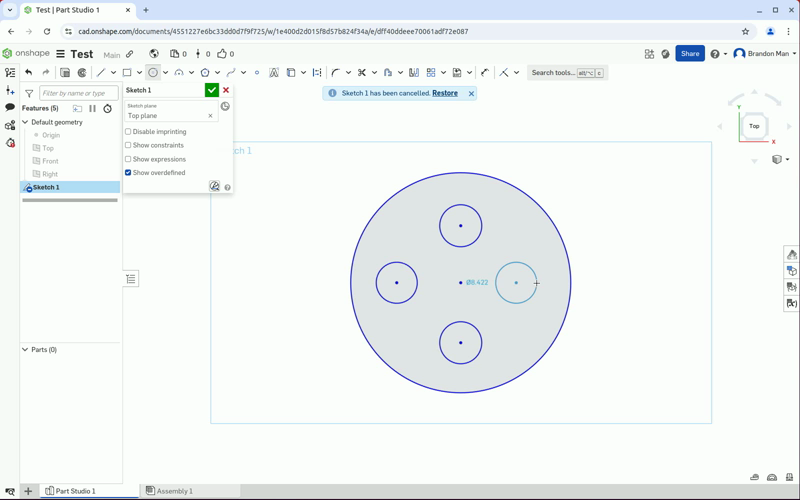
key(esc)
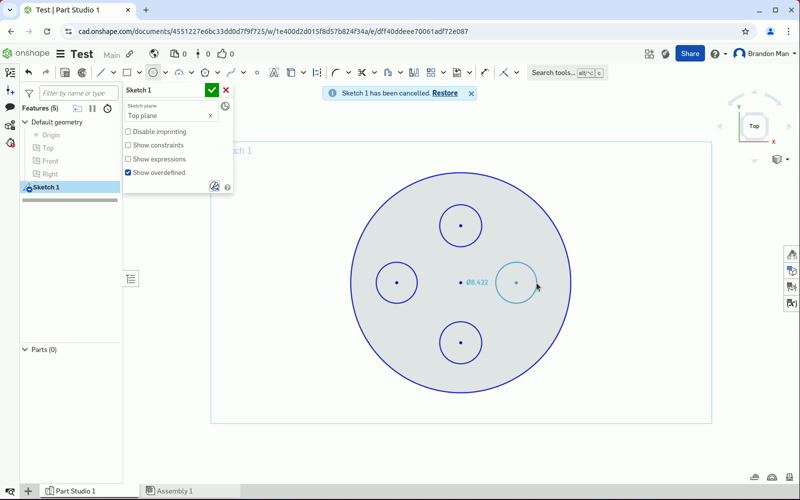
mouse_move(406, 345)
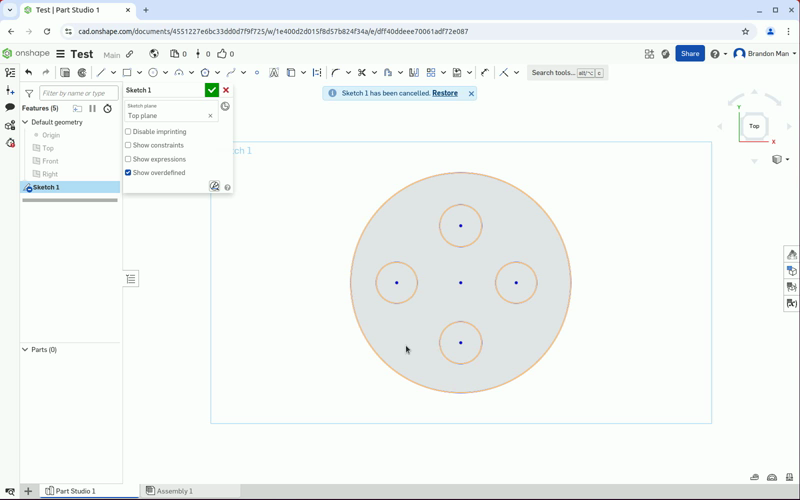
click(406, 345)
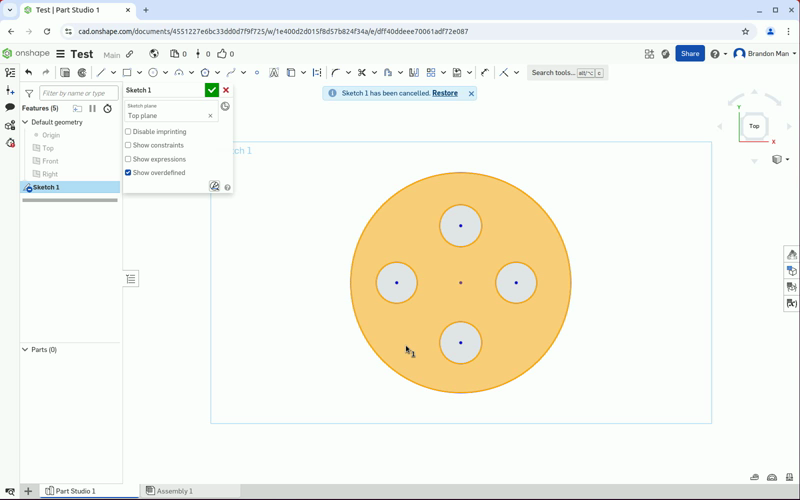
mouse_move(73, 352)
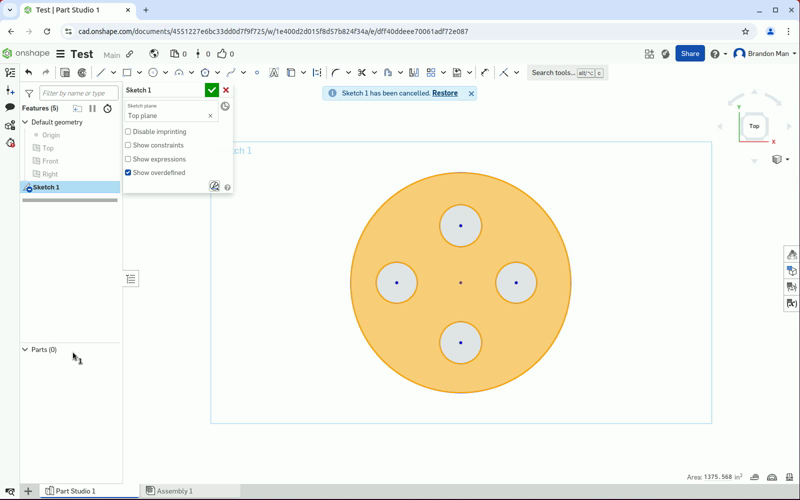
key(shift+y)
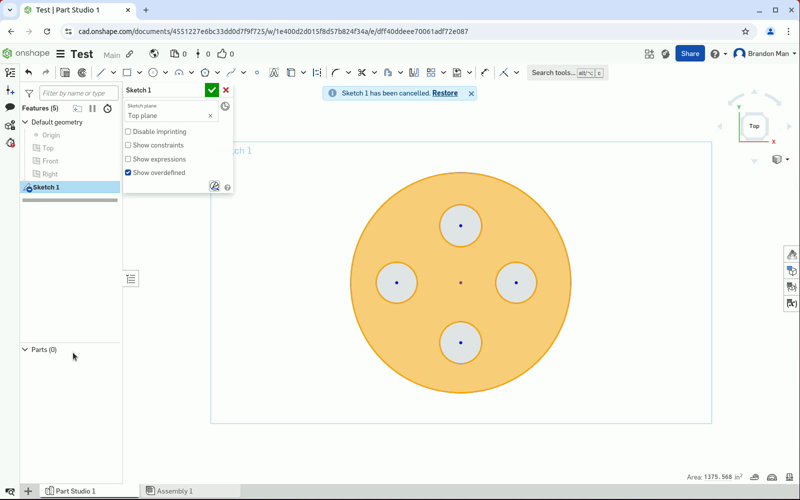
key(shift+e)
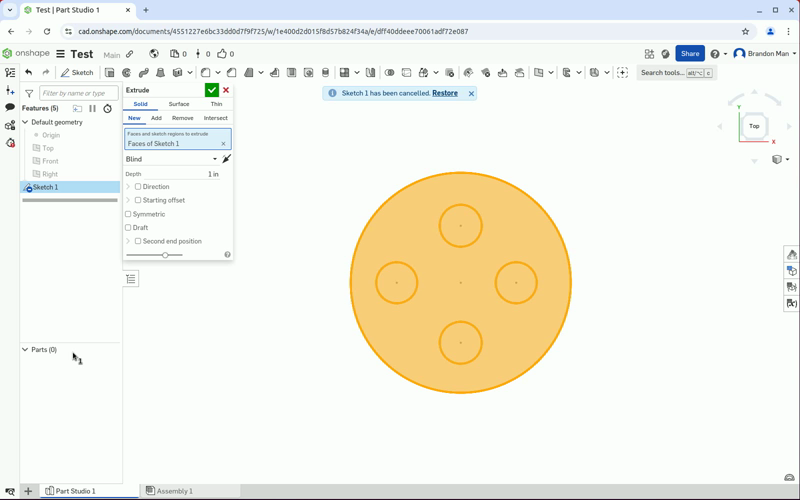
mouse_move(143, 106)
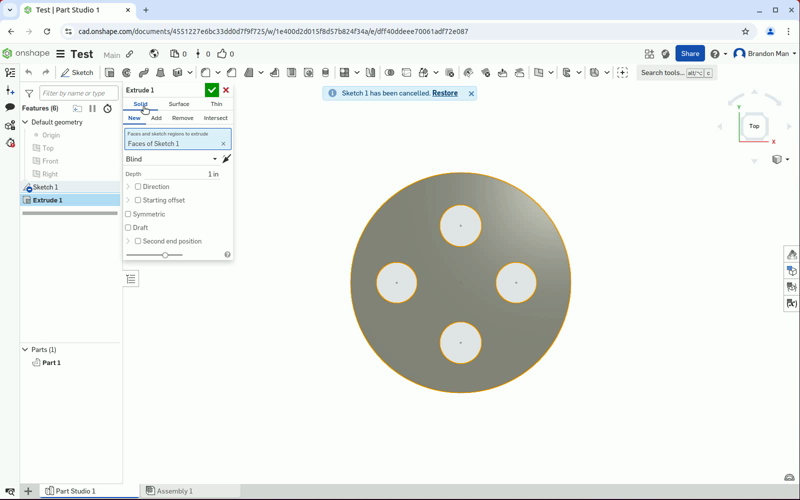
click(143, 106)
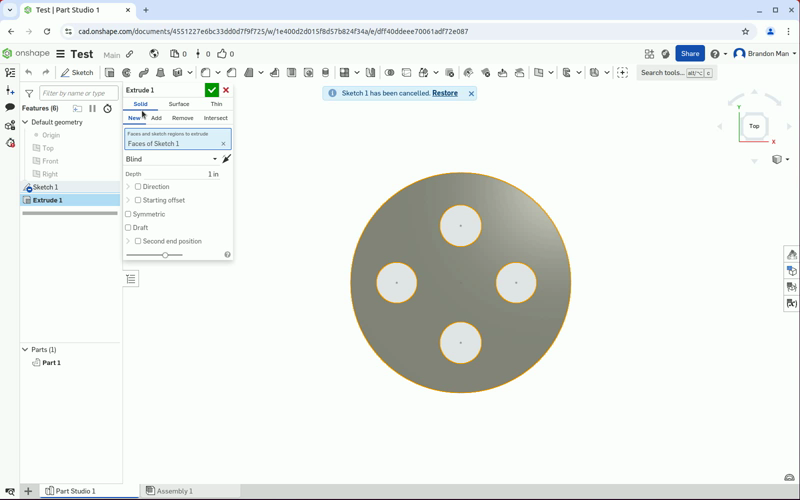
mouse_move(137, 120)
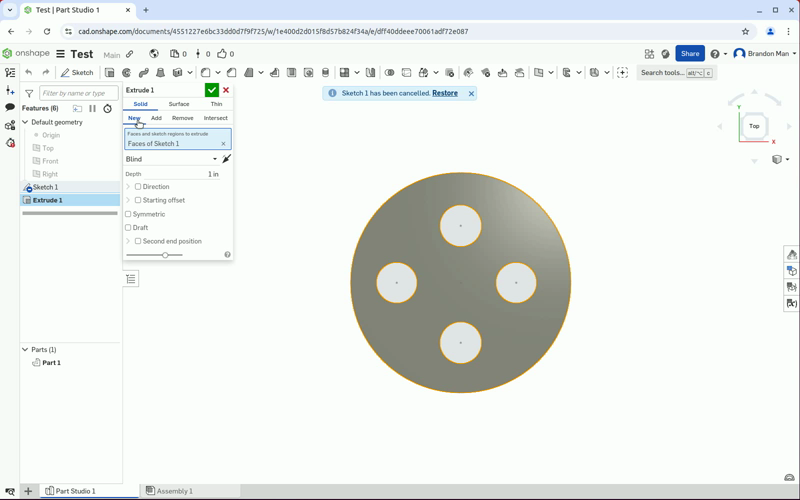
click(137, 120)
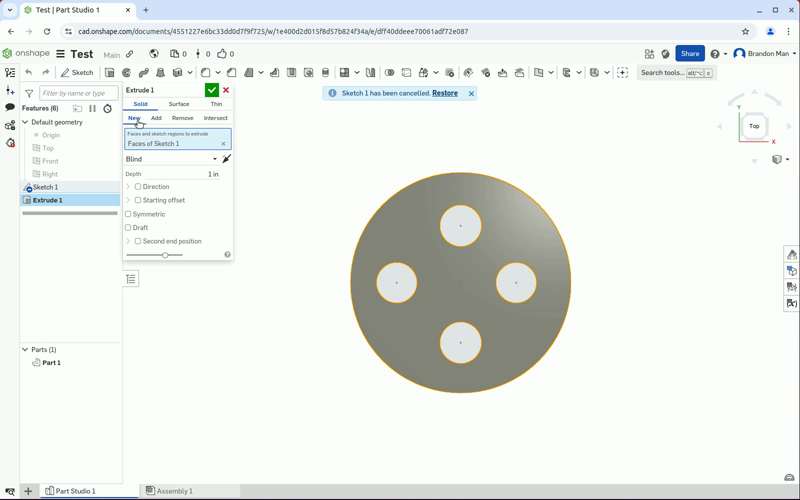
key(tab, 4)
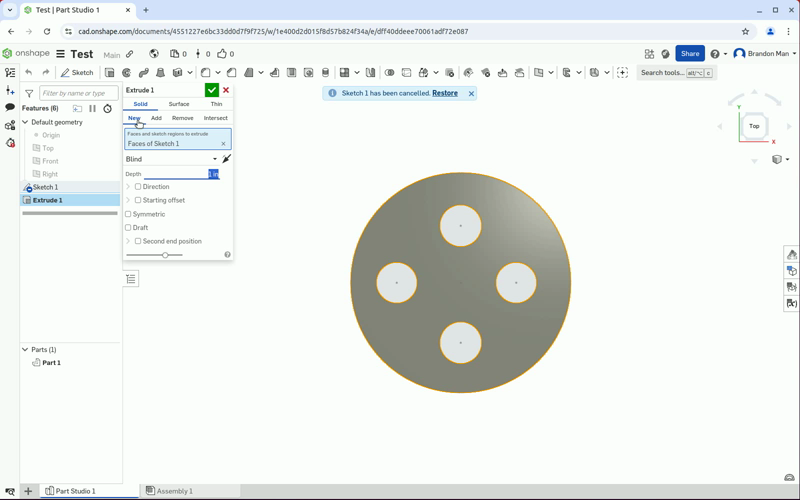
text(4.574)
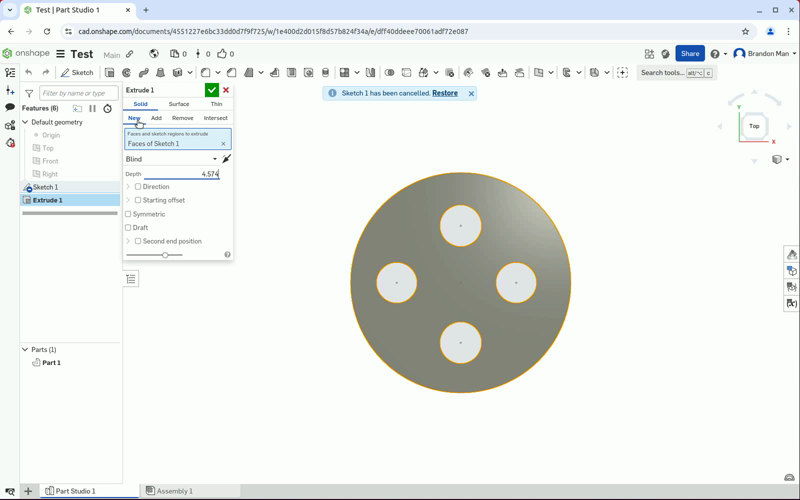
key(enter)
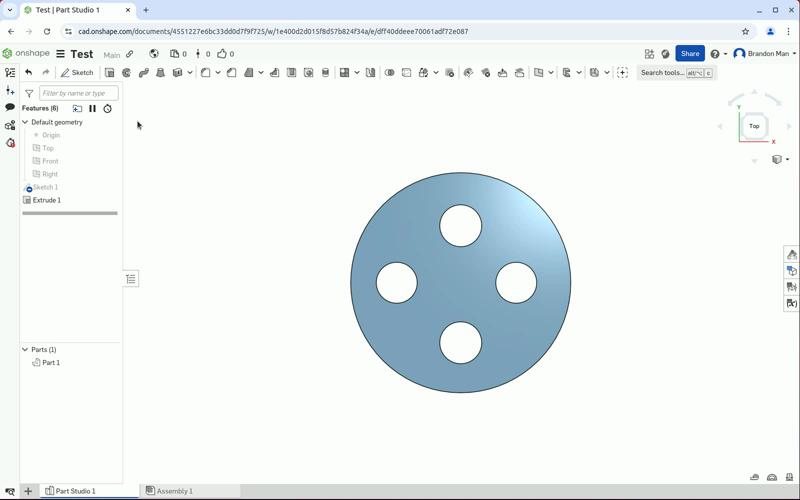
key(shift+h)
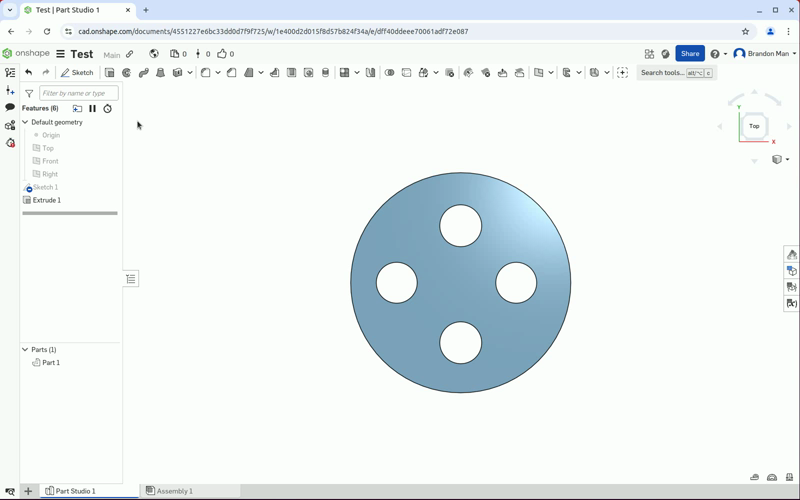
key(shift+h)
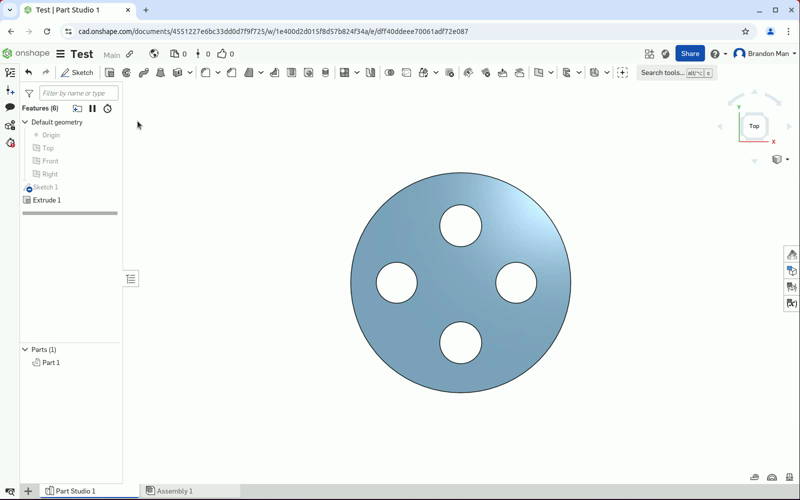
mouse_move(73, 189)
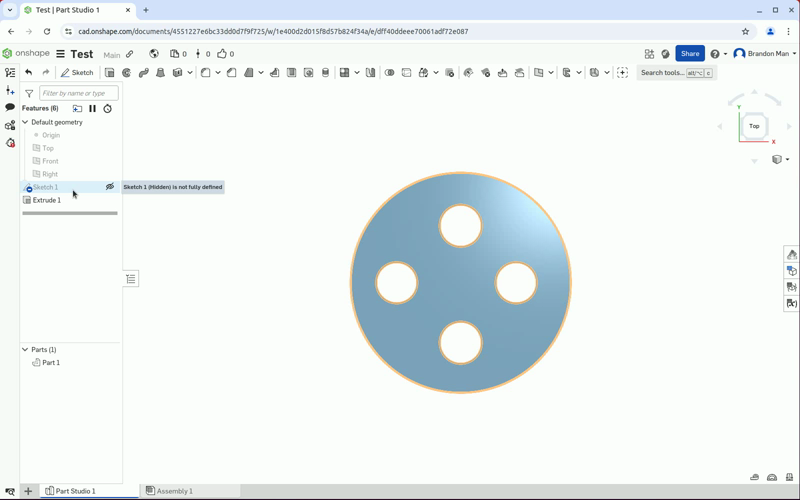
click(73, 189)
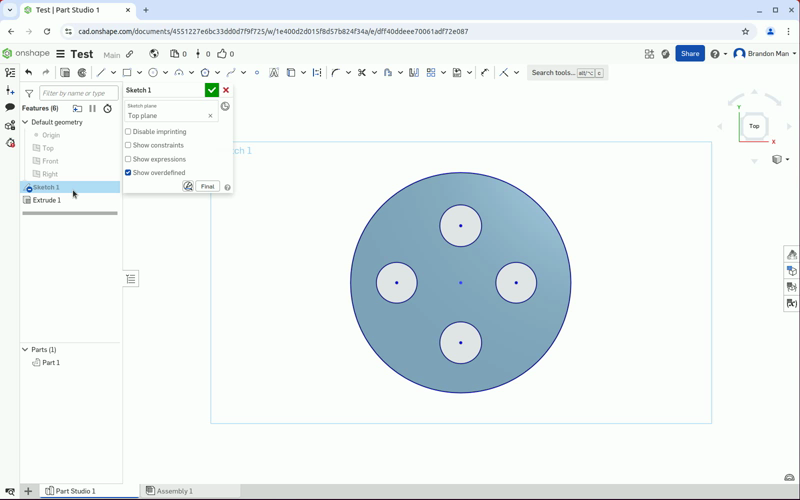
mouse_move(229, 92)
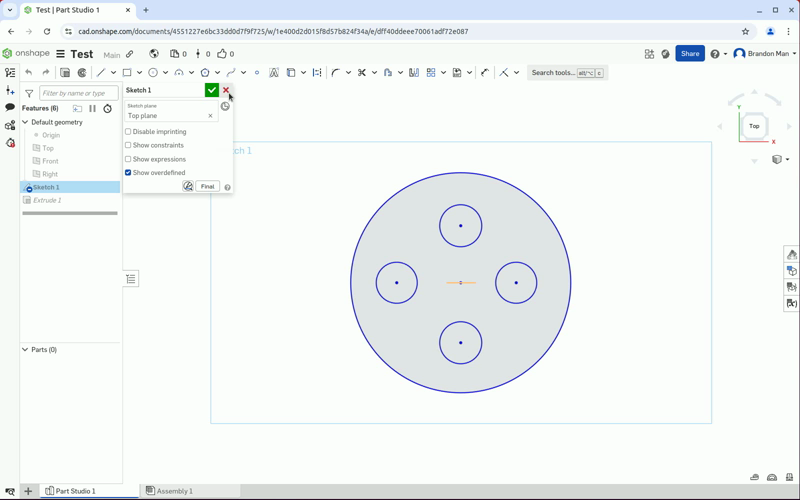
click(229, 92)
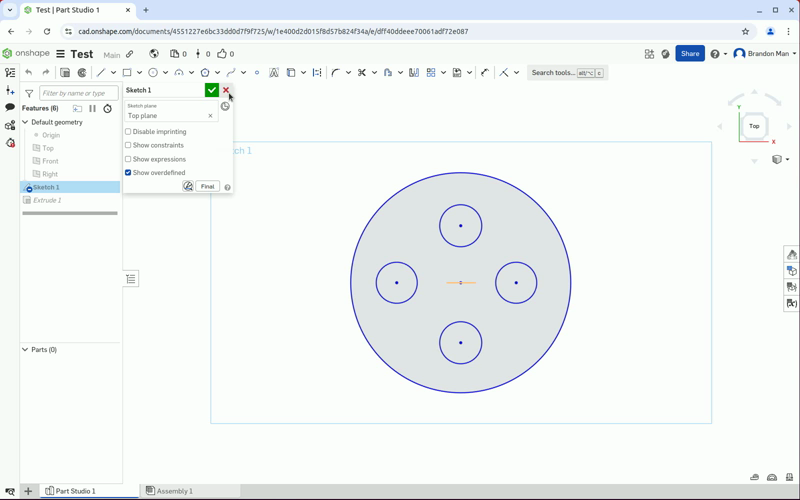
key(shift+s)
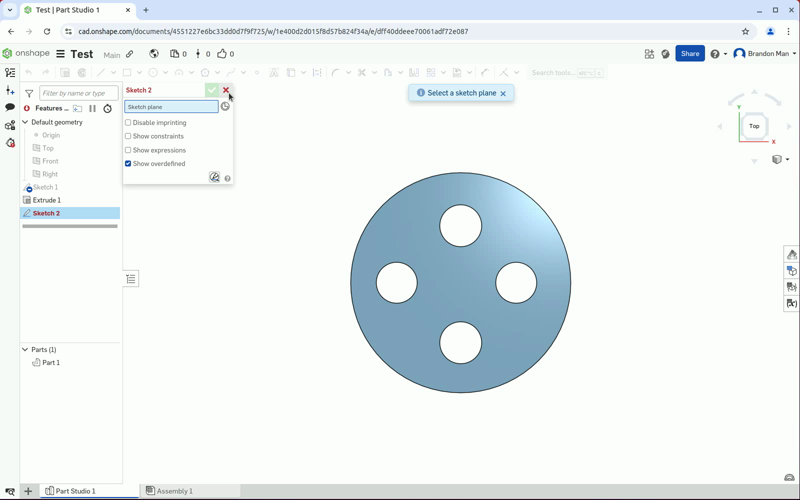
mouse_move(73, 150)
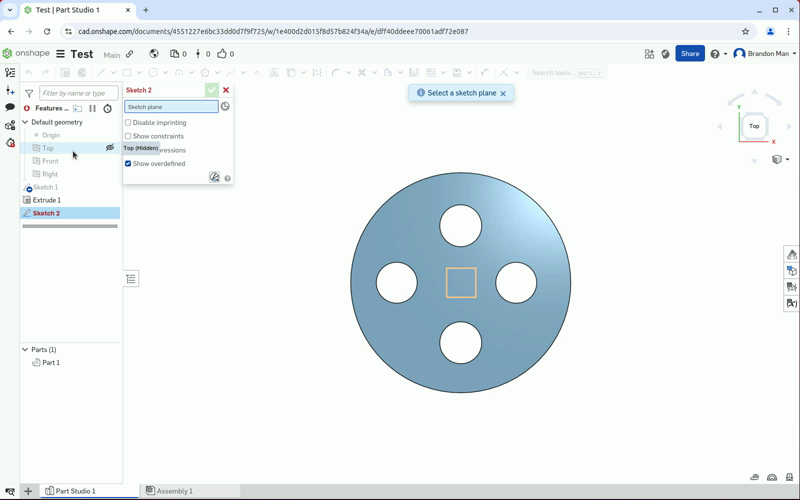
click(73, 150)
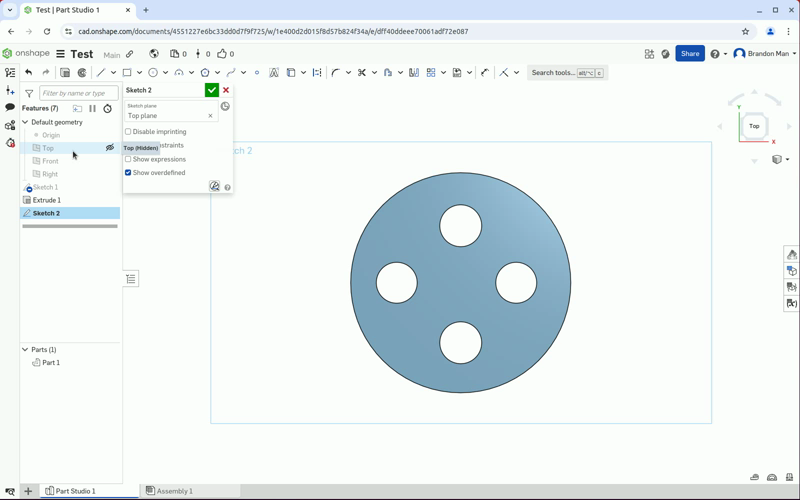
mouse_move(73, 352)
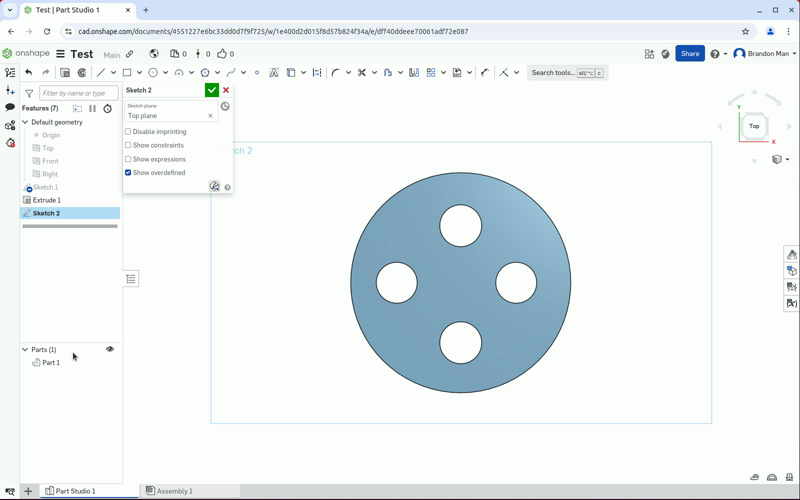
key(y)
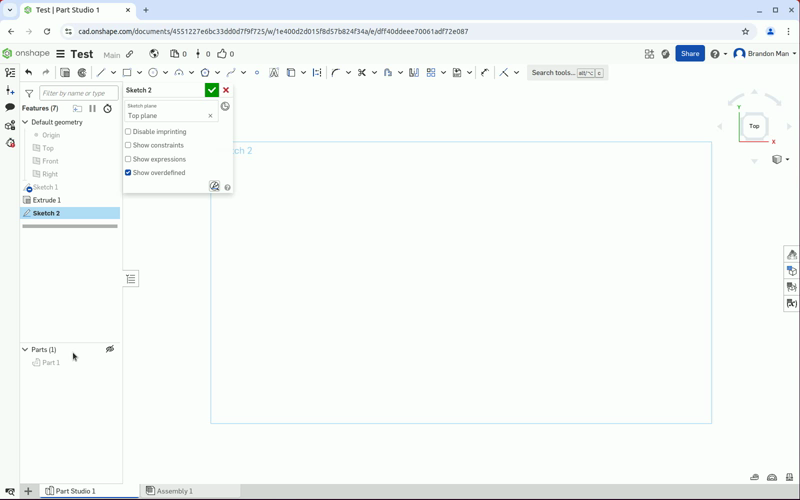
key(c)
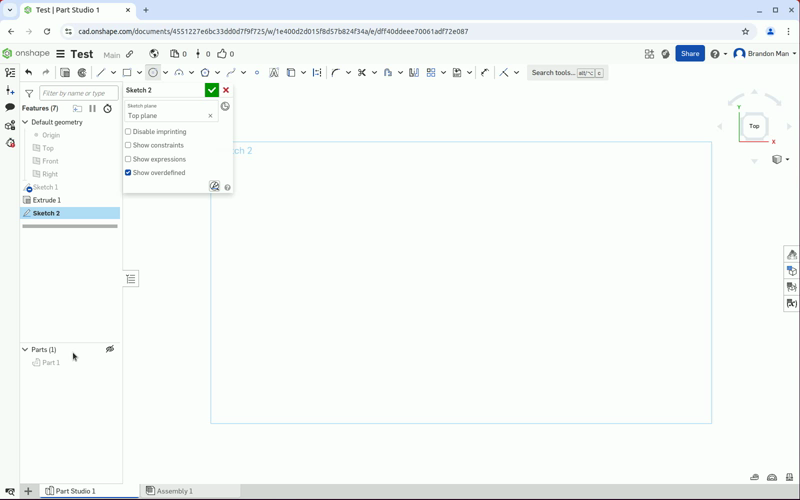
key_down(shift)
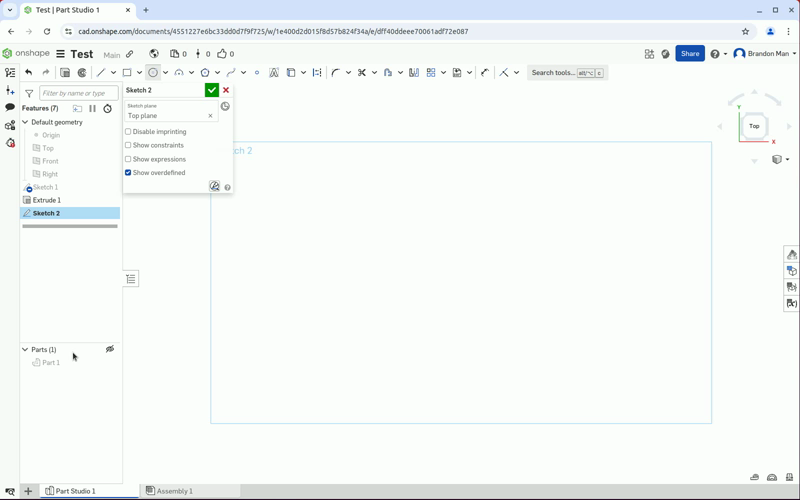
mouse_move(461, 282)
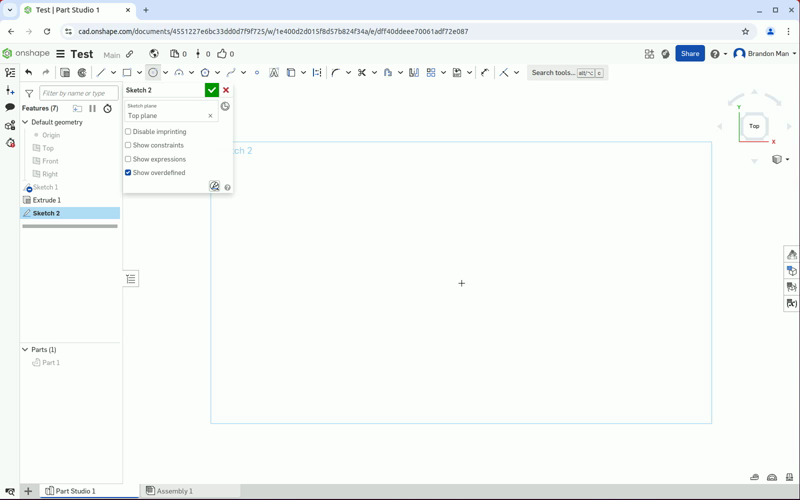
click(461, 282)
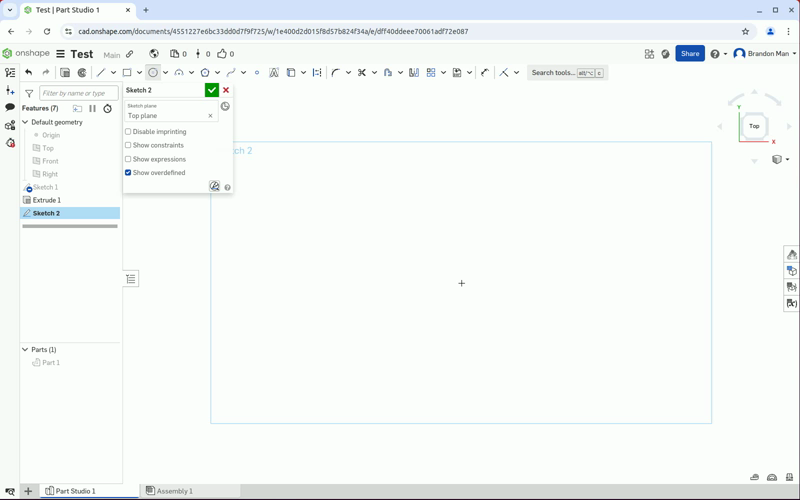
key_up(shift)
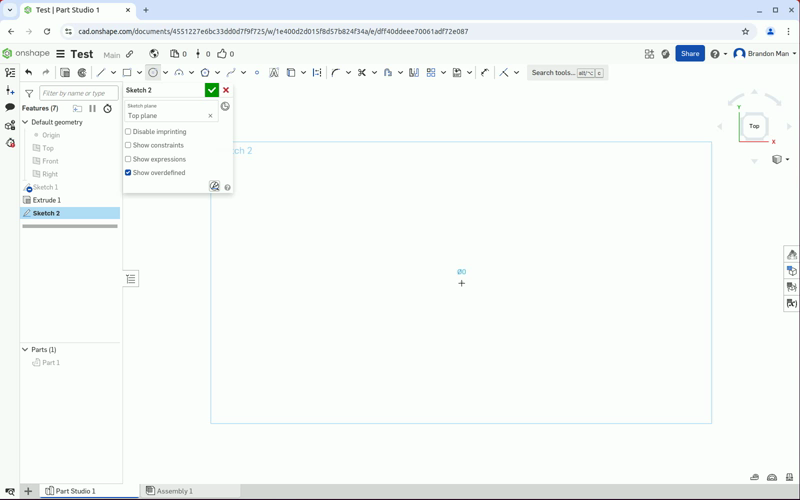
mouse_move(494, 282)
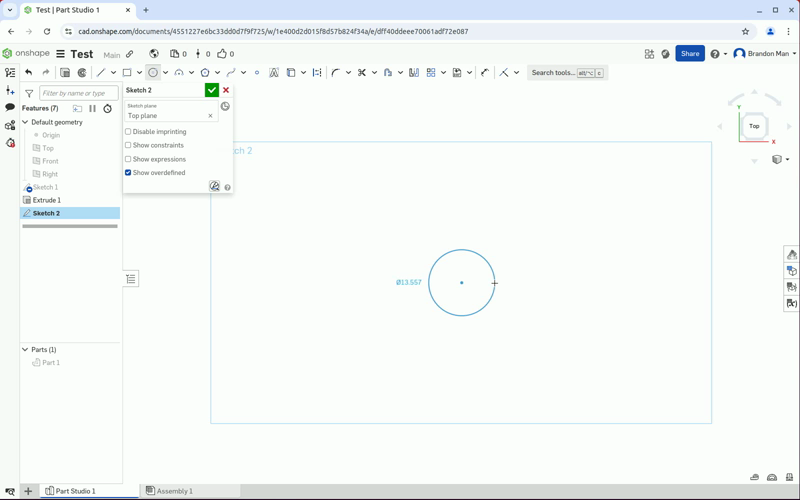
click(494, 282)
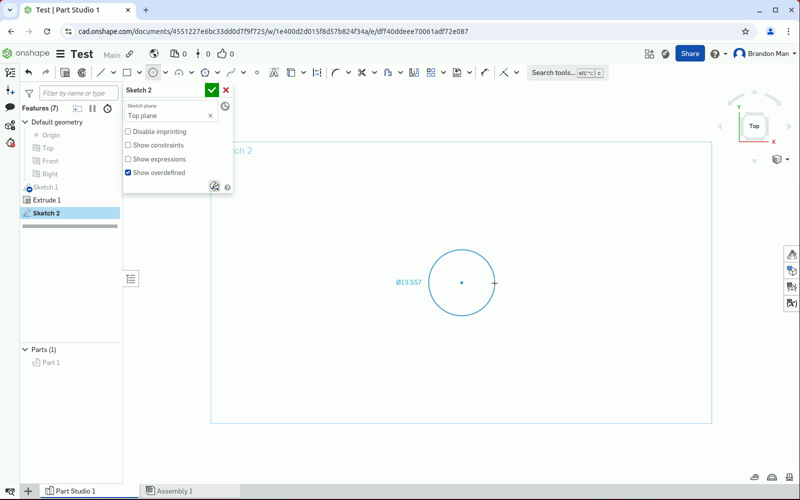
key(esc)
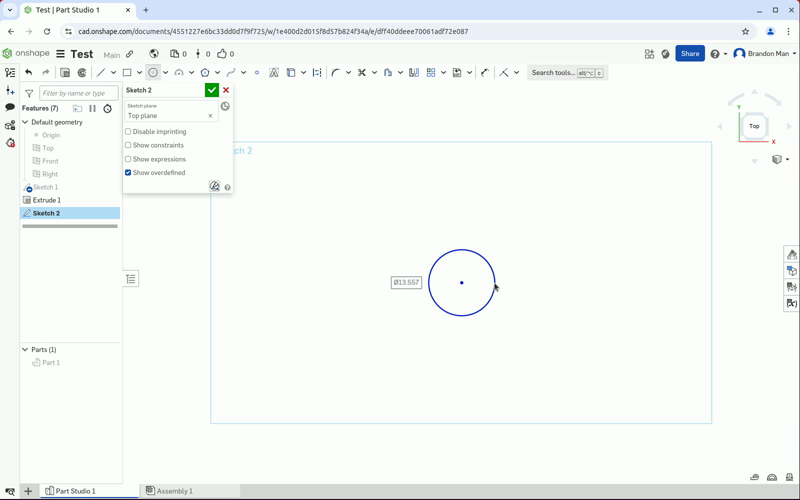
mouse_move(469, 265)
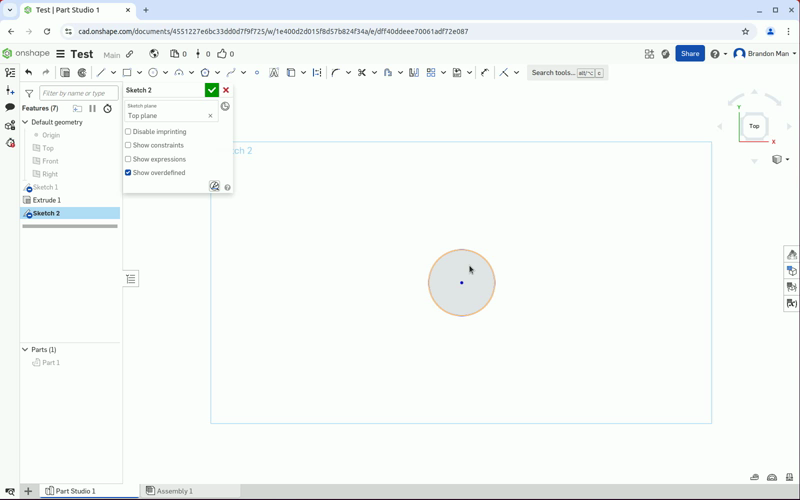
click(469, 265)
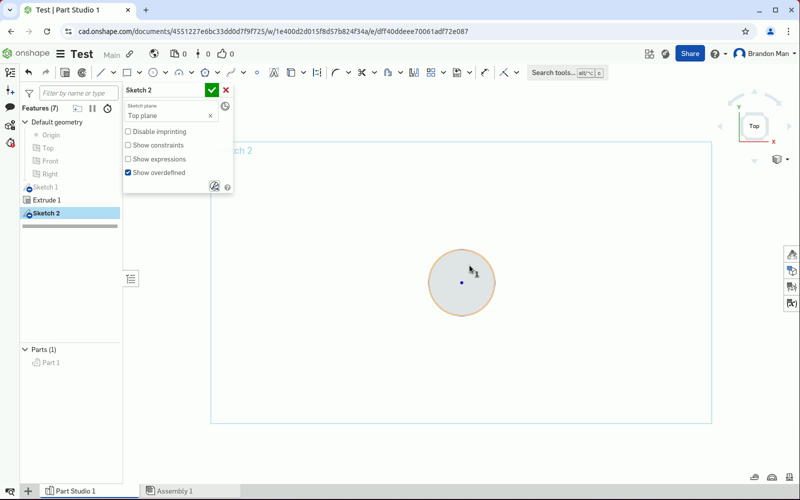
mouse_move(73, 352)
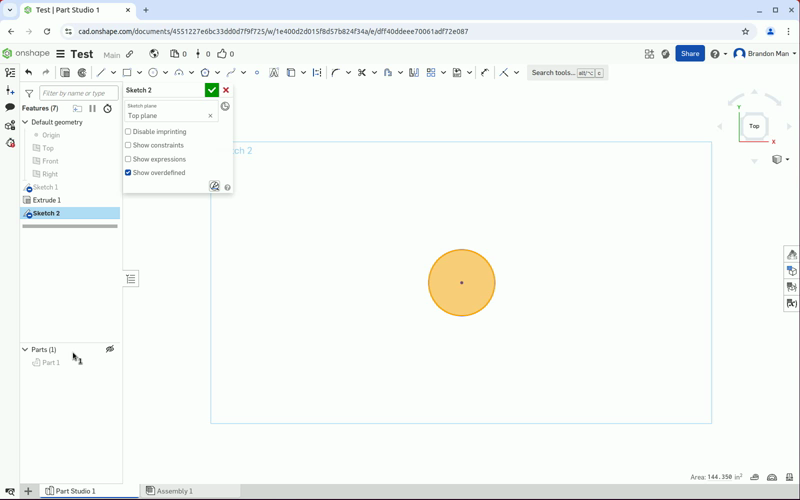
key(shift+y)
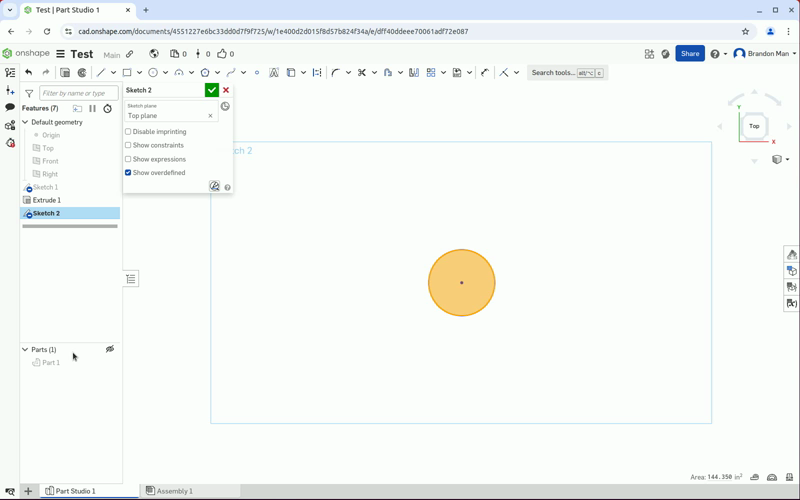
key(shift+e)
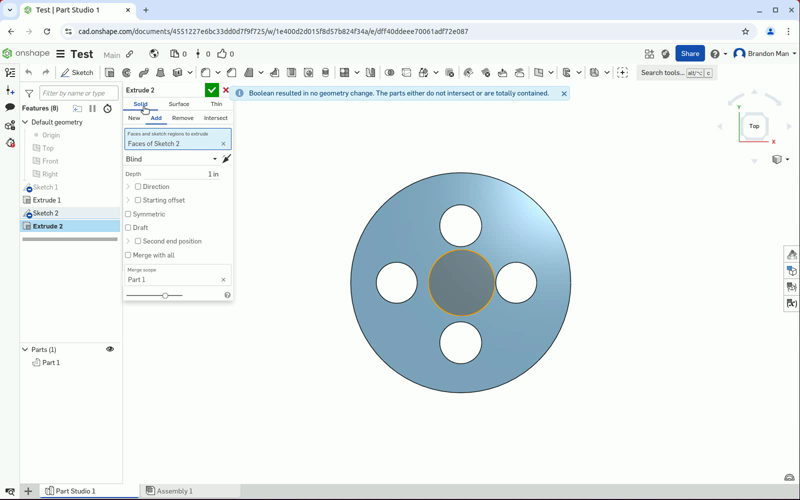
mouse_move(143, 106)
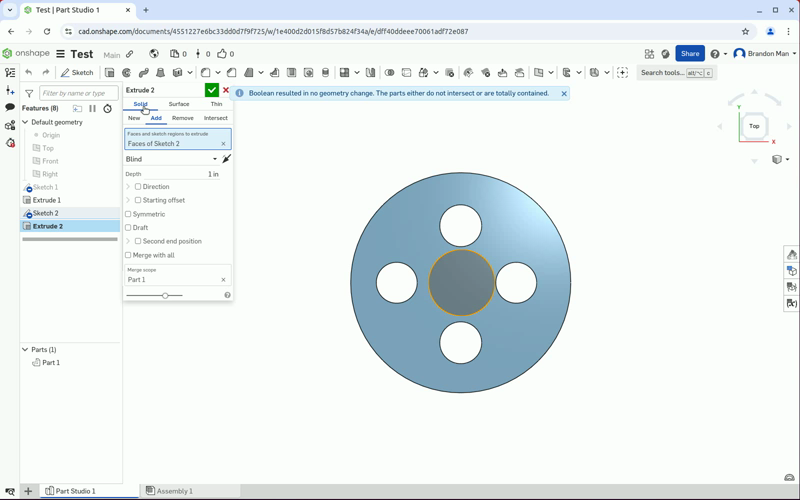
click(143, 106)
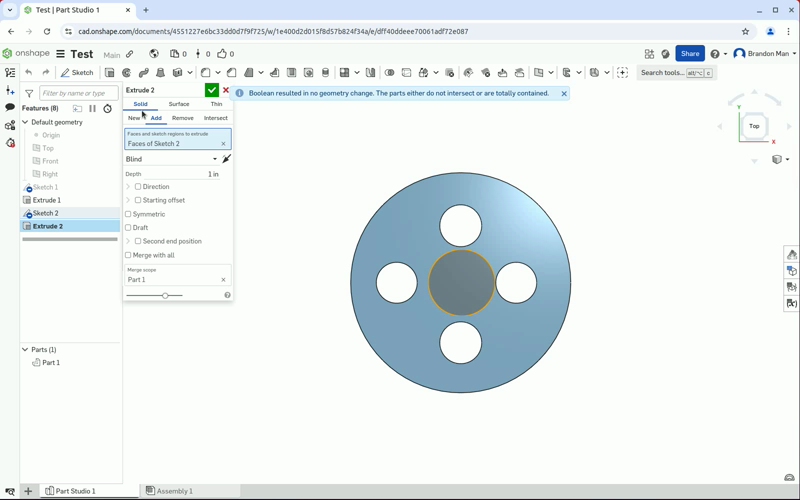
mouse_move(137, 120)
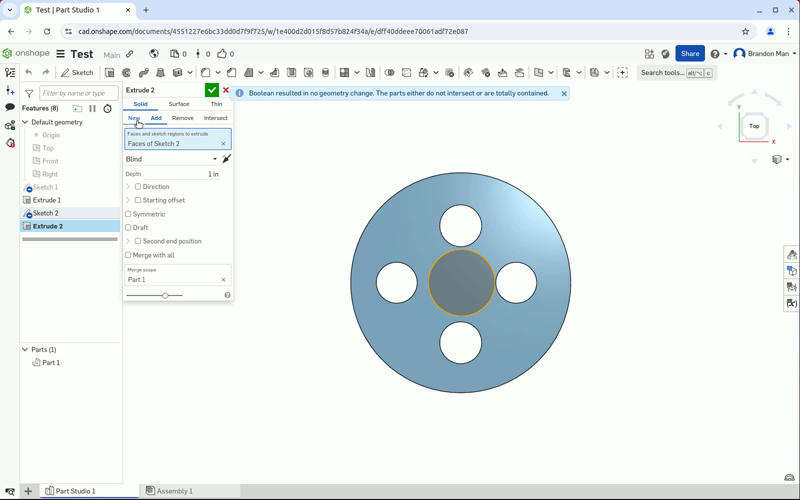
click(137, 120)
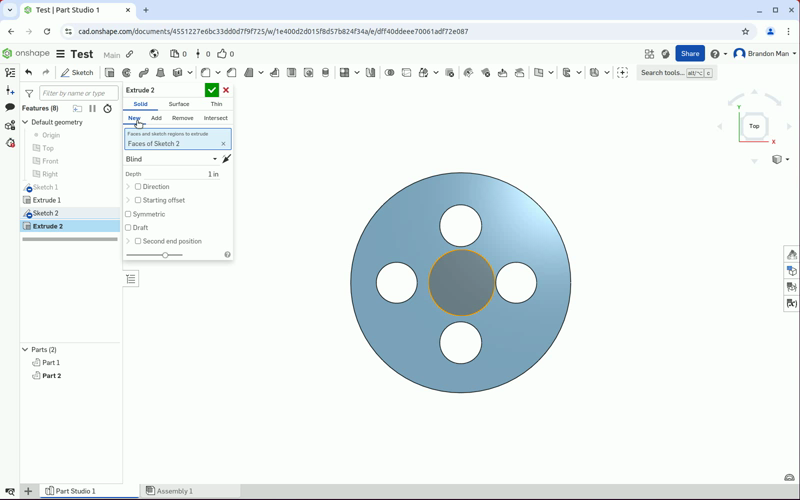
key(tab, 4)
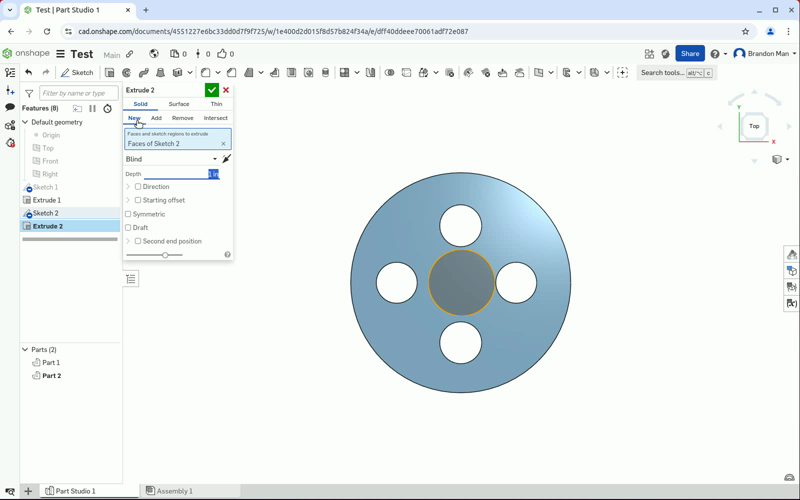
text(18.535)
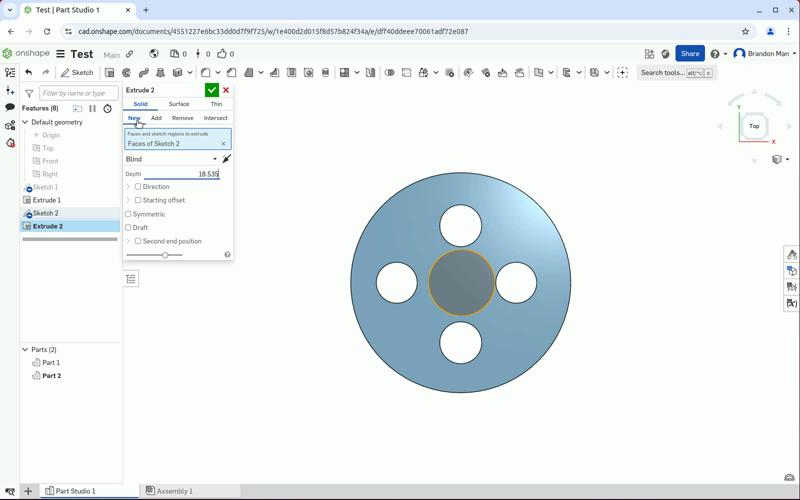
key(enter)
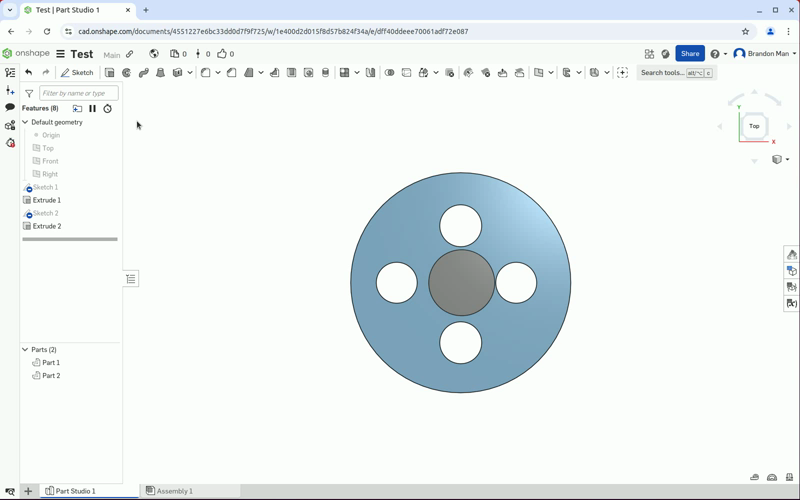
key(shift+h)
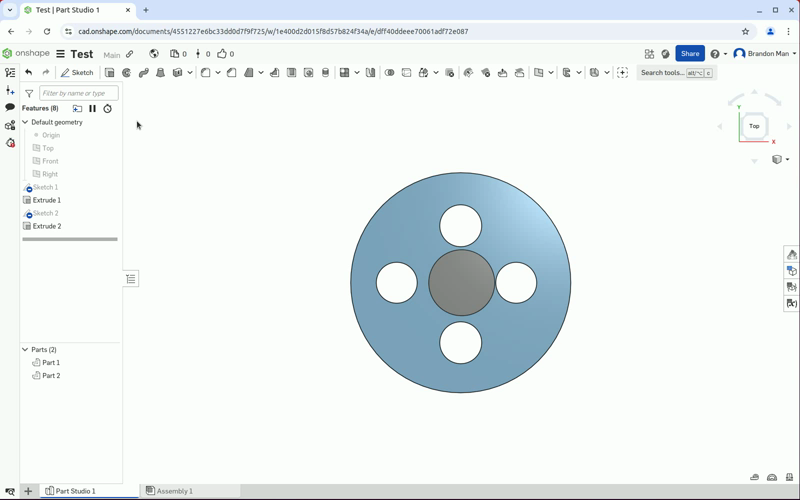
key(shift+h)
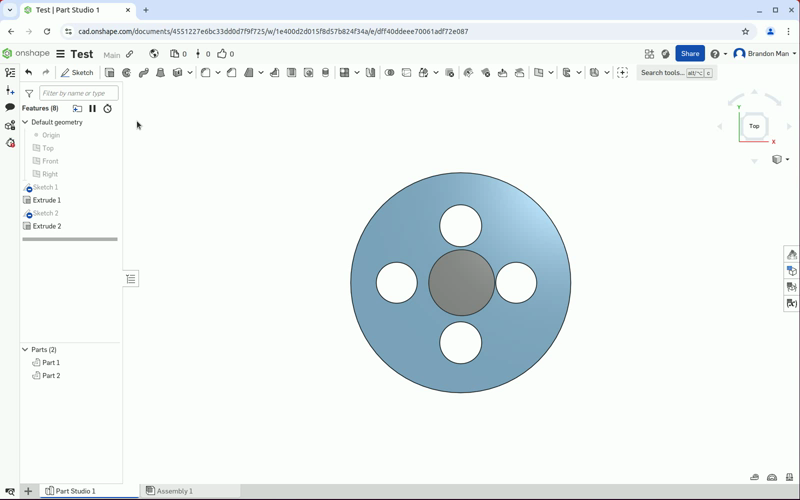
mouse_move(73, 189)
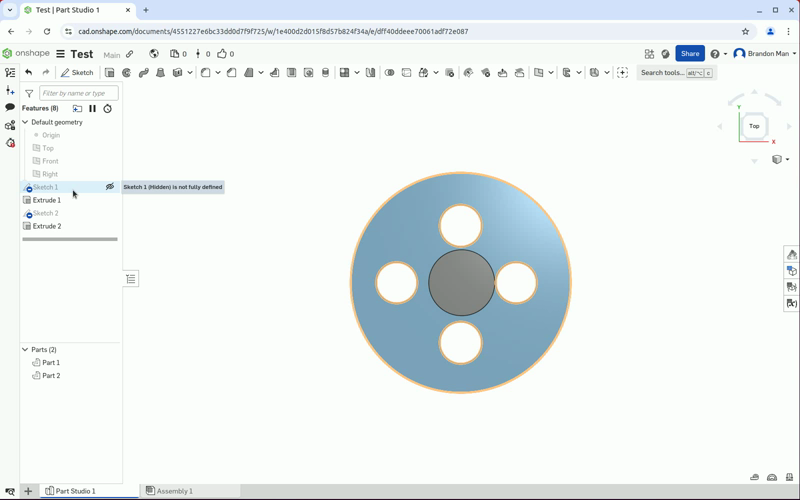
click(73, 189)
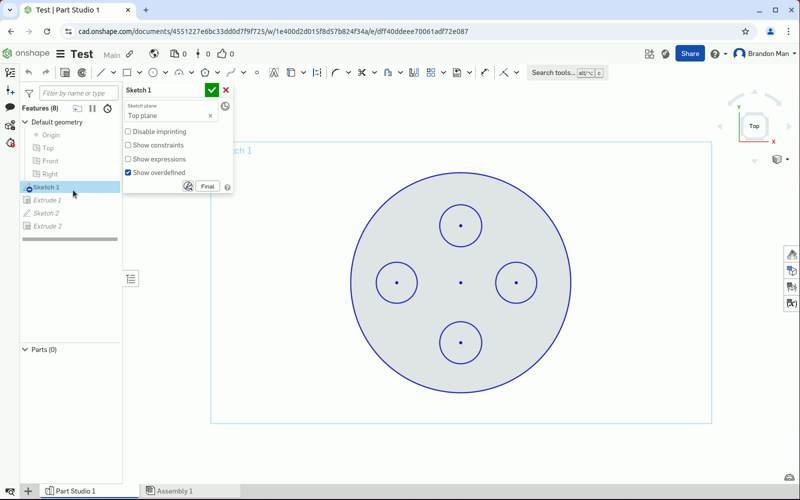
mouse_move(229, 92)
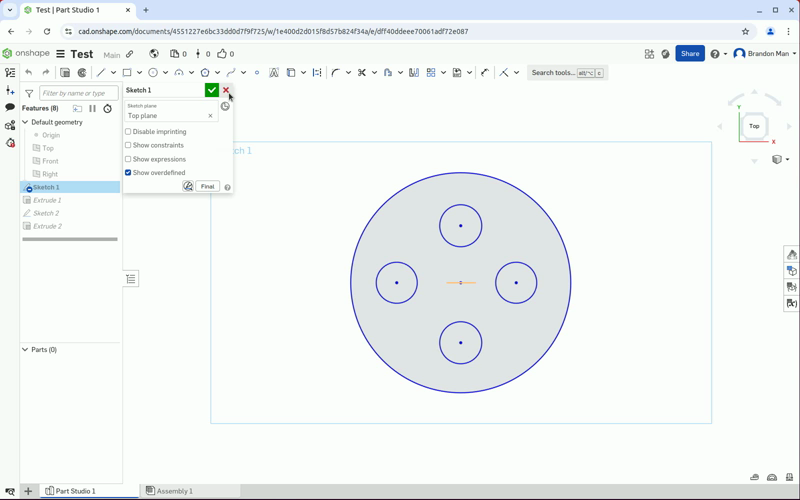
click(229, 92)
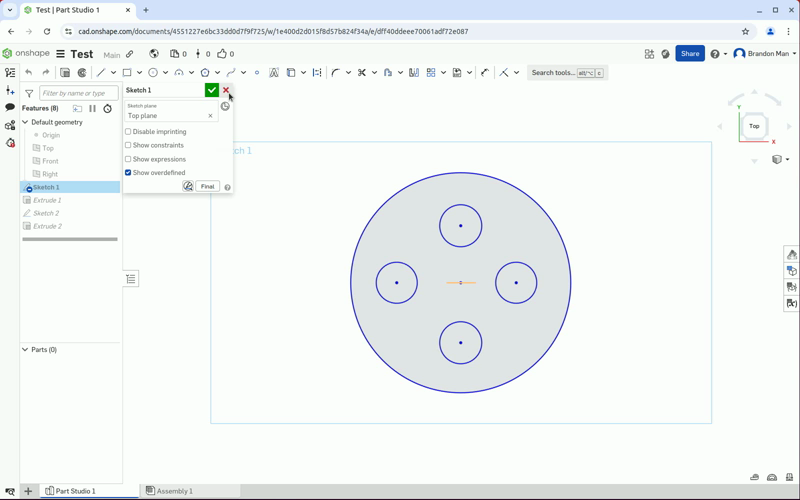
key(shift+s)
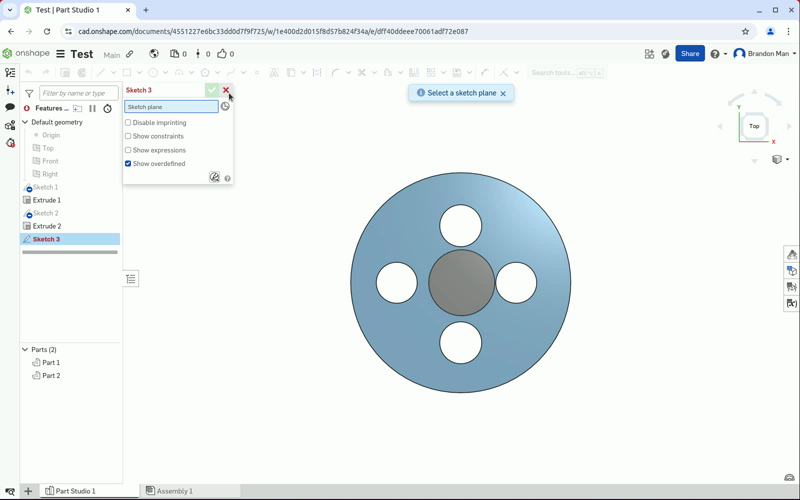
mouse_move(73, 150)
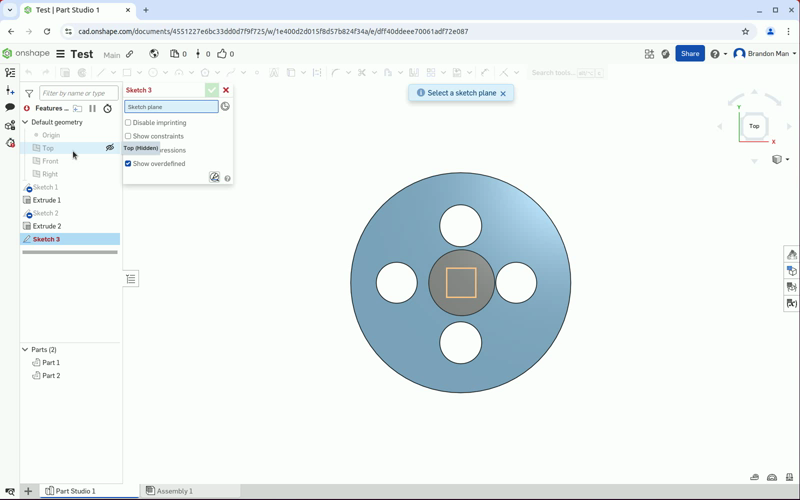
click(73, 150)
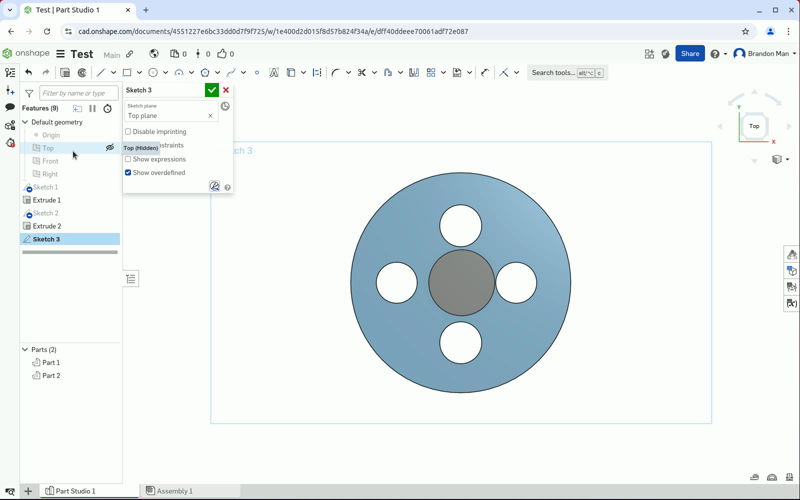
mouse_move(73, 352)
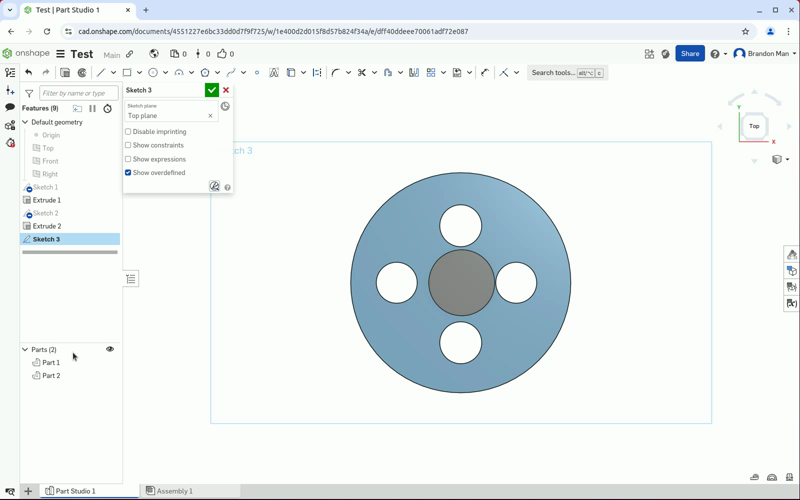
key(y)
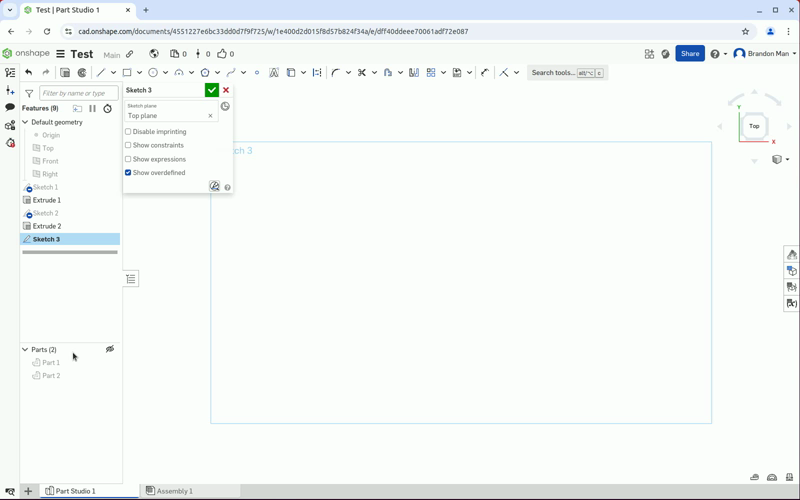
key(c)
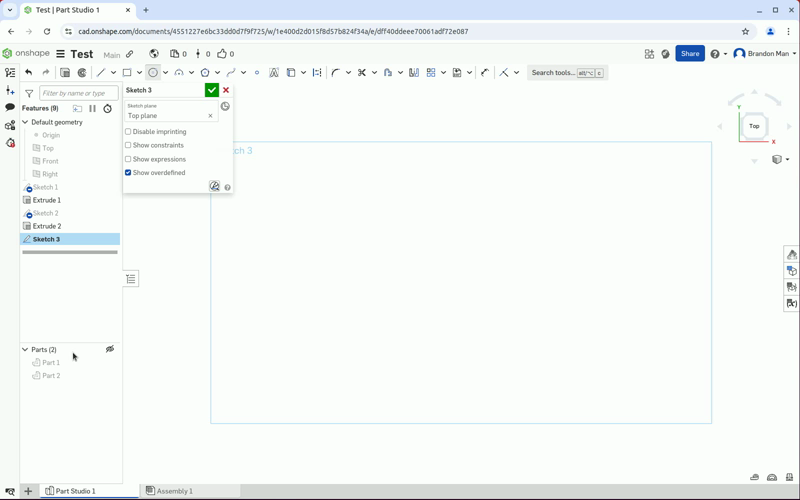
key_down(shift)
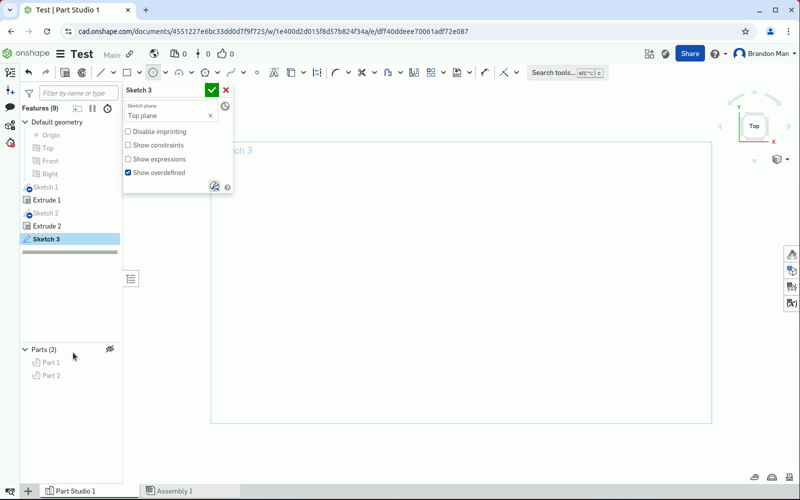
mouse_move(461, 282)
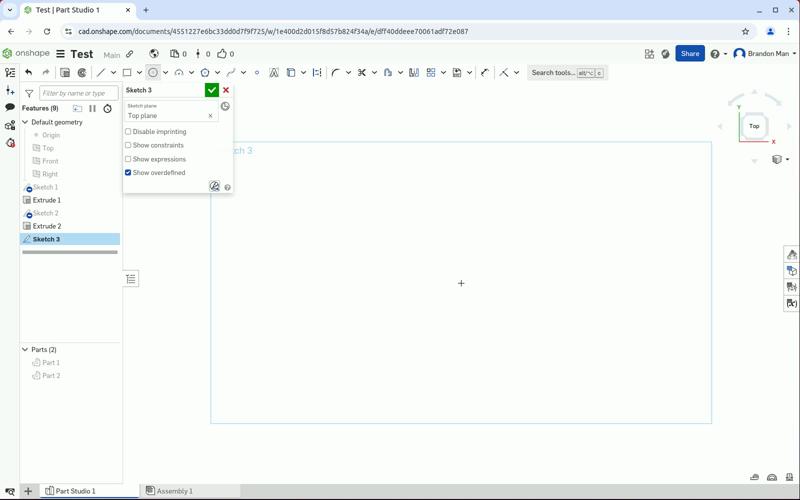
click(461, 282)
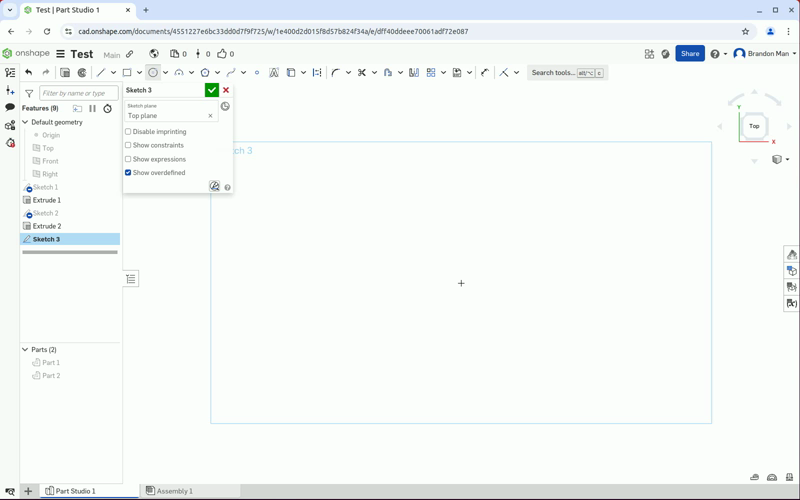
key_up(shift)
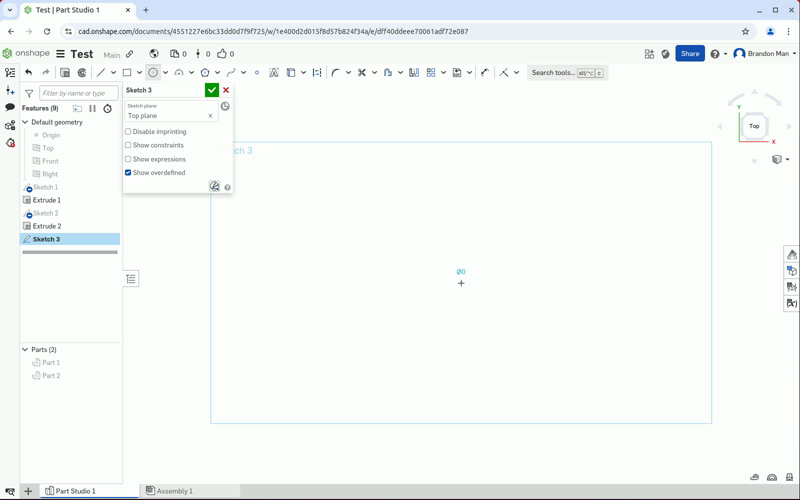
mouse_move(485, 282)
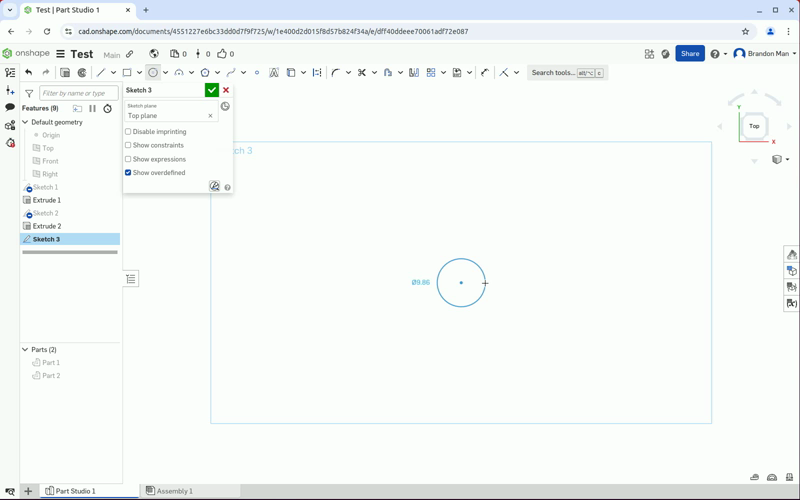
click(485, 282)
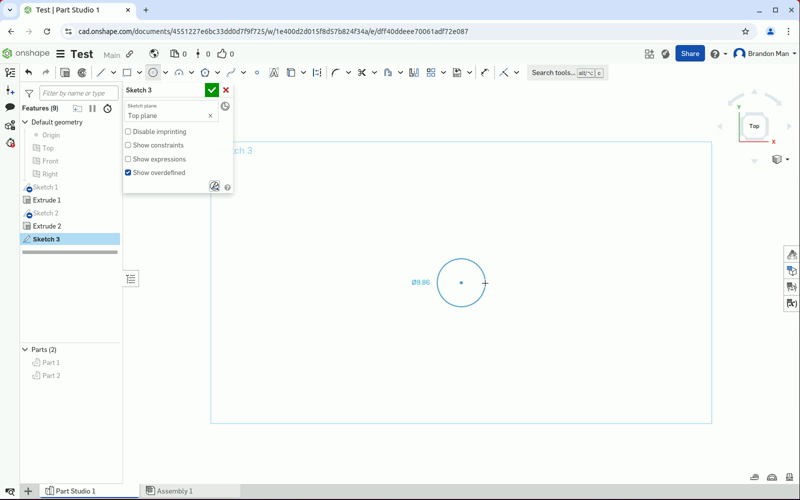
key(esc)
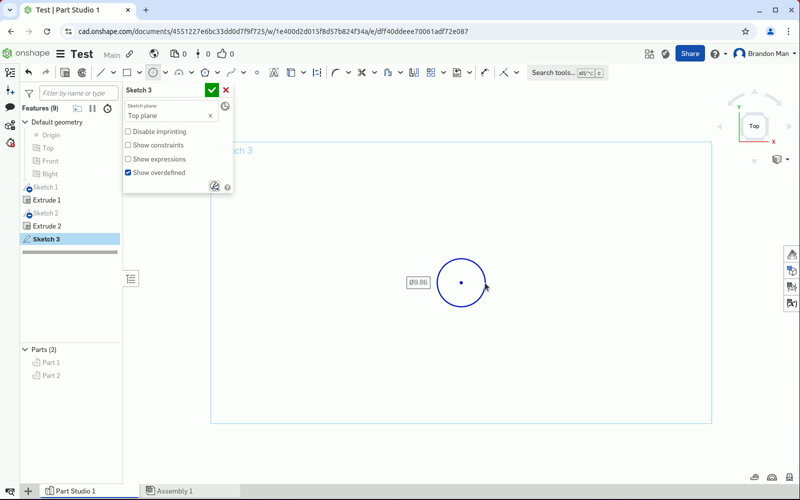
key(c)
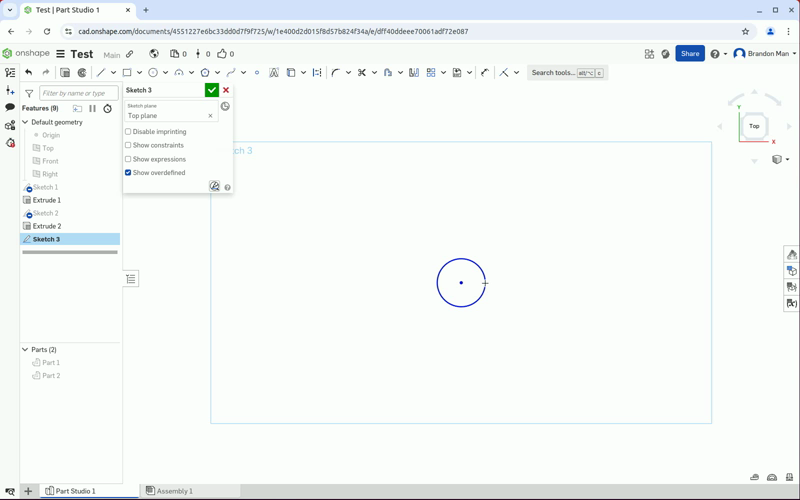
key_down(shift)
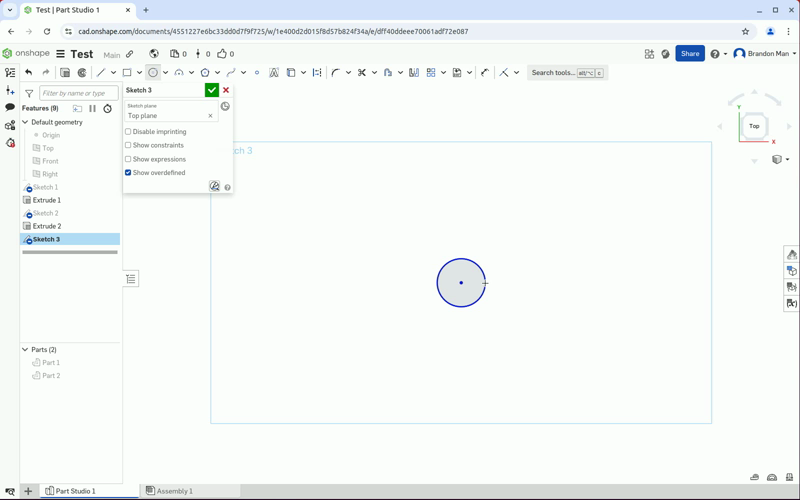
mouse_move(461, 282)
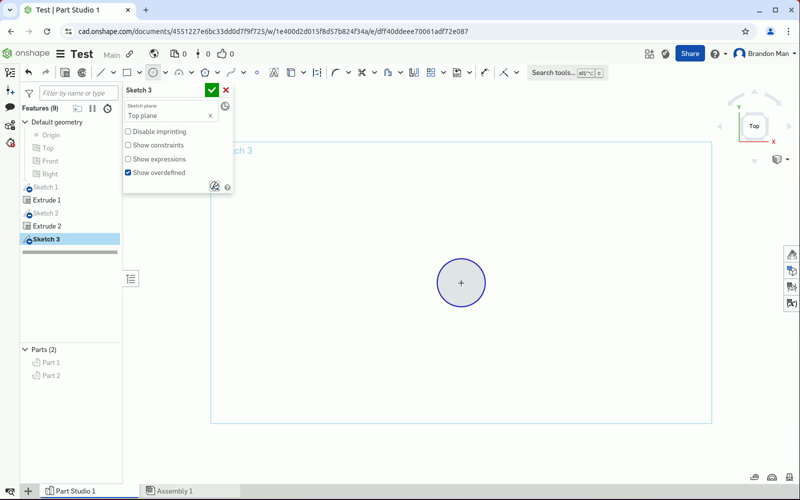
click(461, 282)
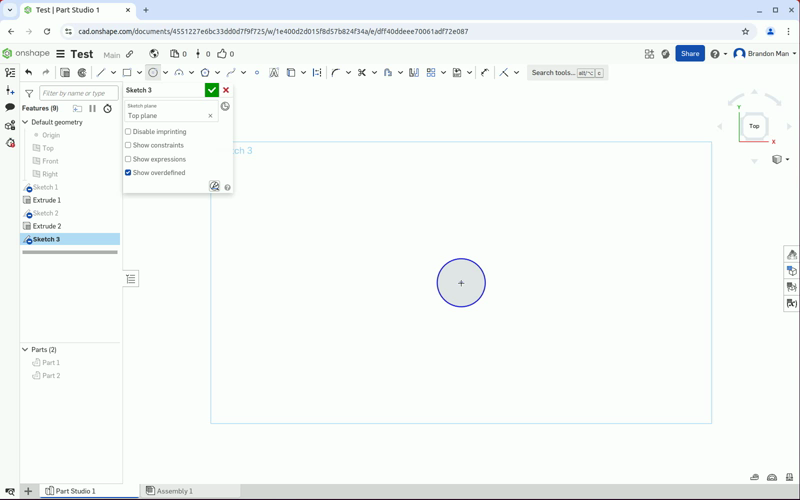
key_up(shift)
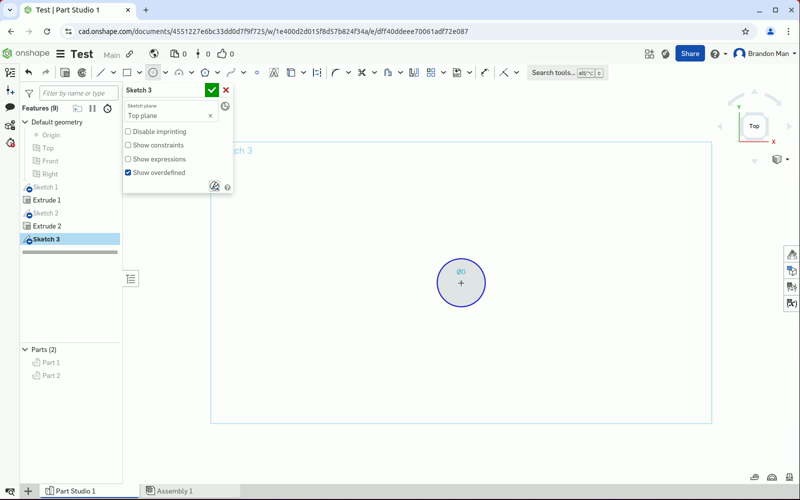
mouse_move(477, 282)
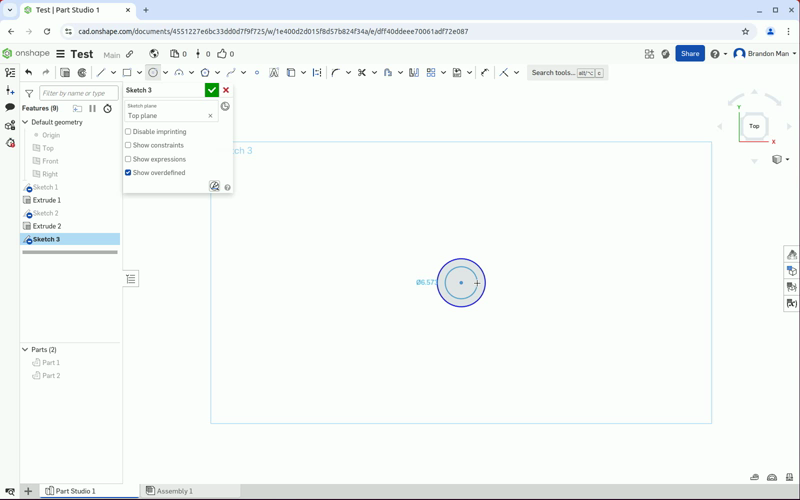
click(477, 282)
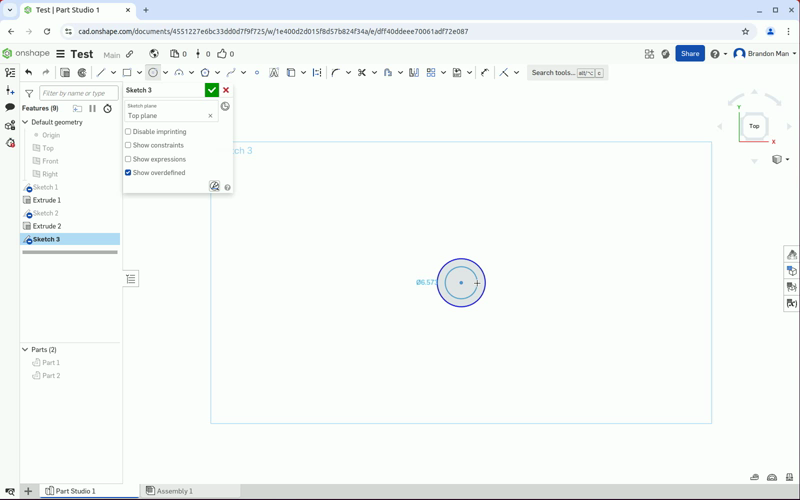
key(esc)
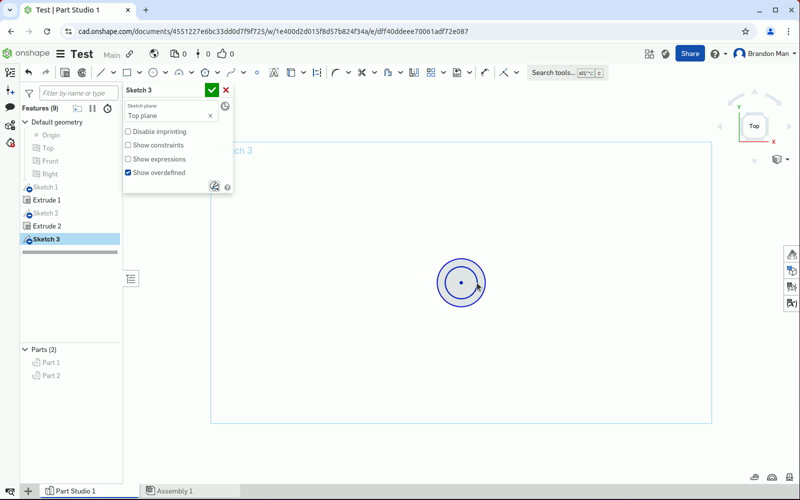
mouse_move(461, 262)
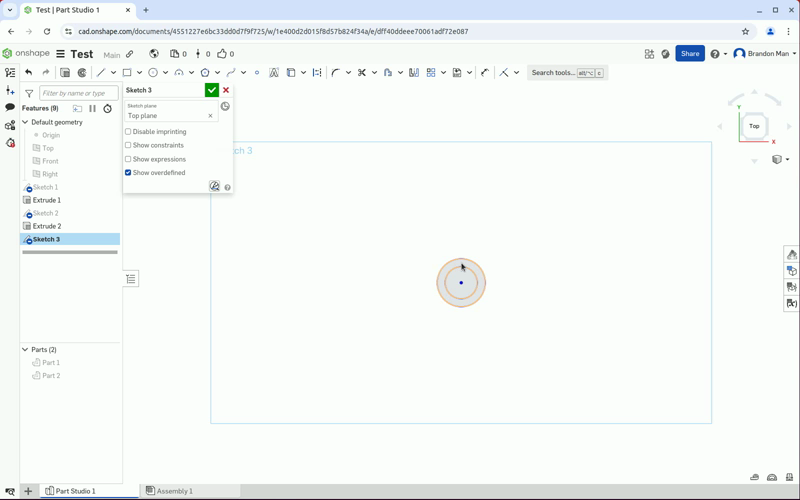
scroll(6)
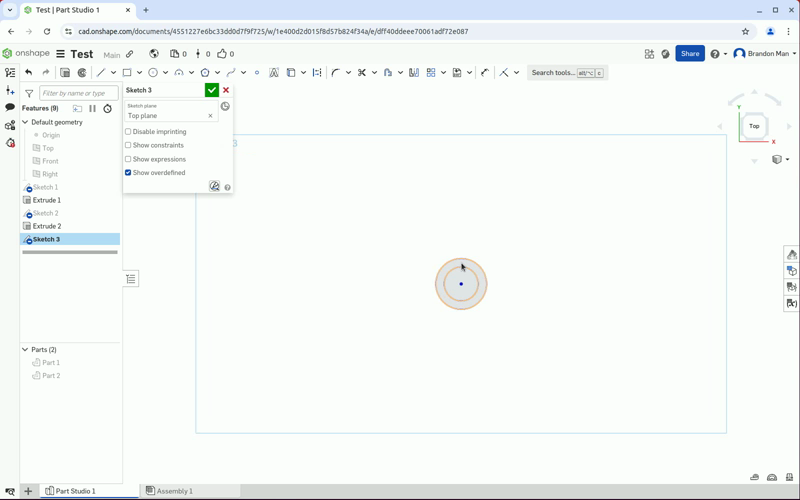
scroll(6)
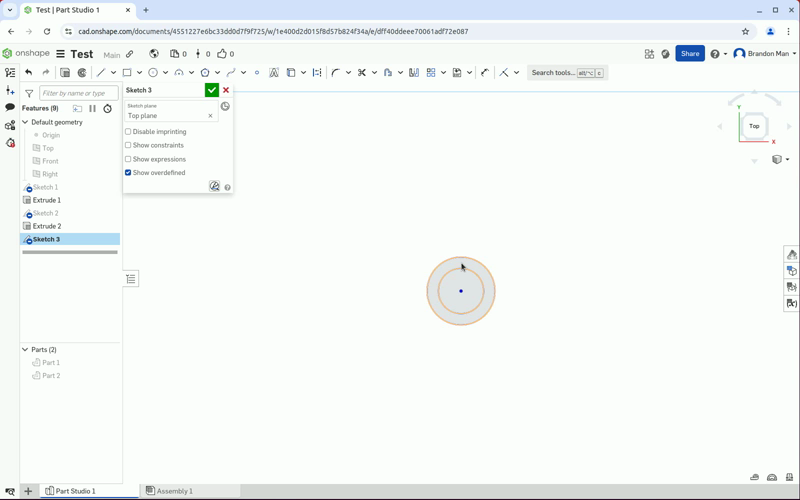
scroll(6)
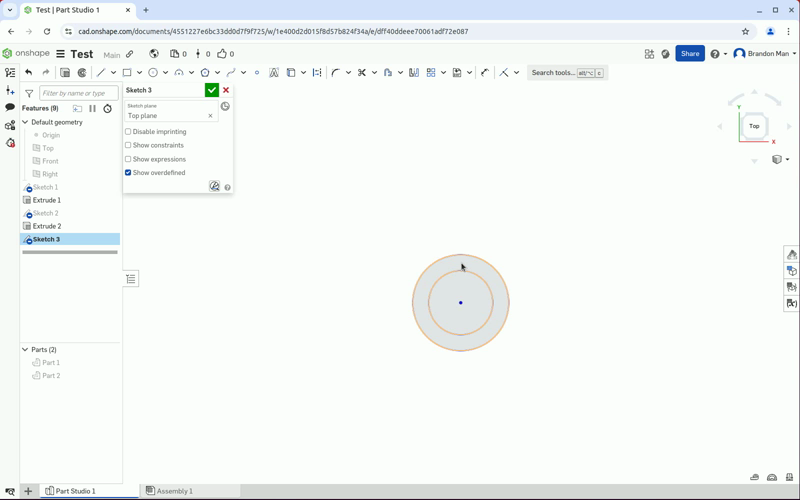
scroll(6)
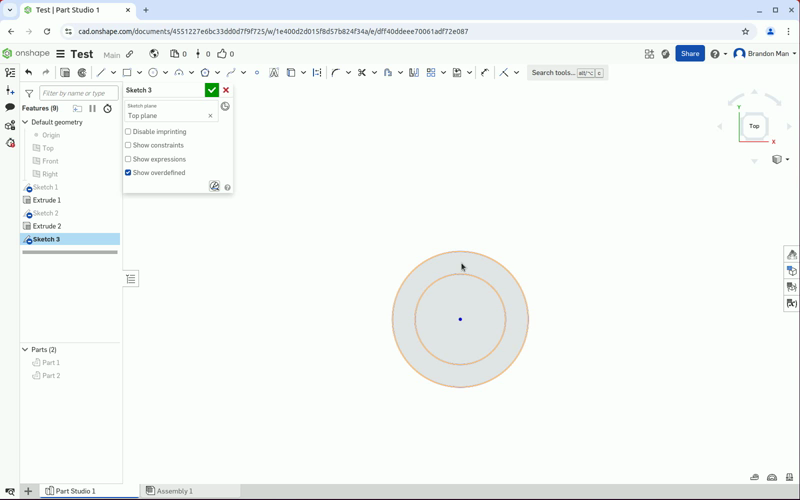
scroll(6)
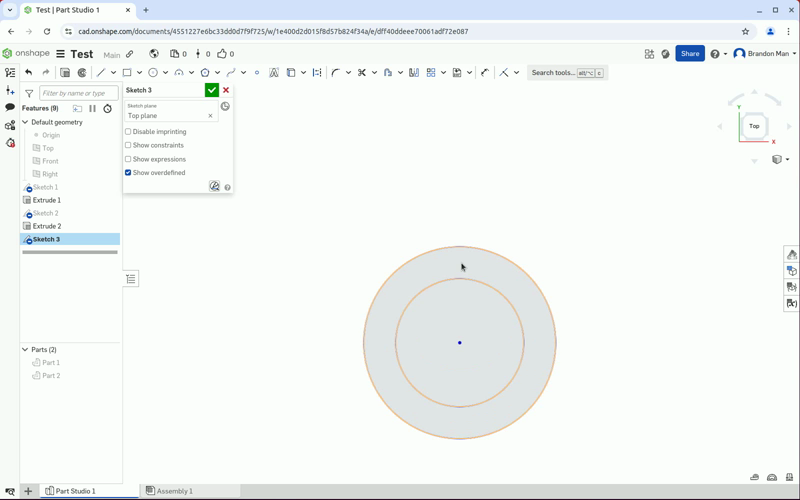
scroll(6)
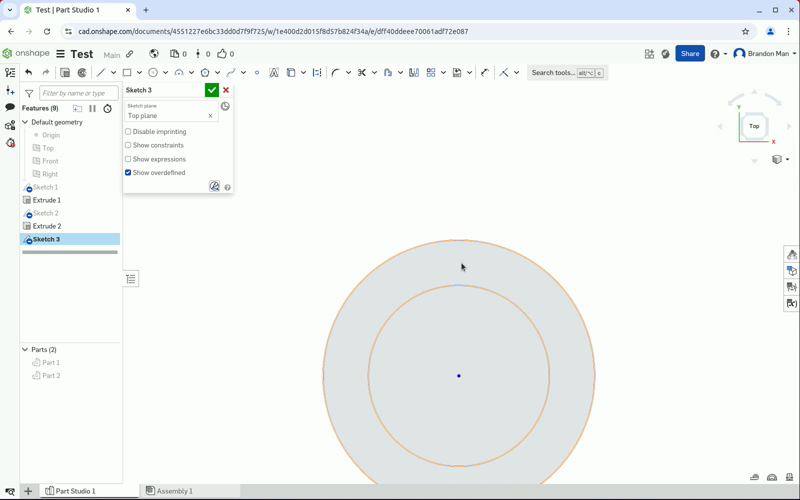
scroll(6)
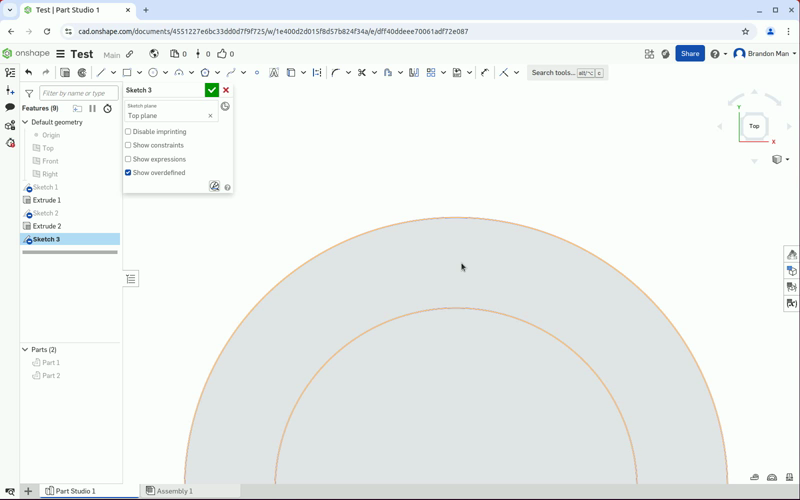
click(461, 262)
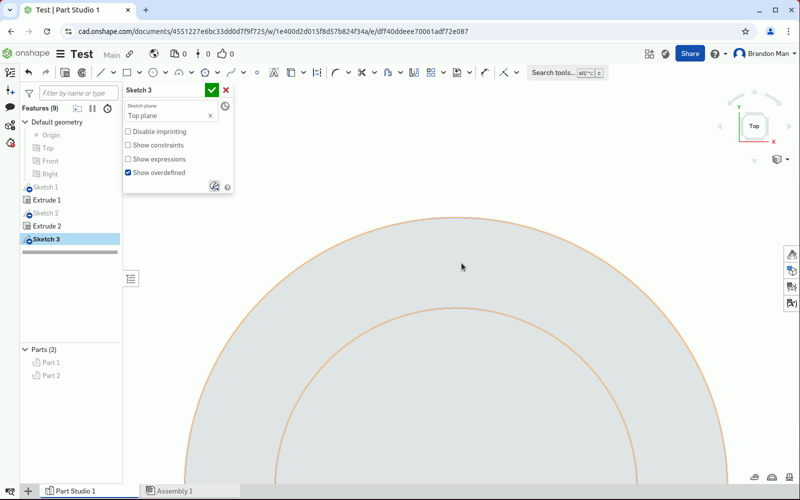
scroll(-6)
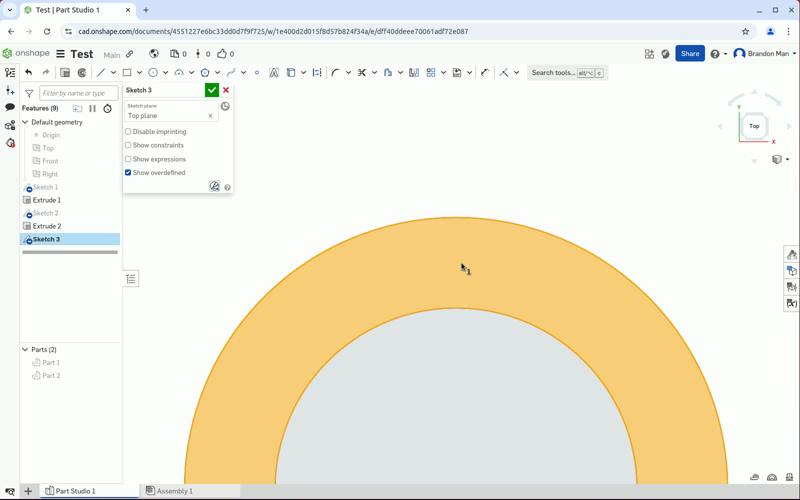
scroll(-6)
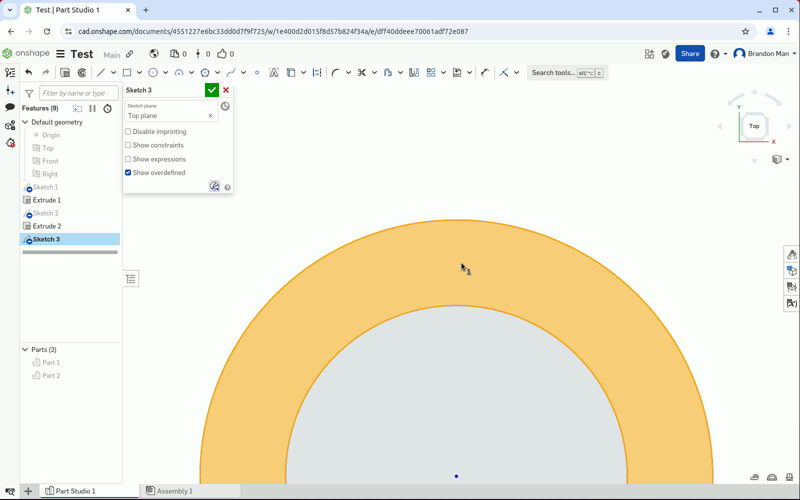
scroll(-6)
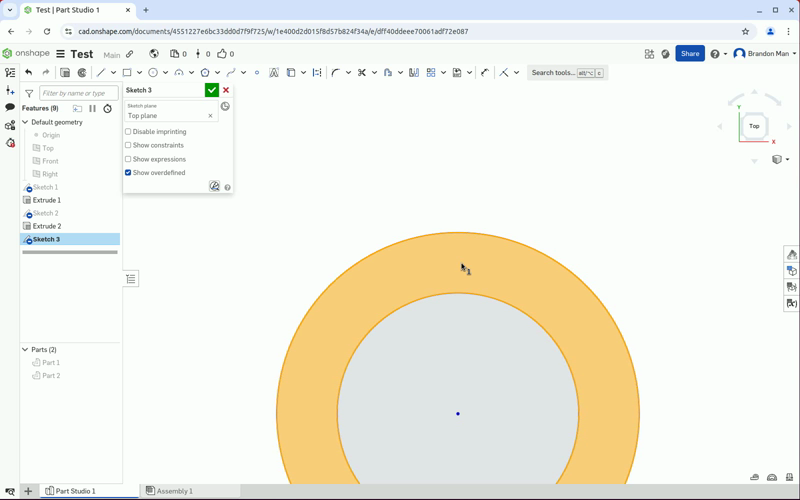
scroll(-6)
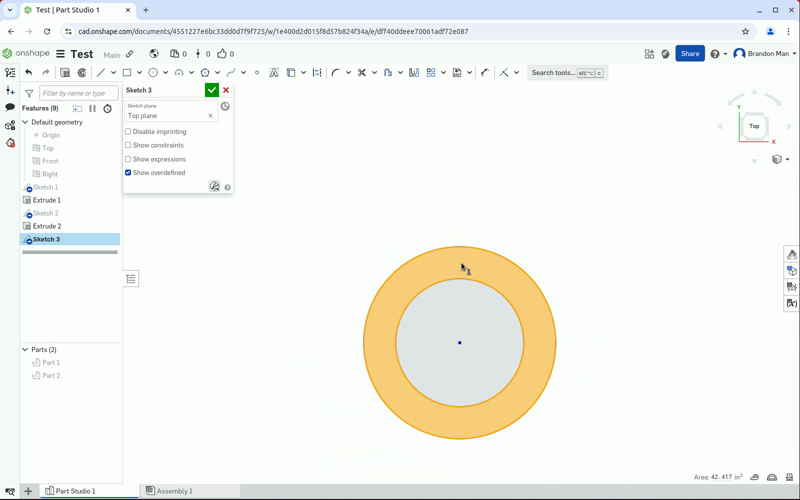
scroll(-6)
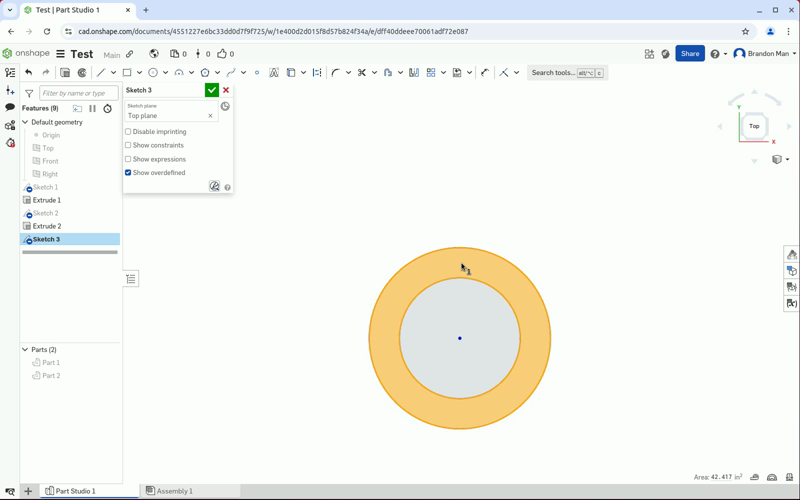
scroll(-6)
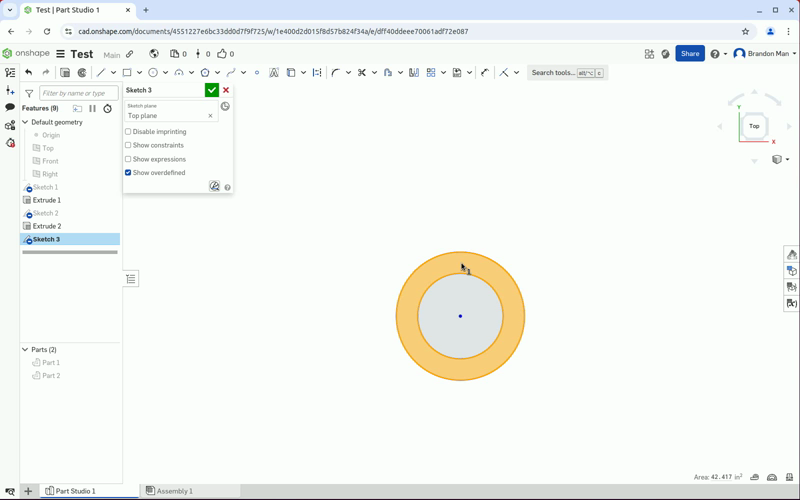
scroll(-6)
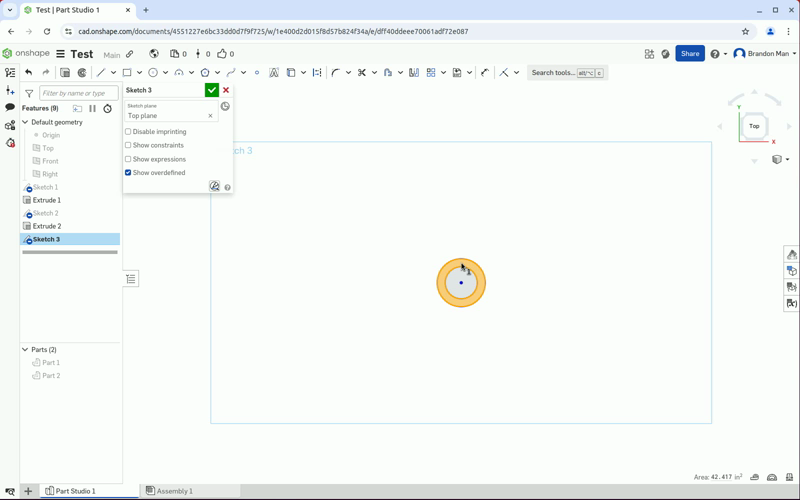
mouse_move(73, 352)
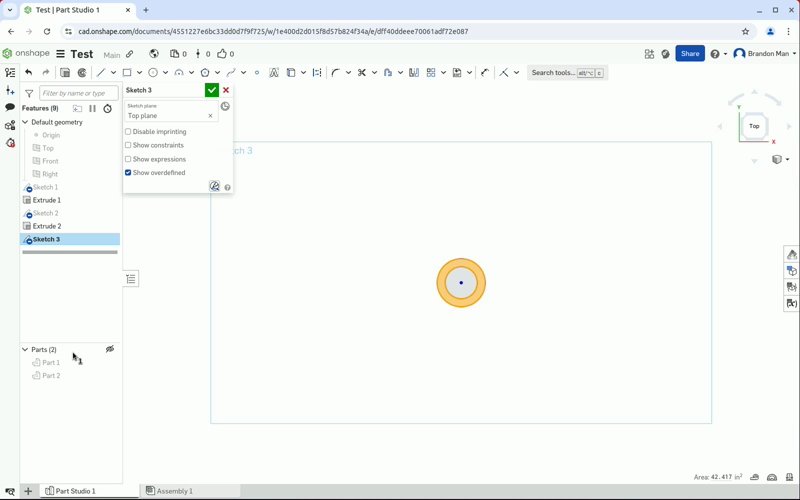
key(shift+y)
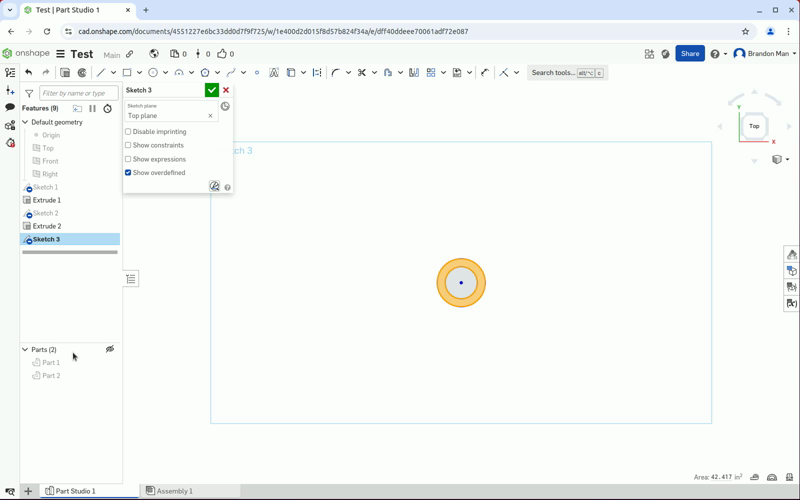
key(shift+e)
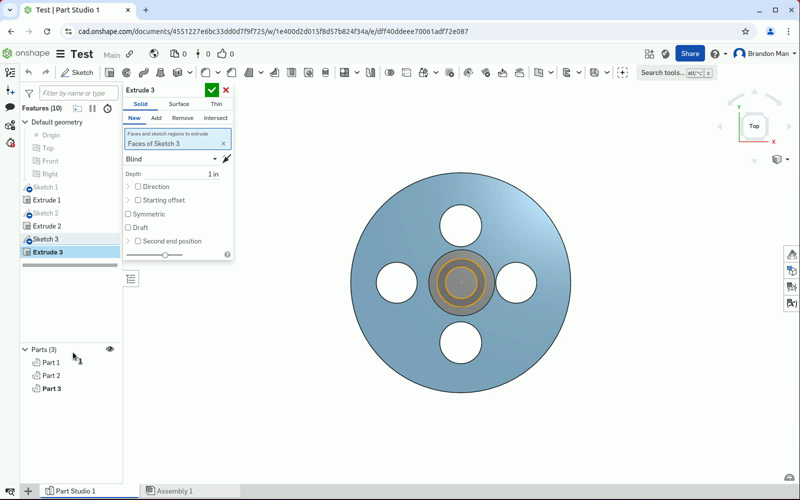
mouse_move(143, 106)
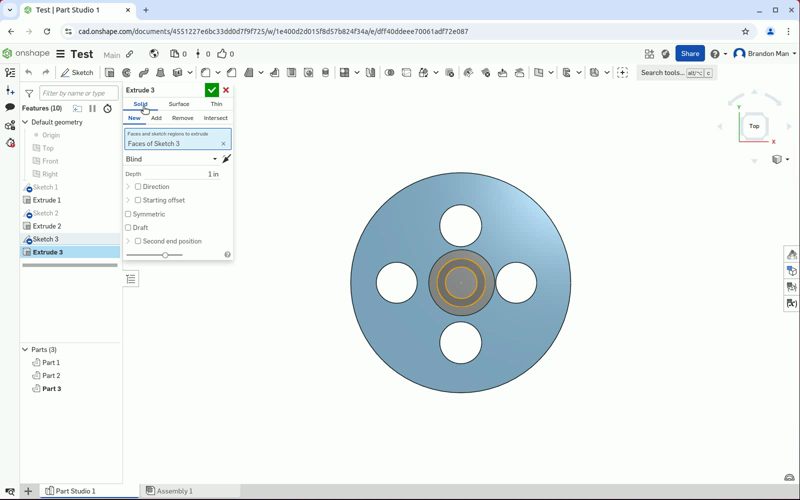
click(143, 106)
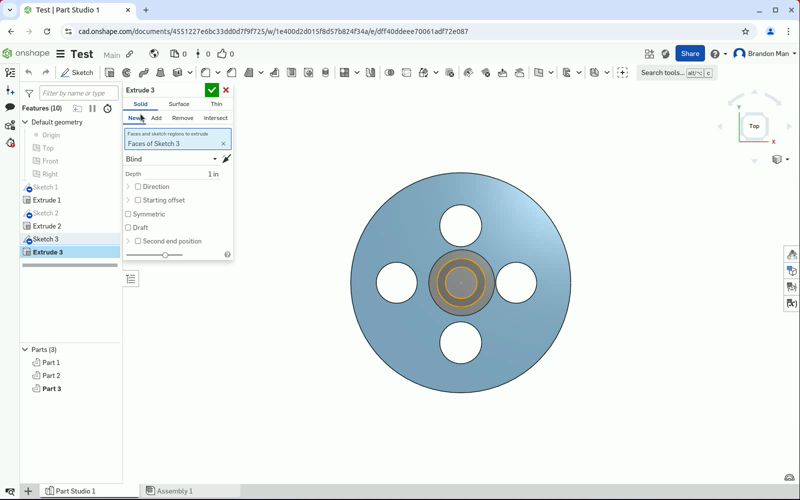
mouse_move(137, 120)
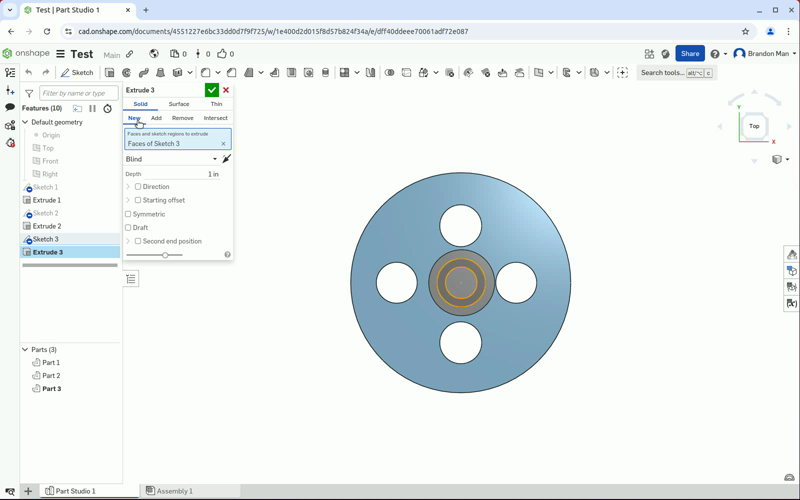
click(137, 120)
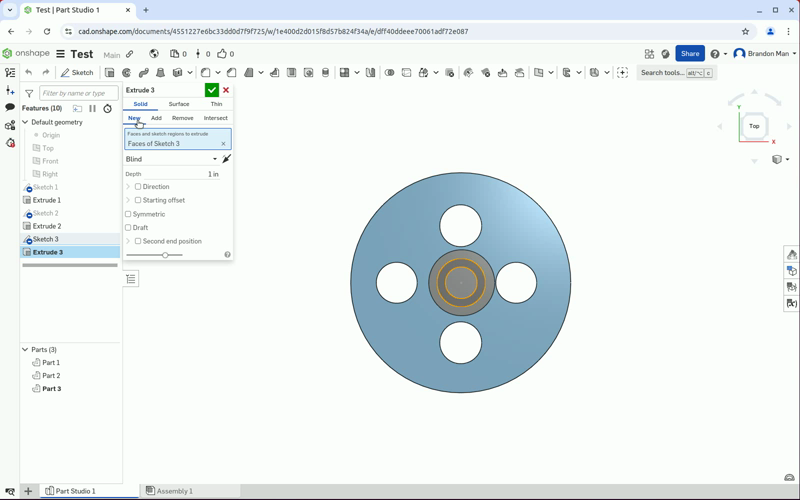
key(tab, 4)
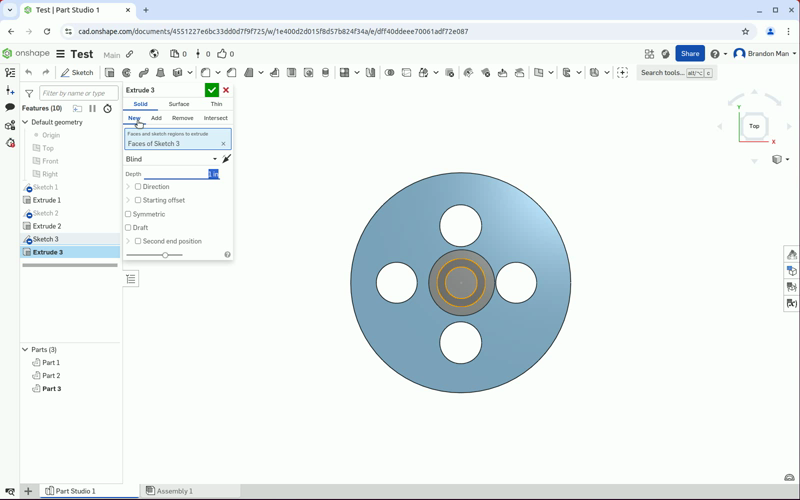
text(23.108)
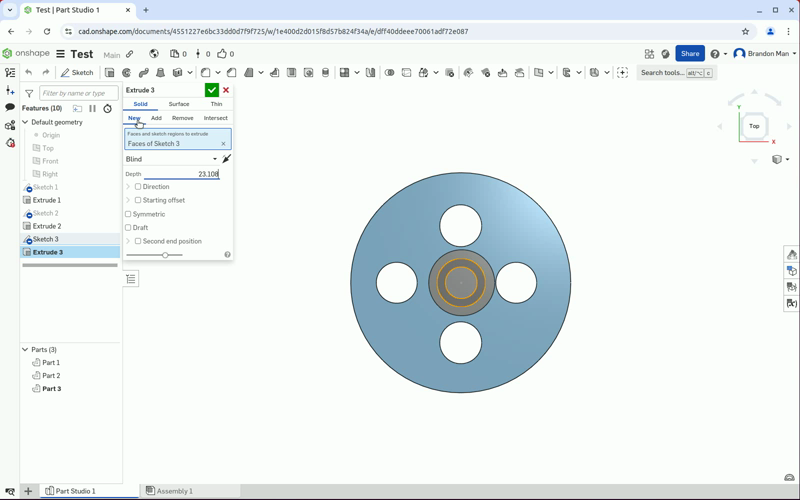
key(enter)
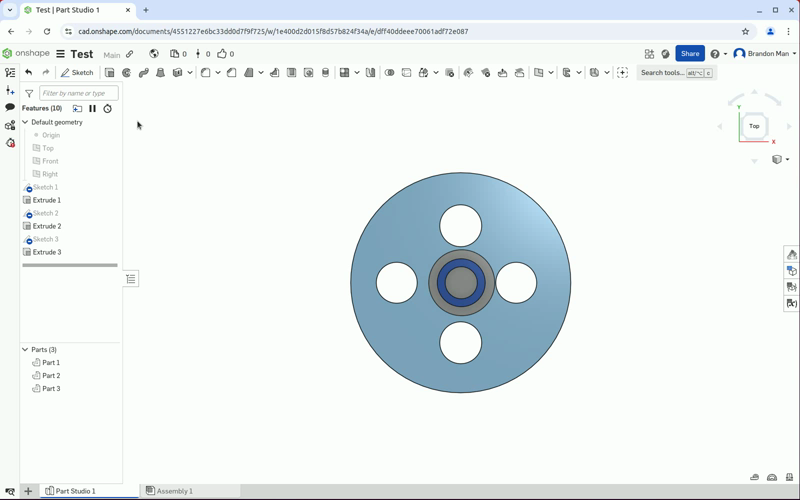
key(shift+h)
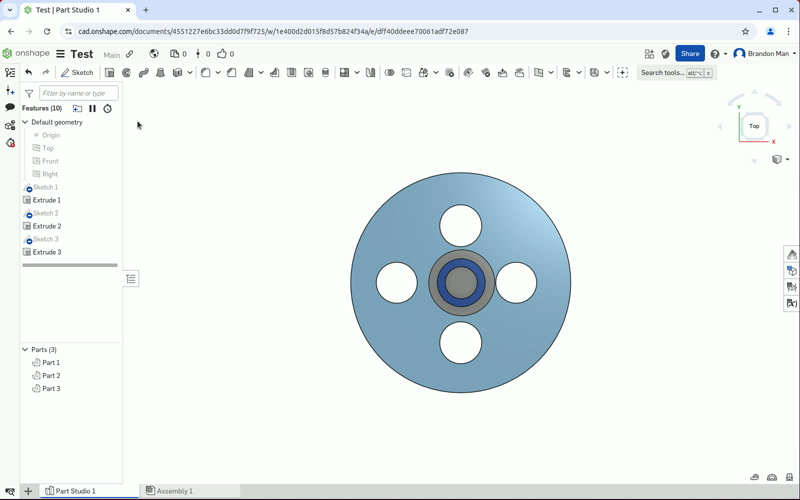
key(shift+h)
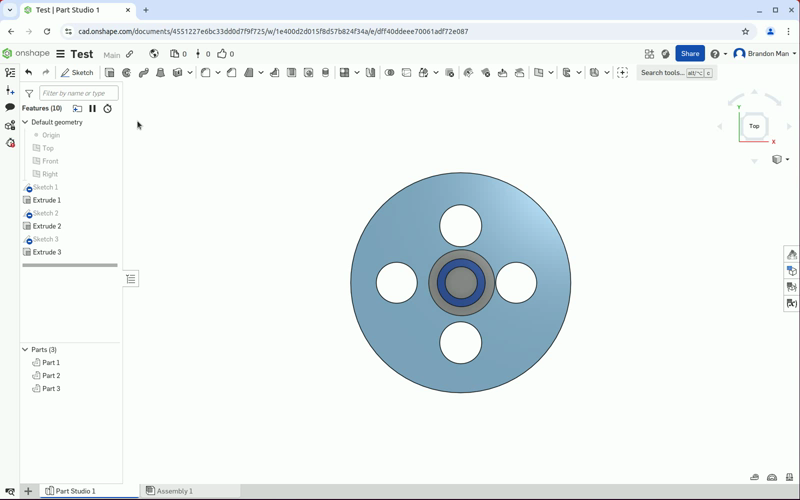
mouse_move(73, 189)
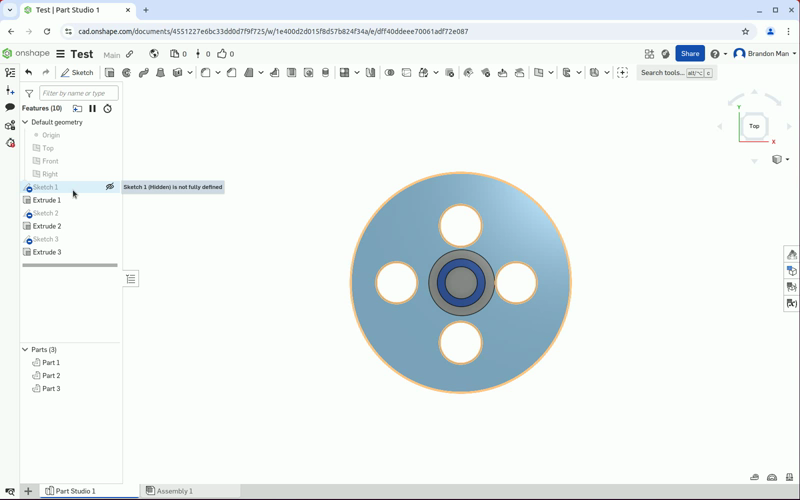
click(73, 189)
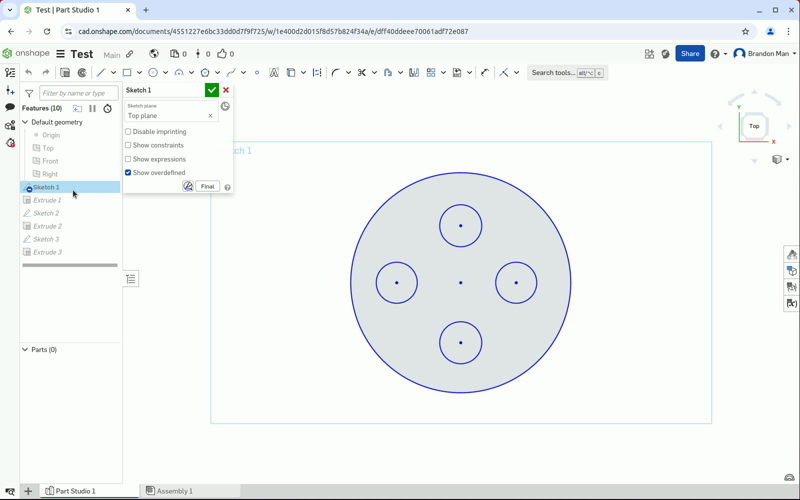
mouse_move(229, 92)
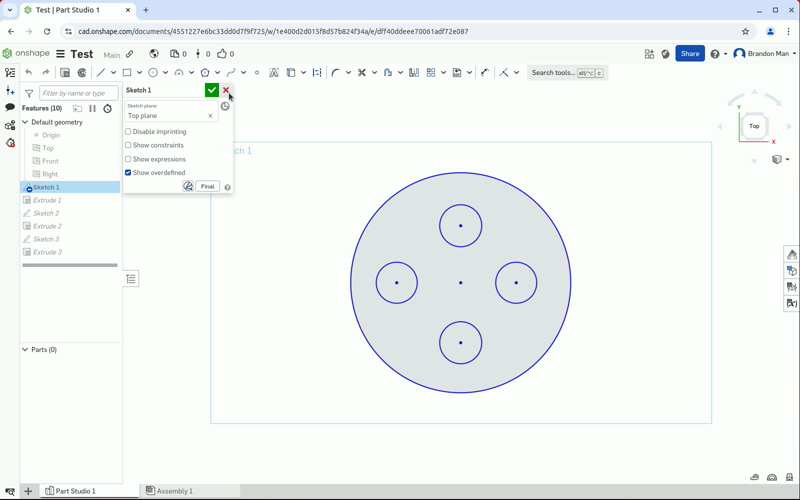
click(229, 92)
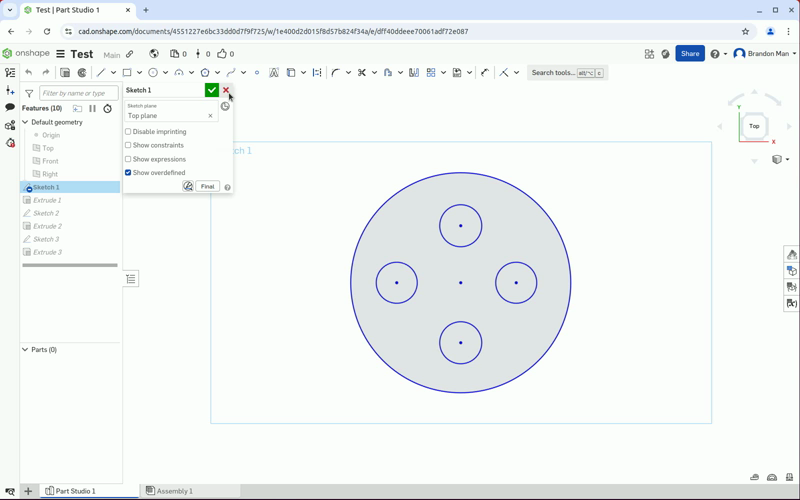
key(shift+s)
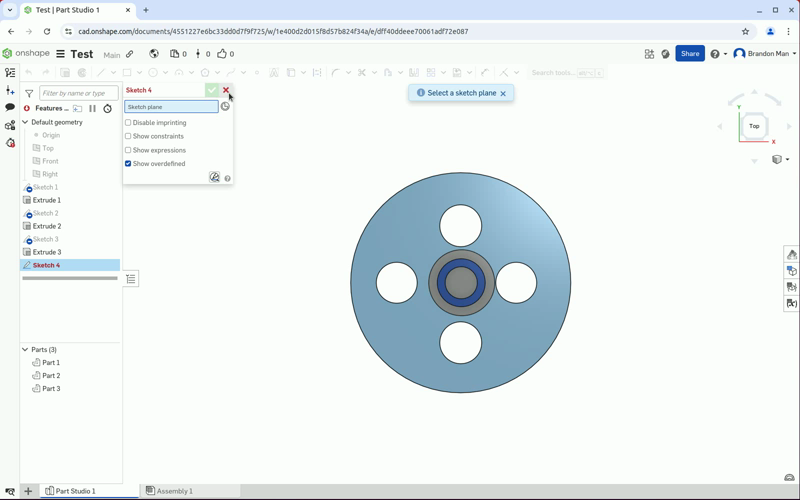
mouse_move(73, 150)
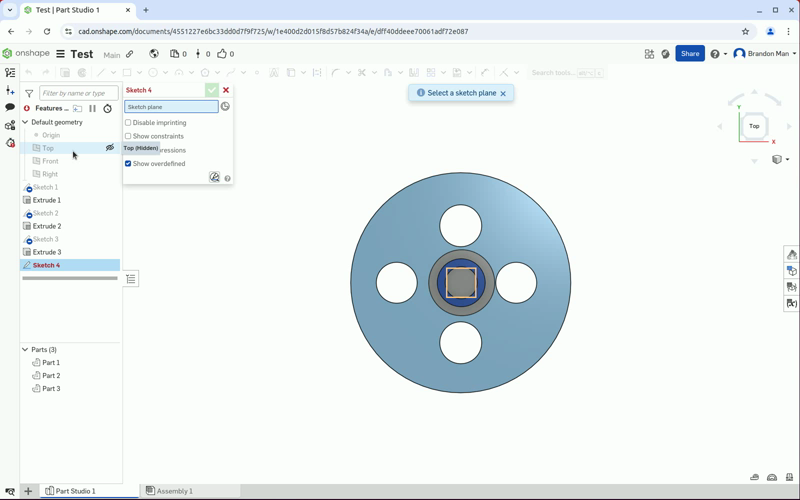
click(73, 150)
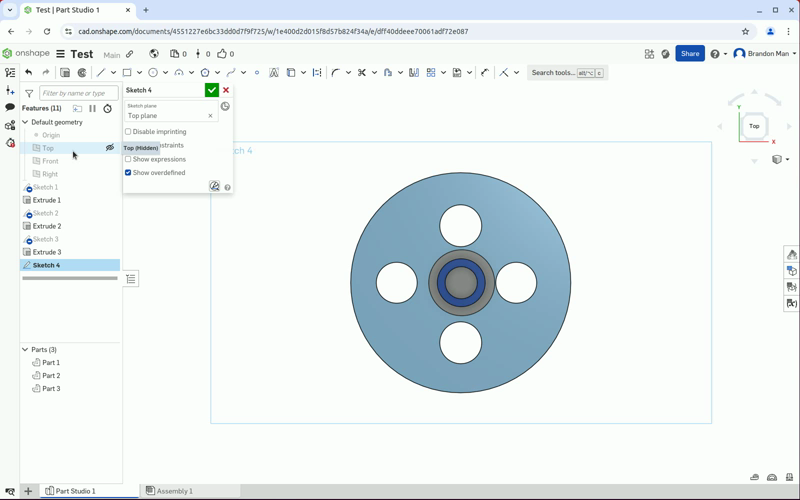
mouse_move(73, 352)
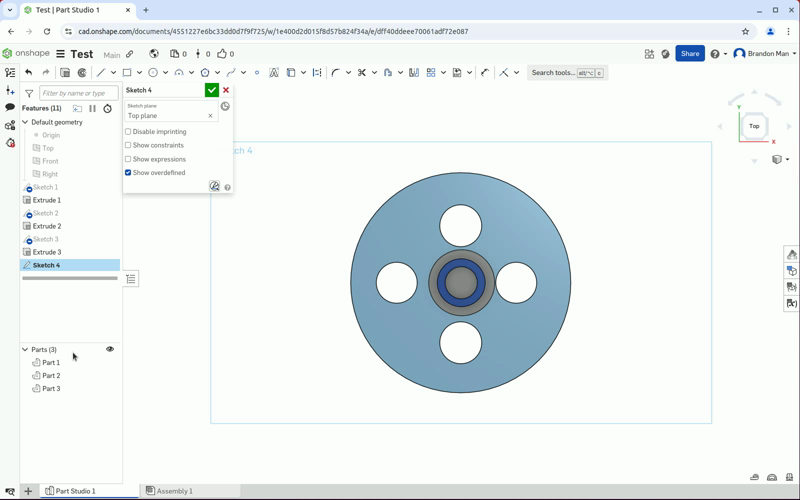
key(y)
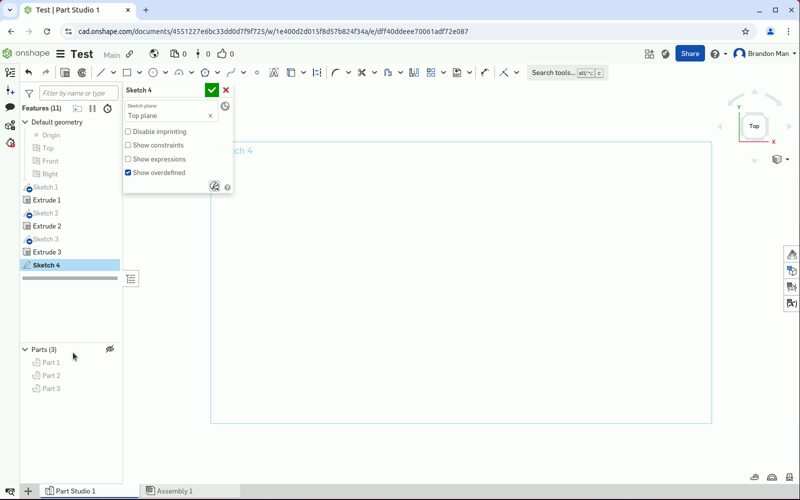
key(c)
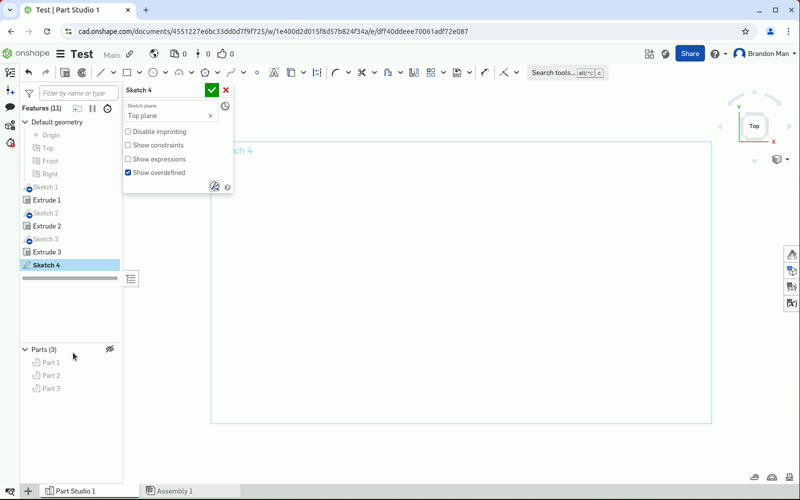
key_down(shift)
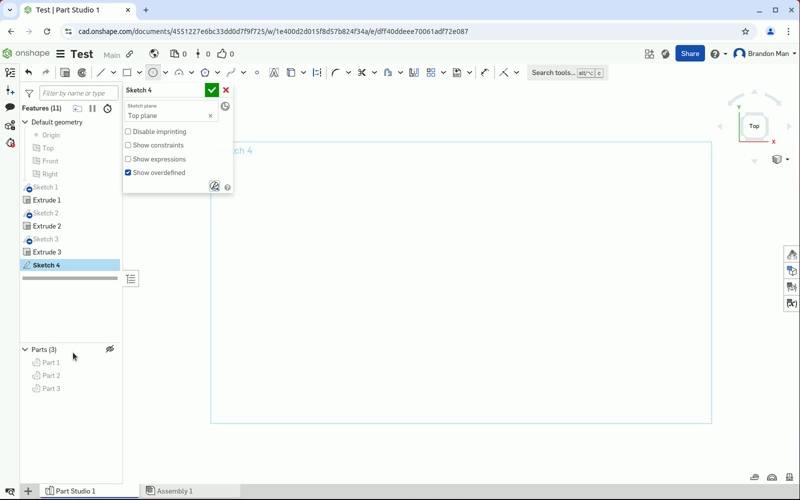
mouse_move(461, 282)
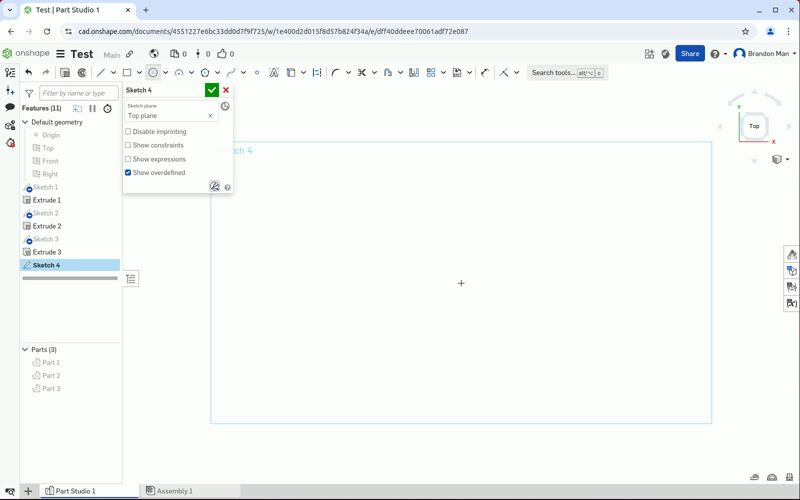
click(461, 282)
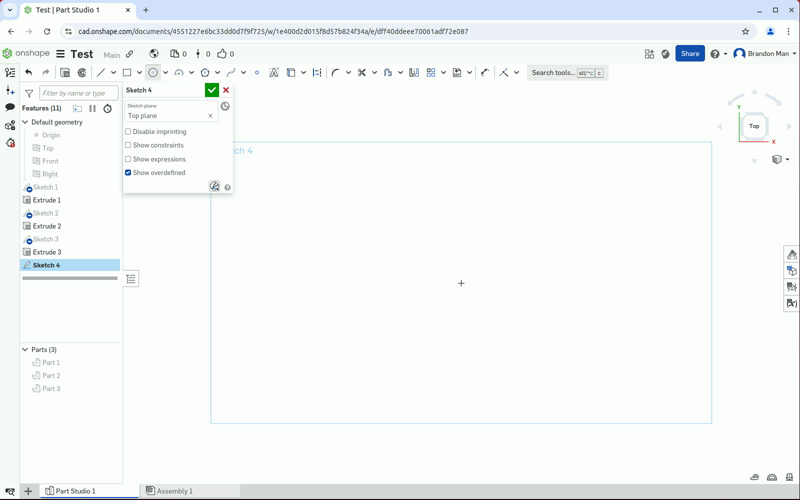
key_up(shift)
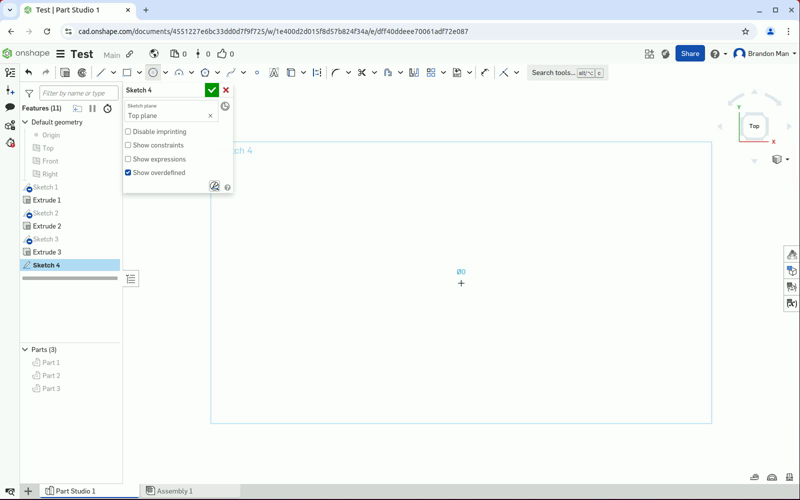
mouse_move(478, 282)
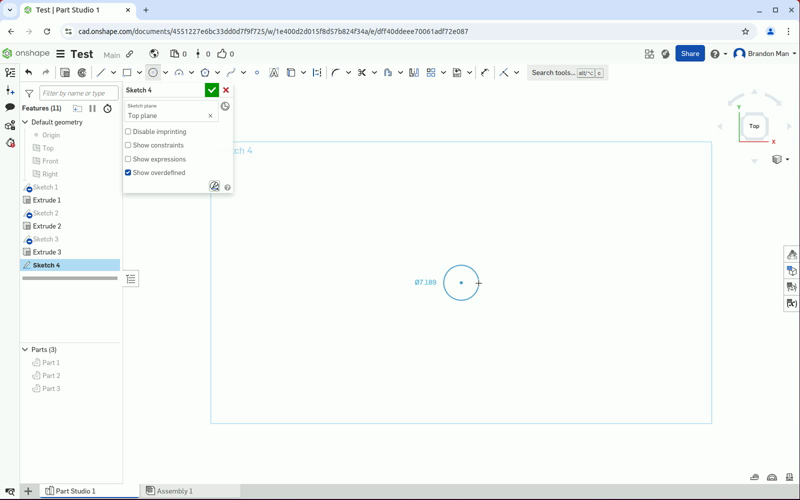
click(478, 282)
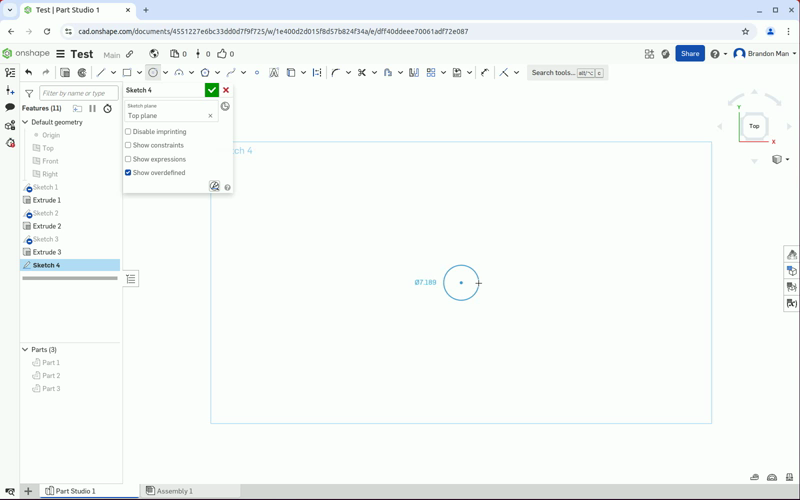
key(esc)
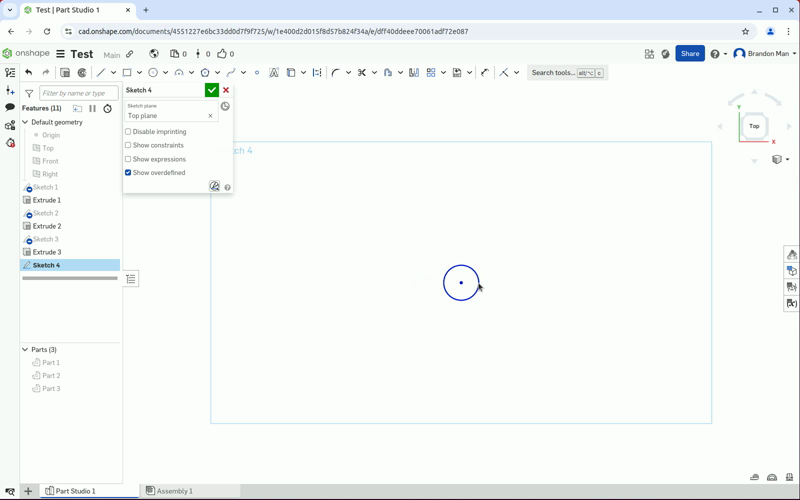
mouse_move(451, 281)
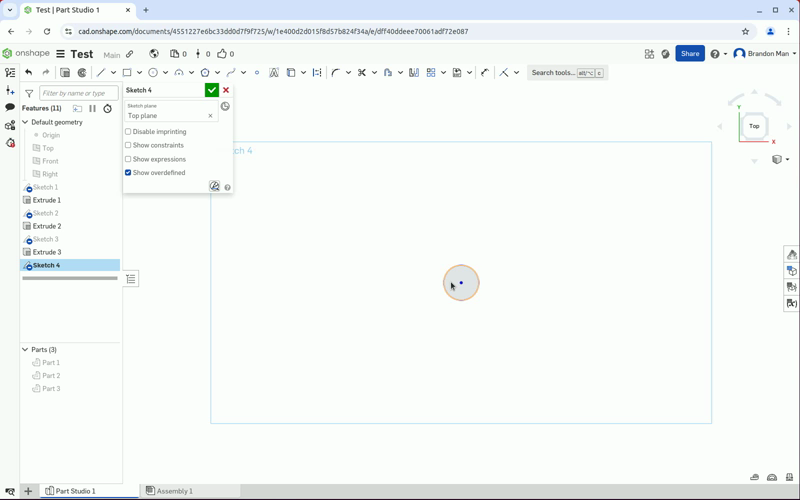
scroll(6)
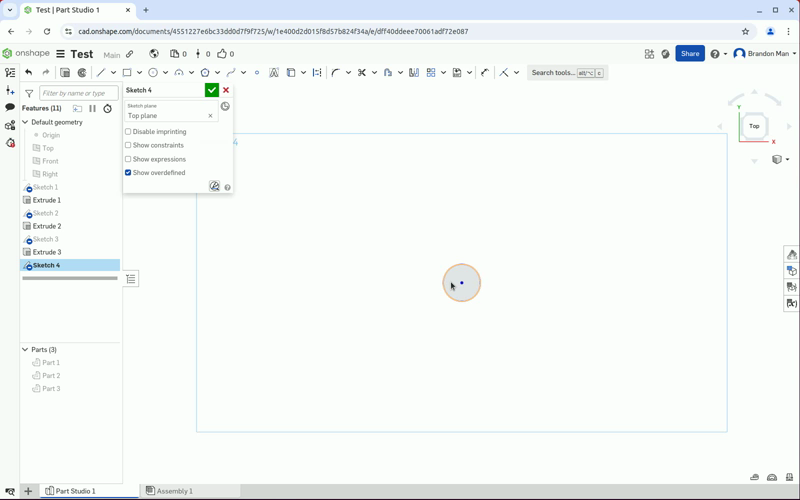
scroll(6)
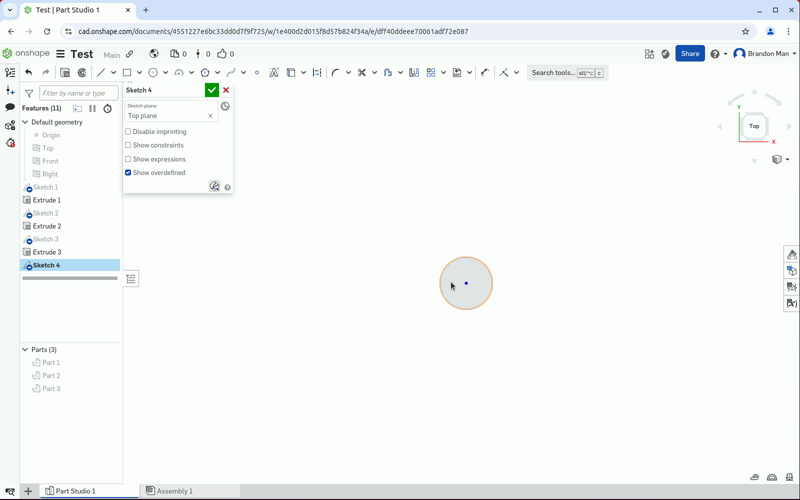
scroll(6)
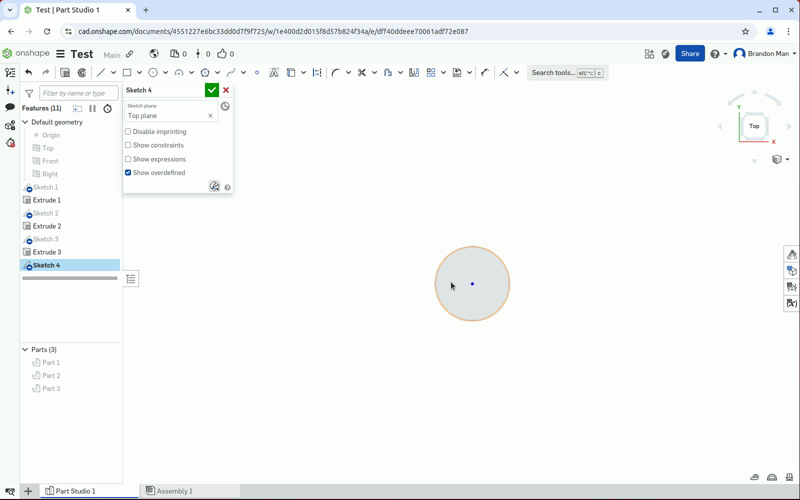
scroll(6)
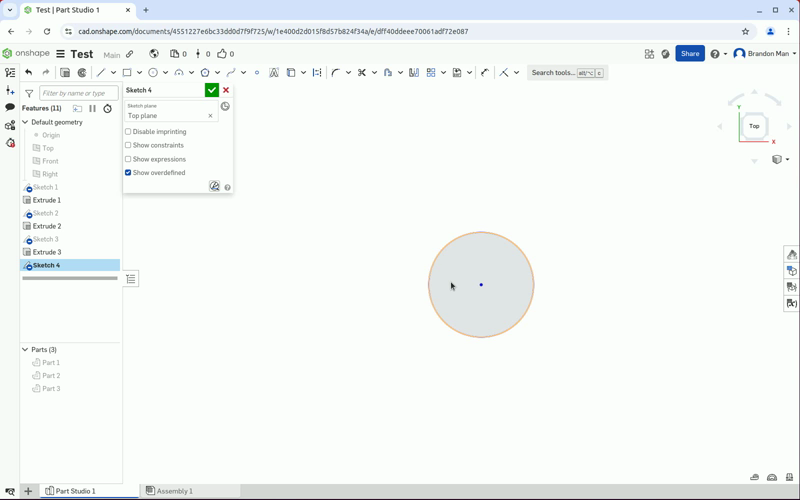
scroll(6)
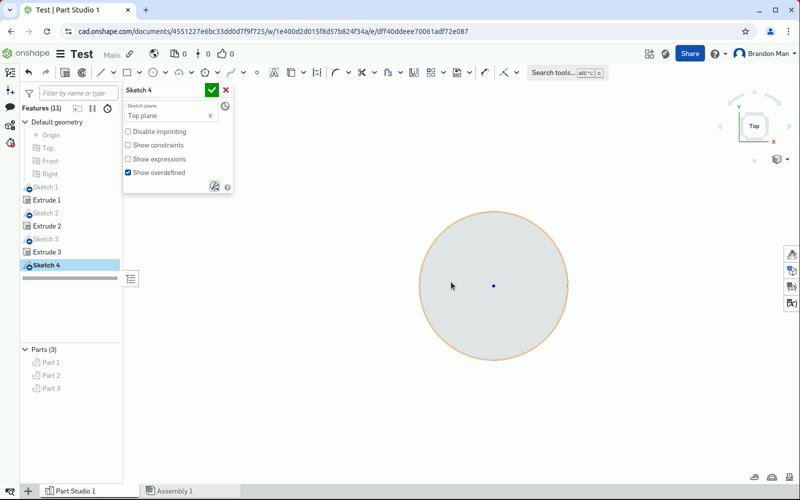
scroll(6)
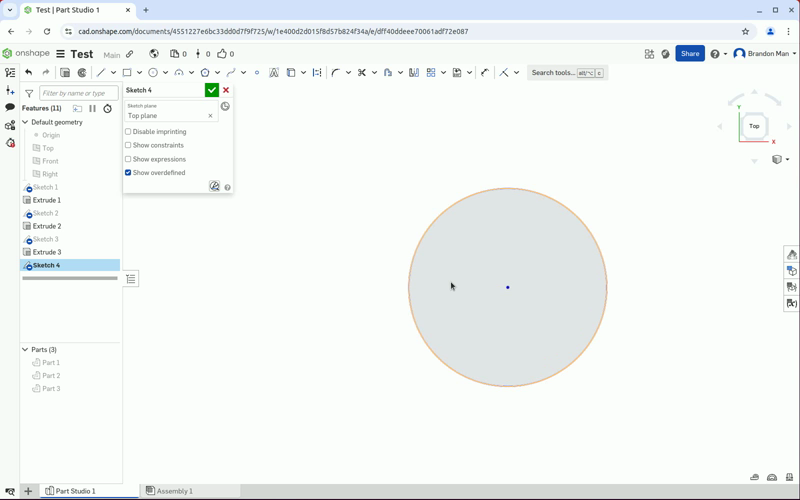
scroll(6)
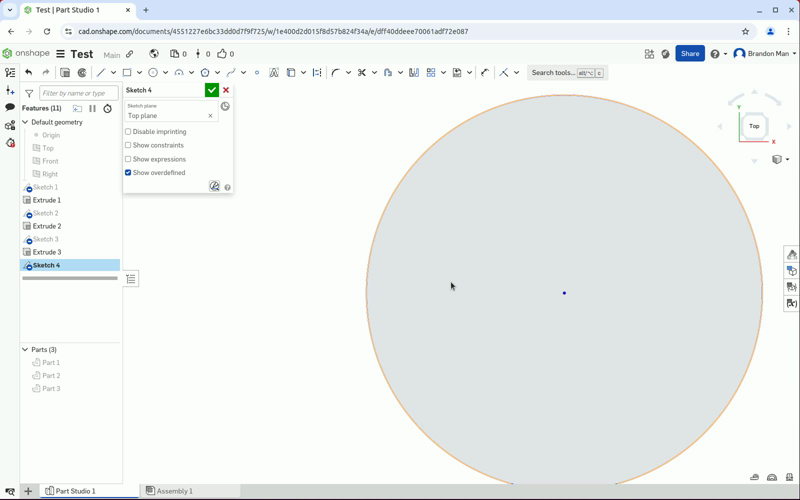
click(451, 281)
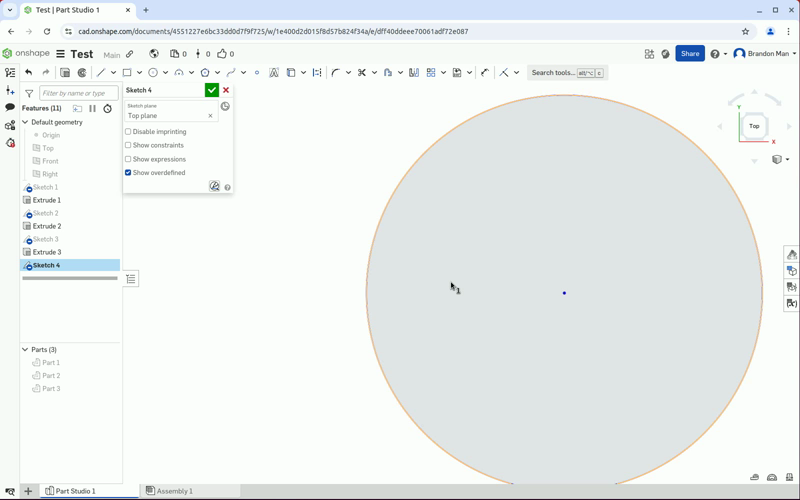
scroll(-6)
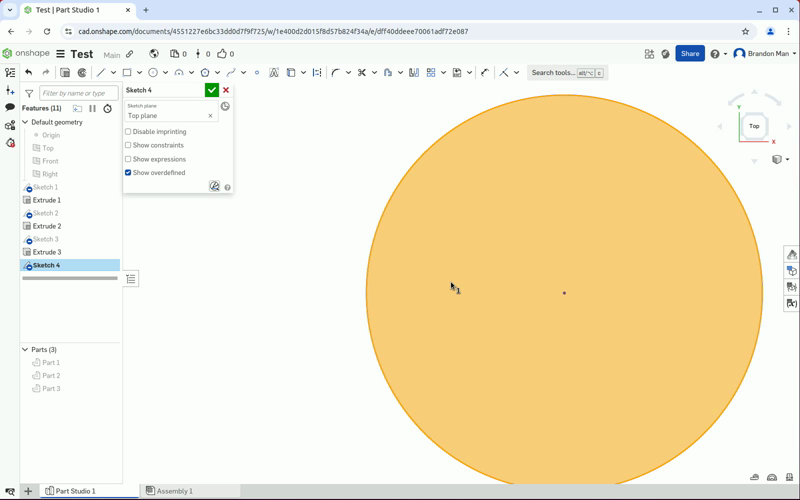
scroll(-6)
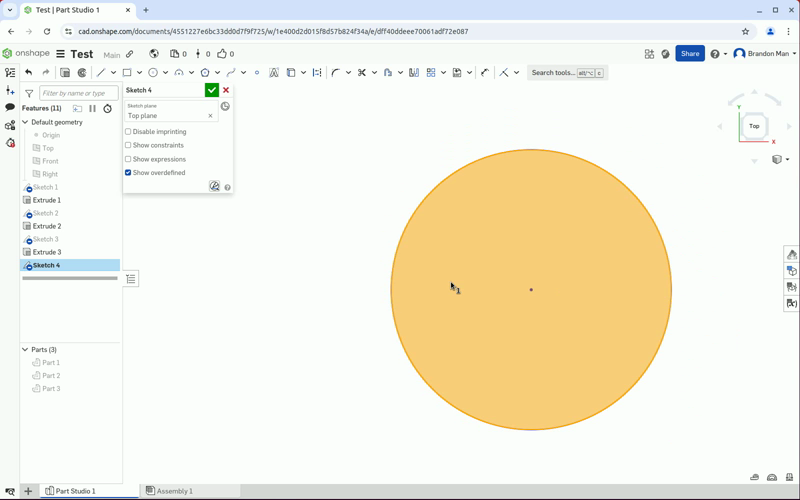
scroll(-6)
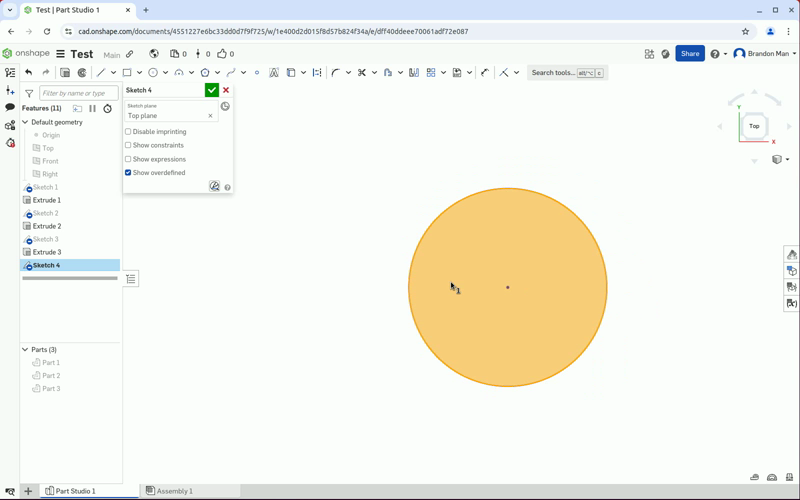
scroll(-6)
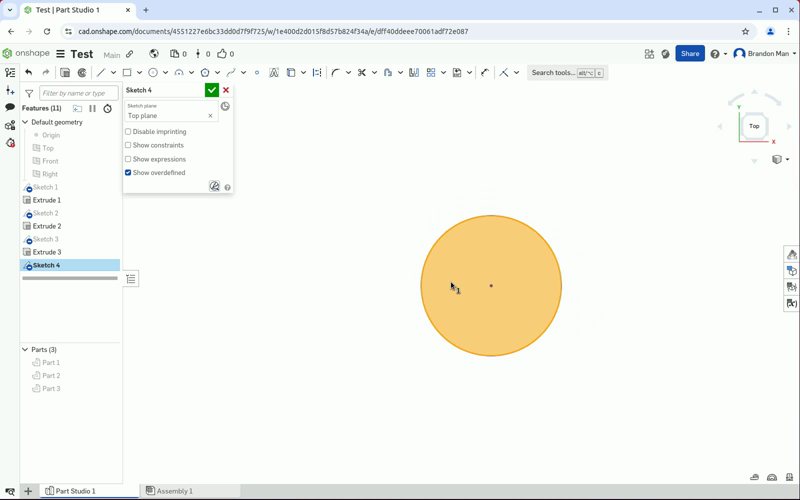
scroll(-6)
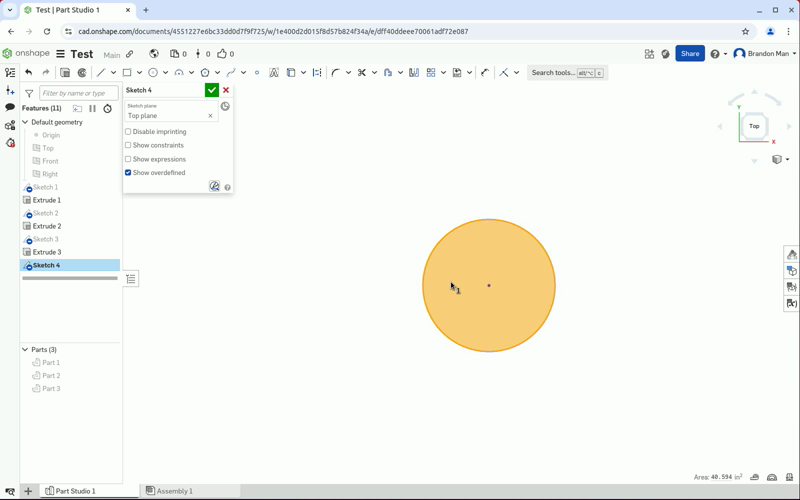
scroll(-6)
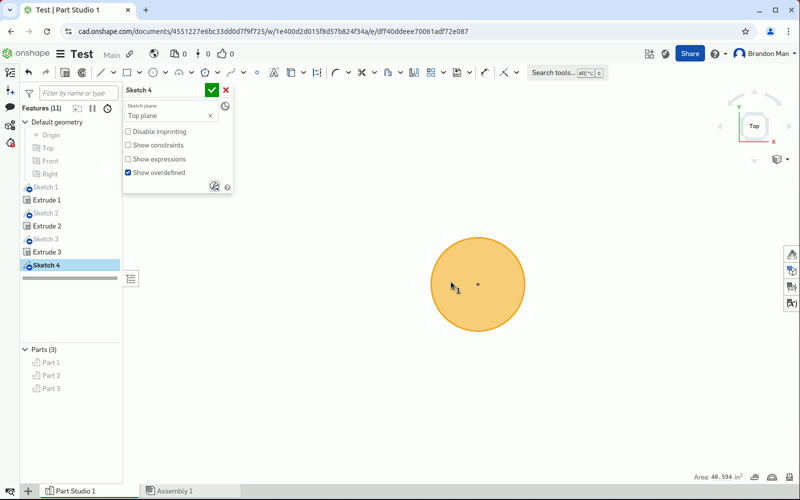
scroll(-6)
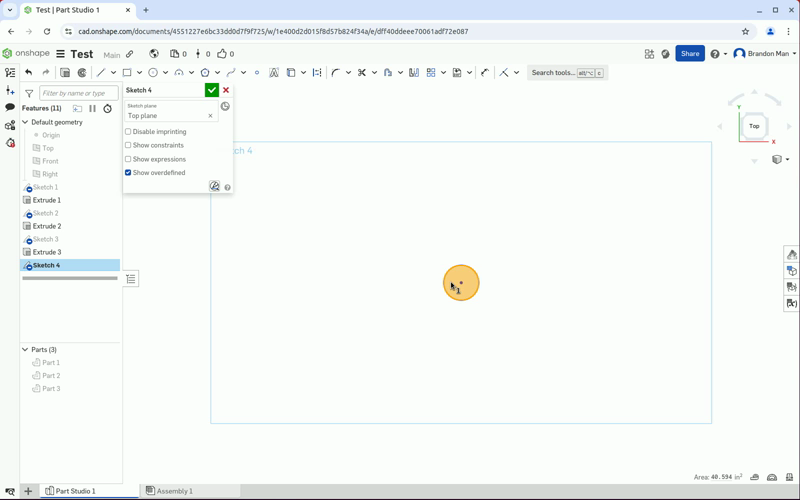
mouse_move(73, 352)
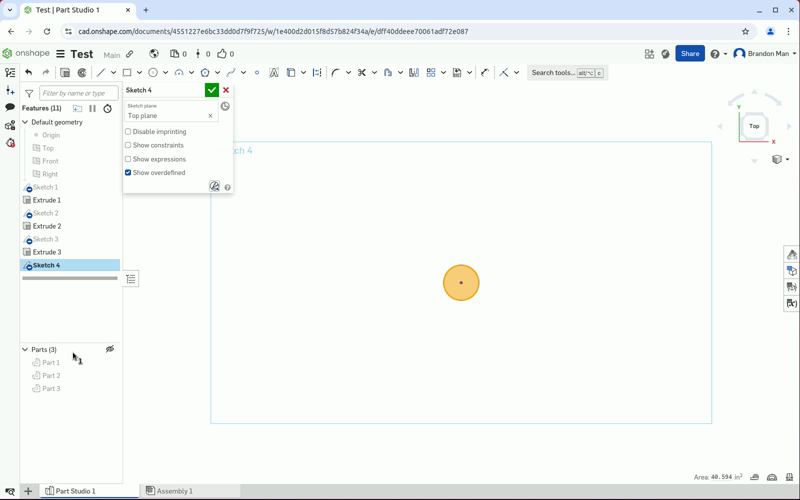
key(shift+y)
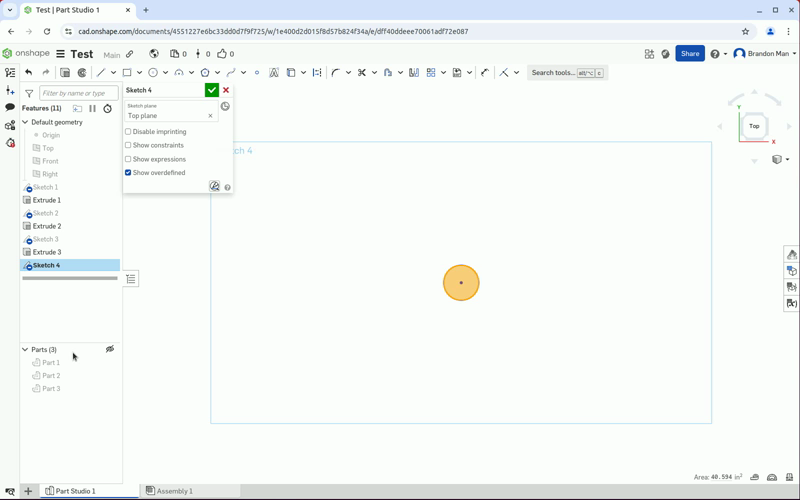
key(shift+e)
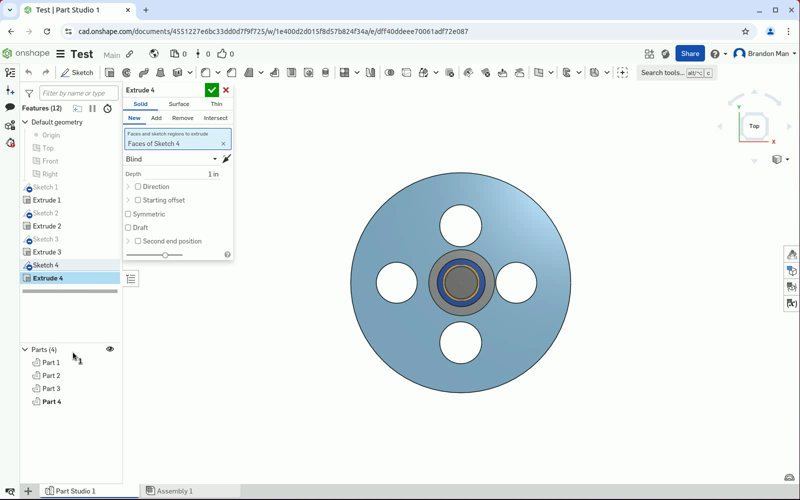
mouse_move(143, 106)
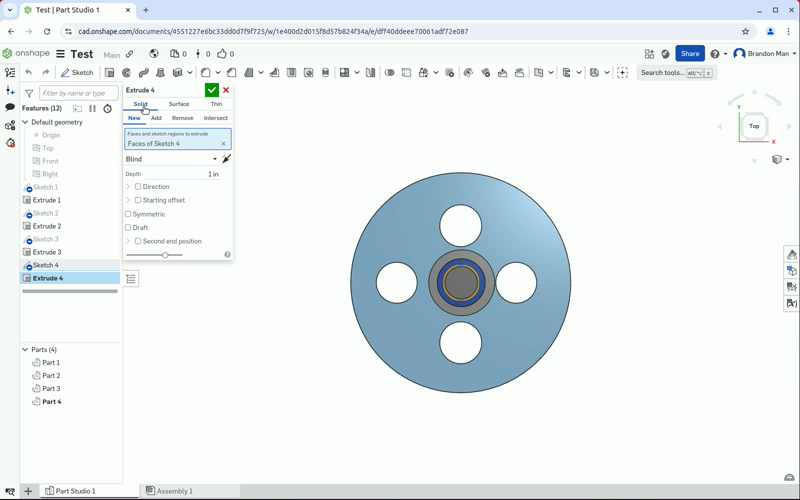
click(143, 106)
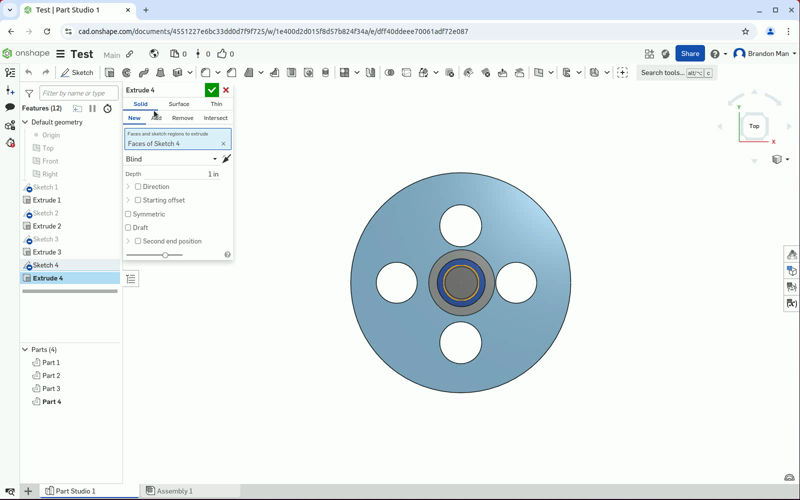
mouse_move(186, 120)
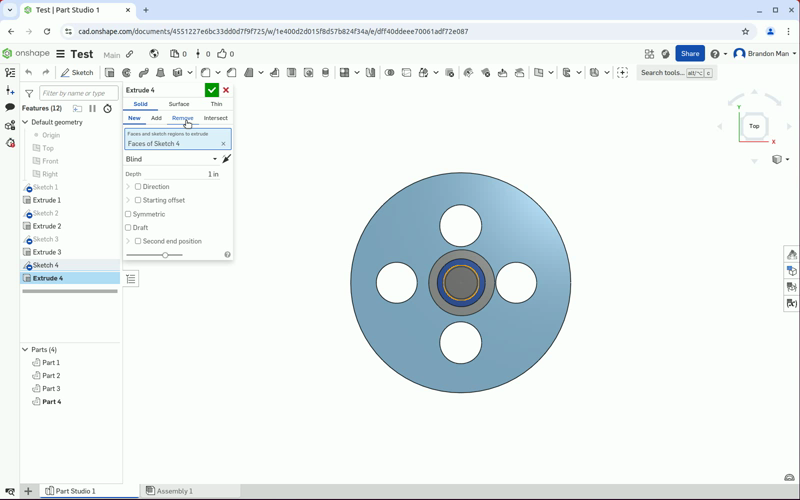
click(186, 120)
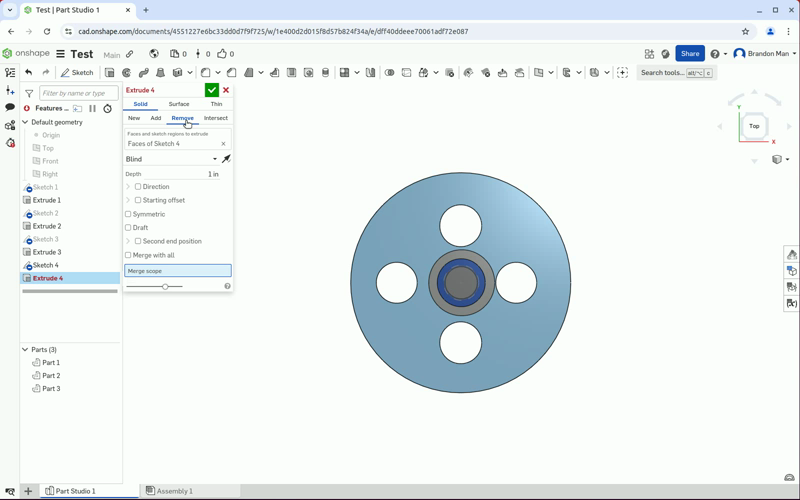
key(tab, 4)
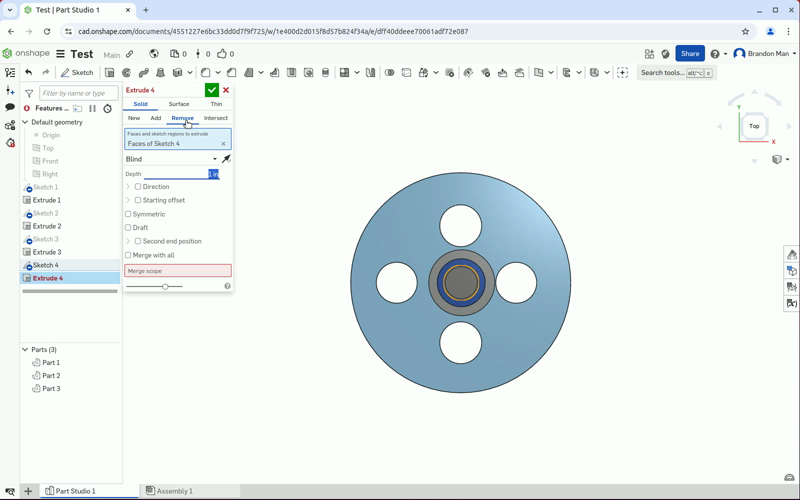
text(-22.627)
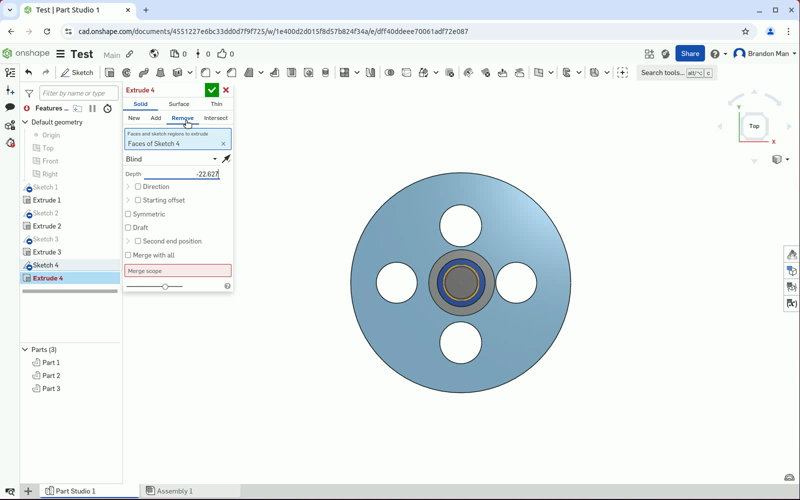
key(tab, 6)
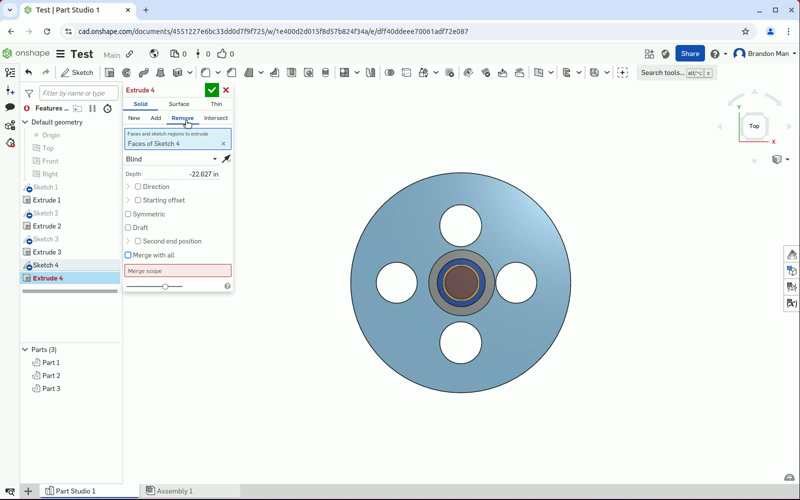
key(space)
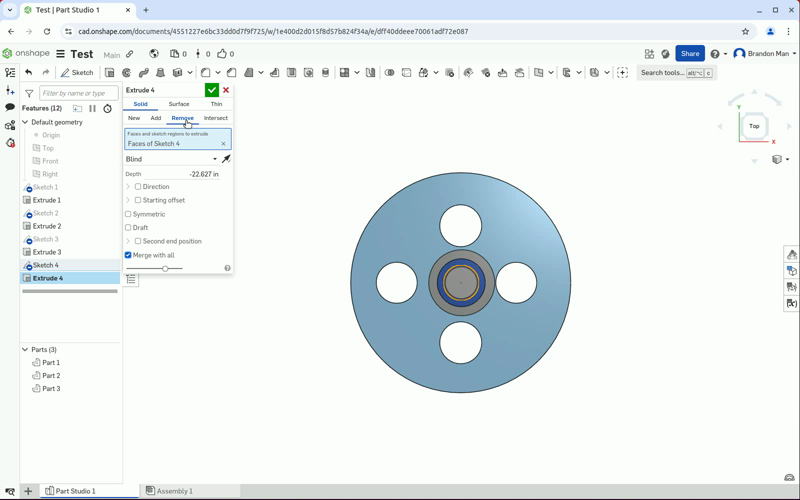
key(enter)
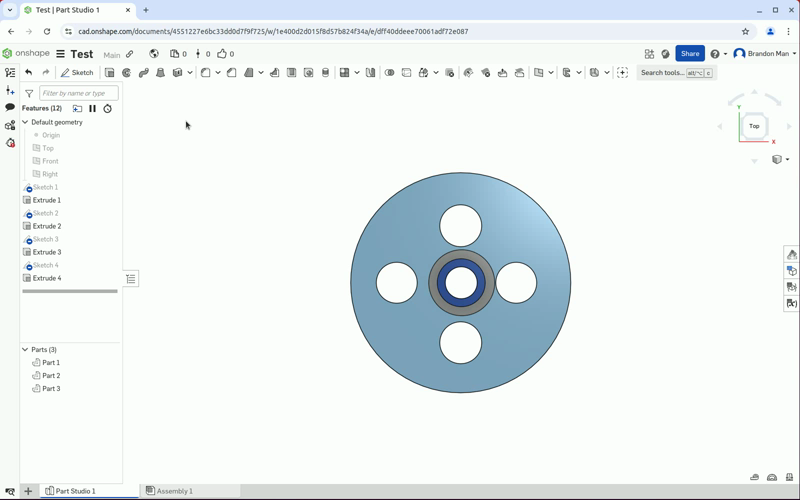
key(shift+h)
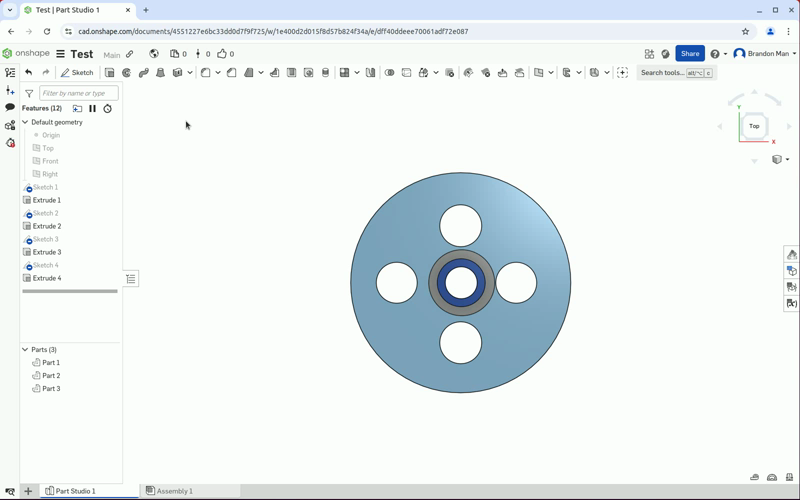
key(shift+h)
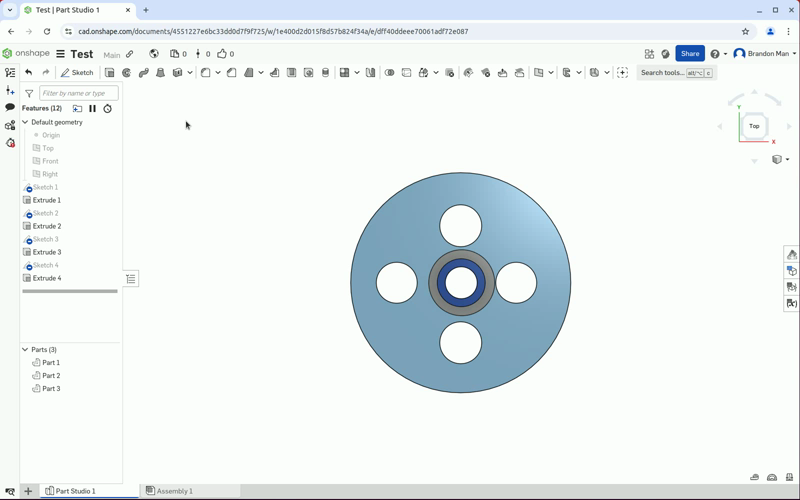
key(shift+7)
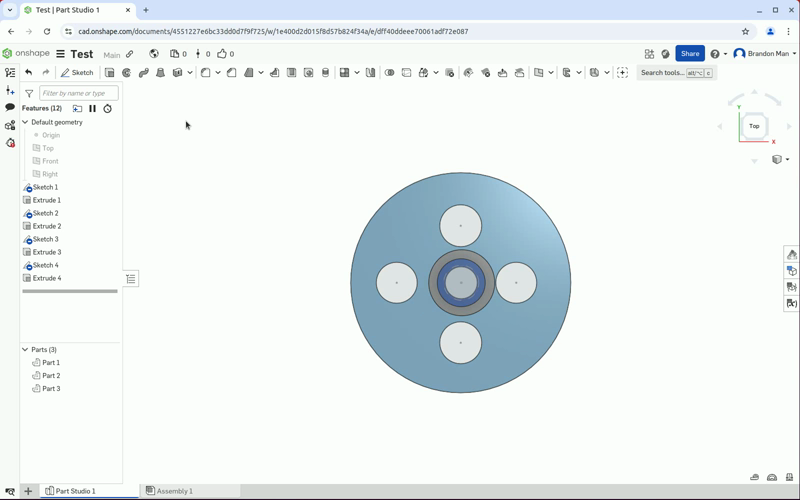
key(up, 3)
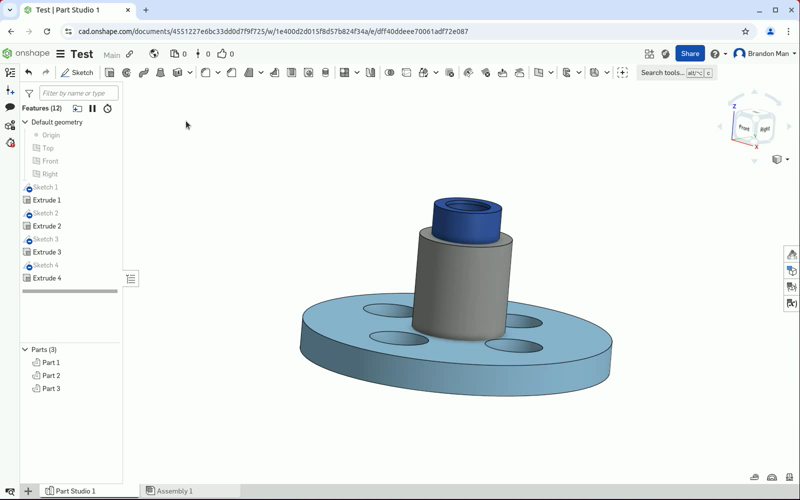
key(left, 3)
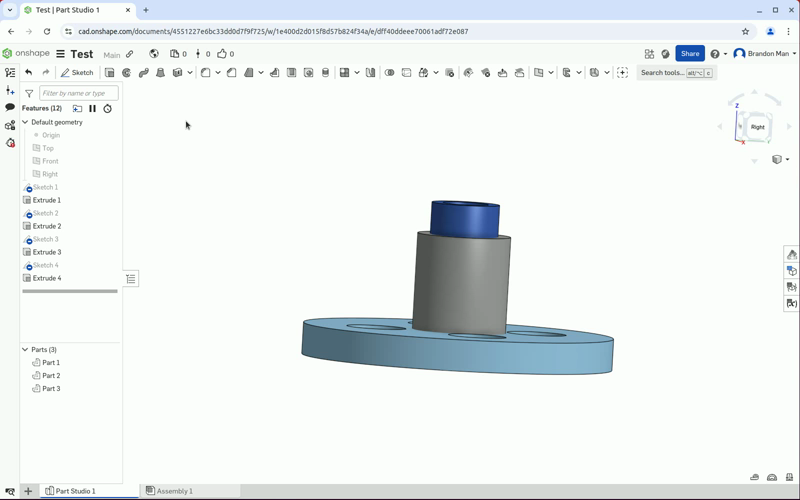
key(right, 3)
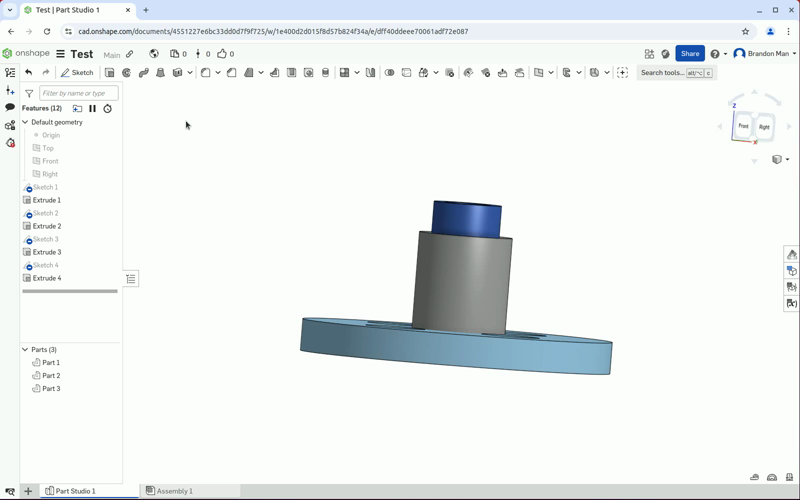
key(down, 3)
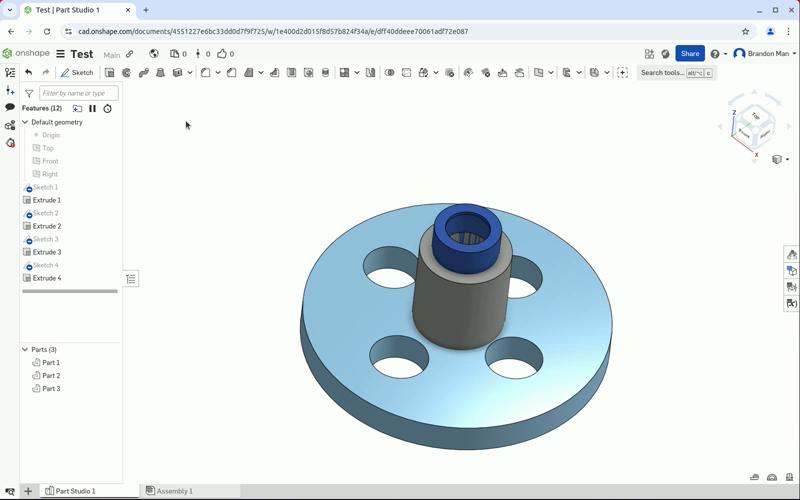
mouse_move(73, 189)
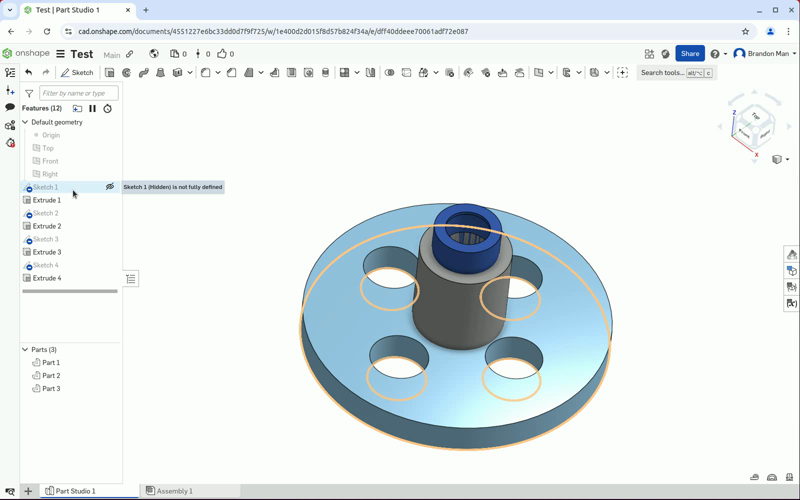
click(73, 189)